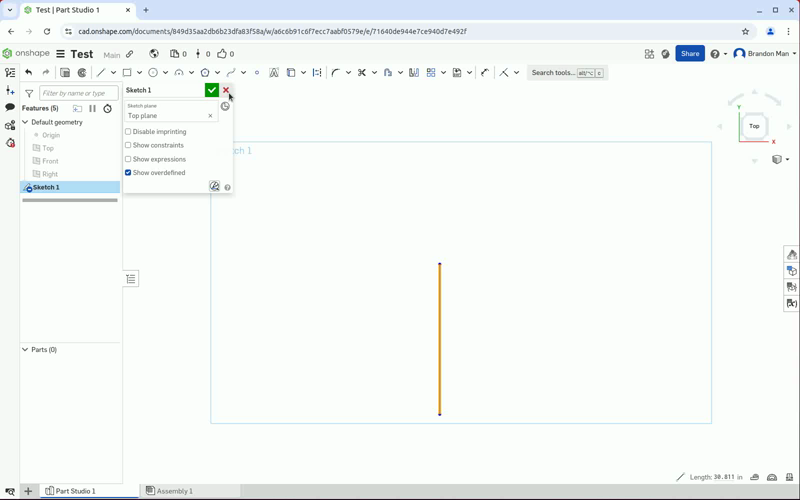
key(shift+h)
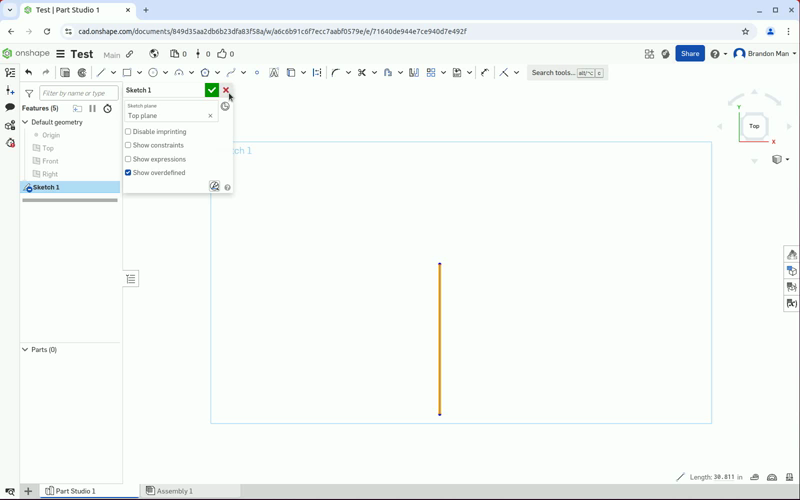
key(shift+s)
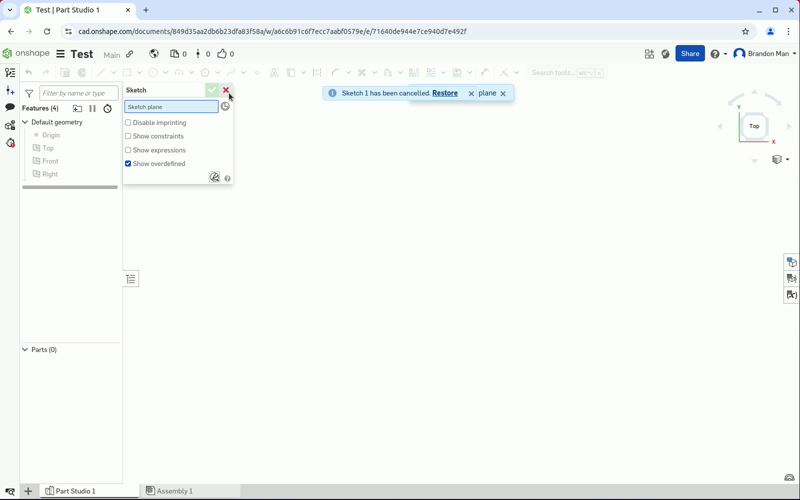
mouse_move(73, 150)
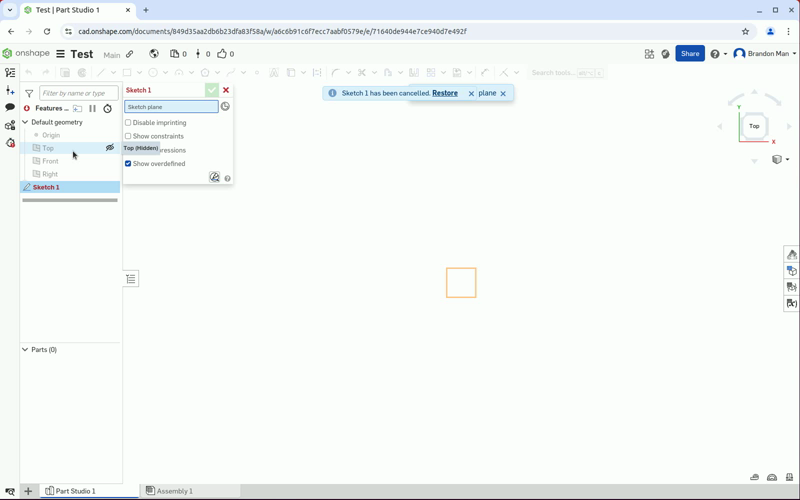
click(73, 150)
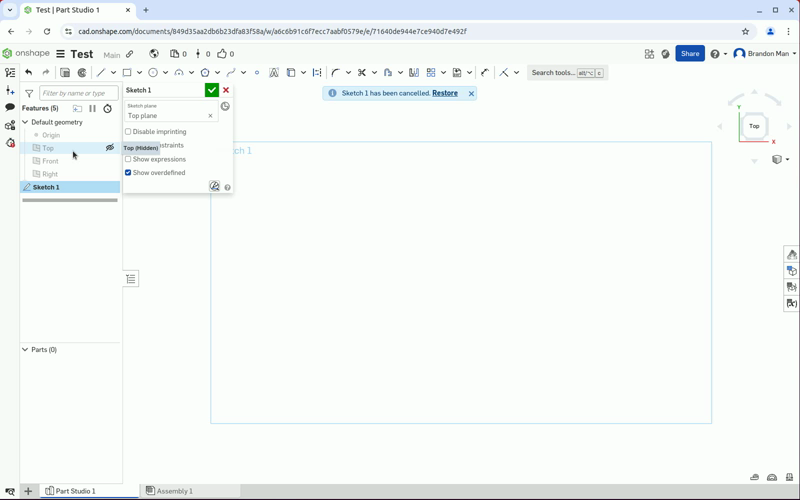
mouse_move(73, 352)
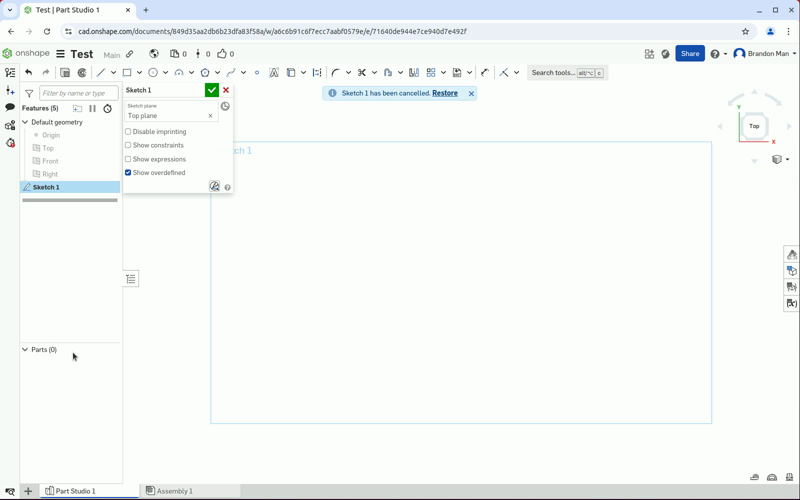
key(y)
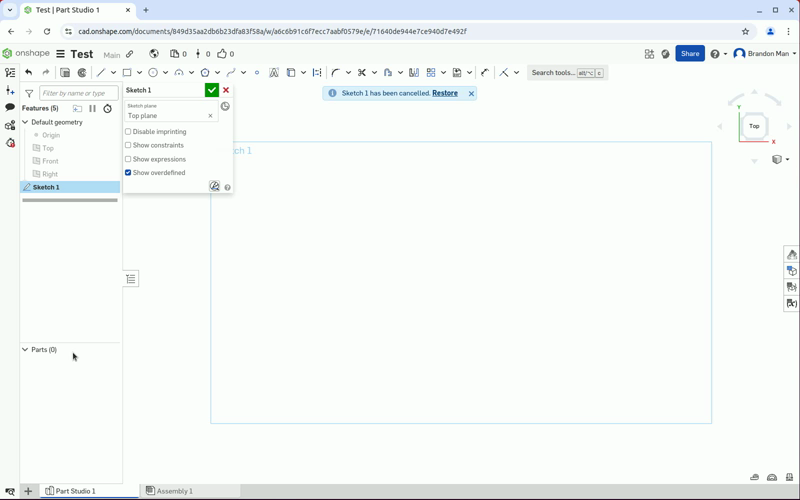
key(l)
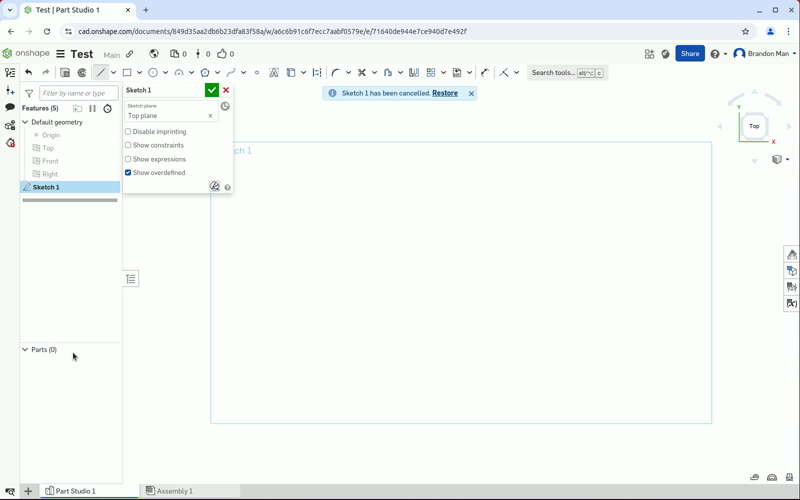
key_down(shift)
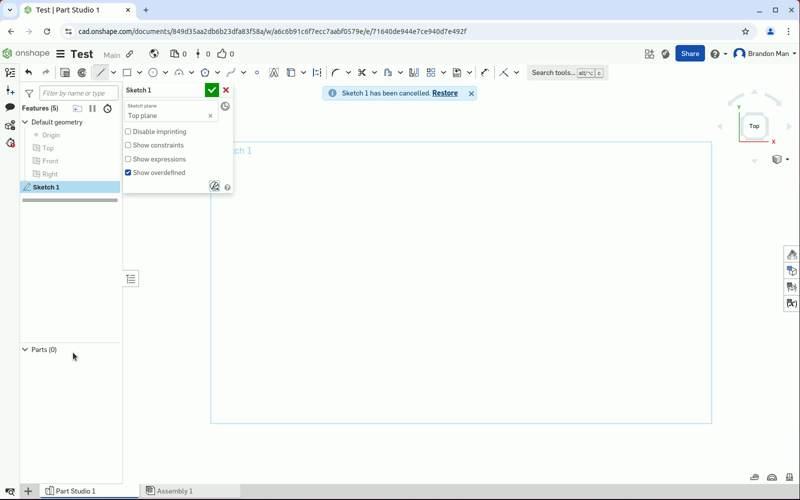
mouse_move(441, 288)
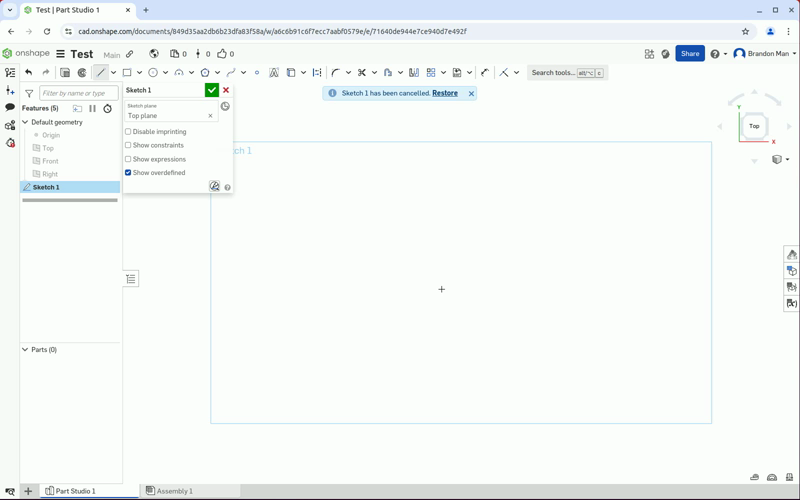
click(441, 288)
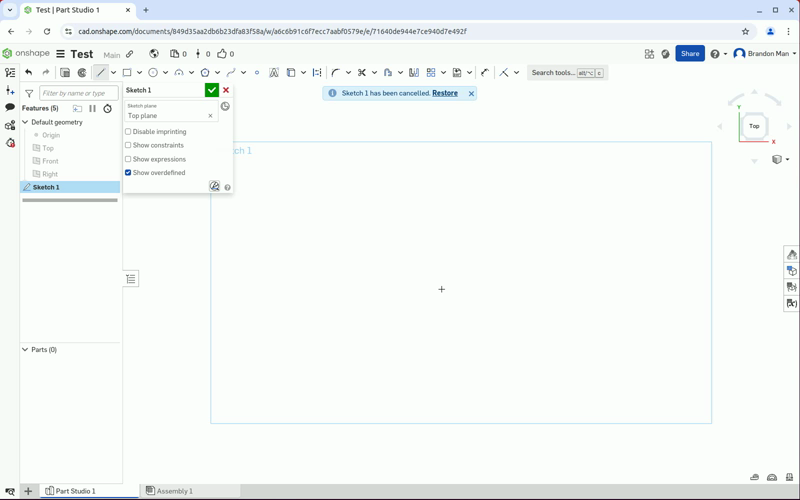
key_up(shift)
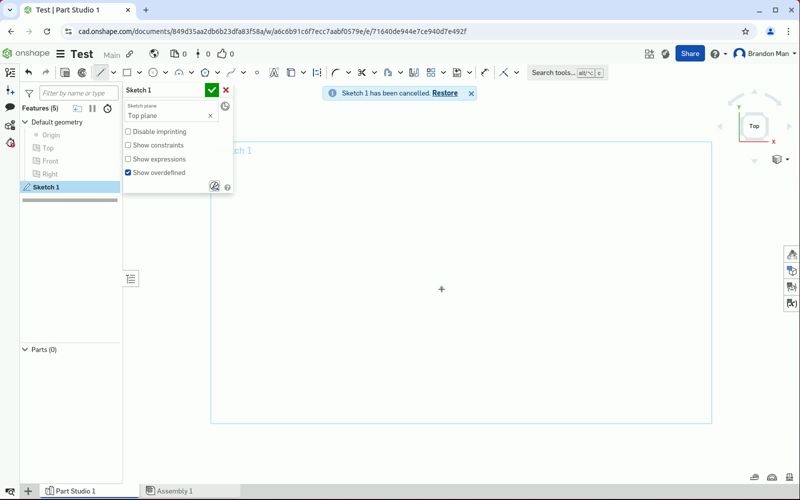
key_down(shift)
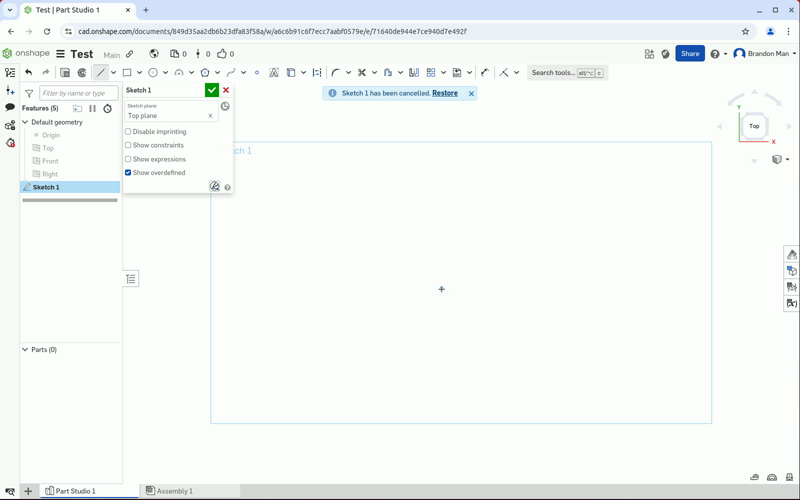
mouse_move(471, 288)
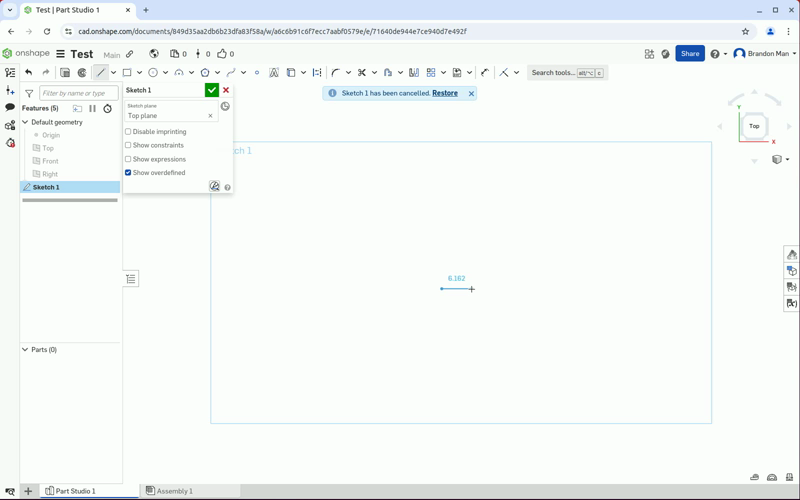
mouse_move(461, 288)
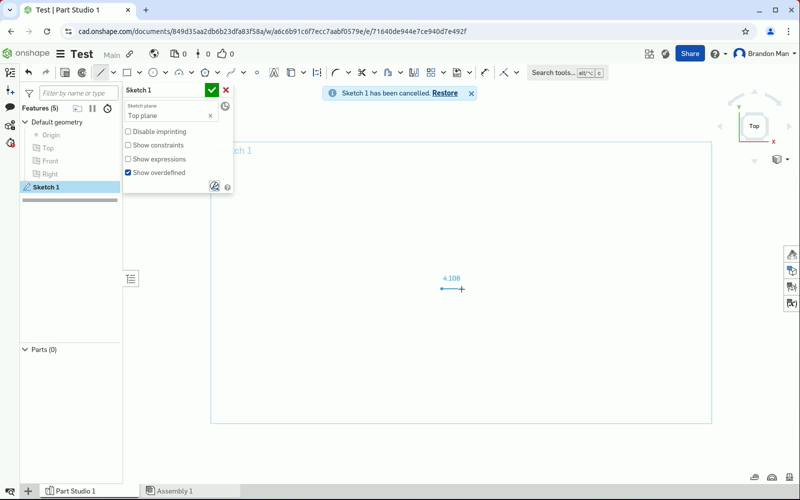
click(461, 288)
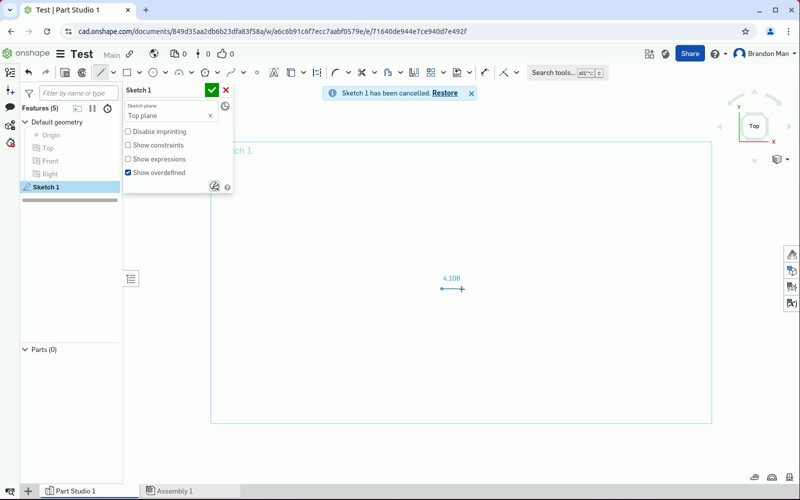
key_up(shift)
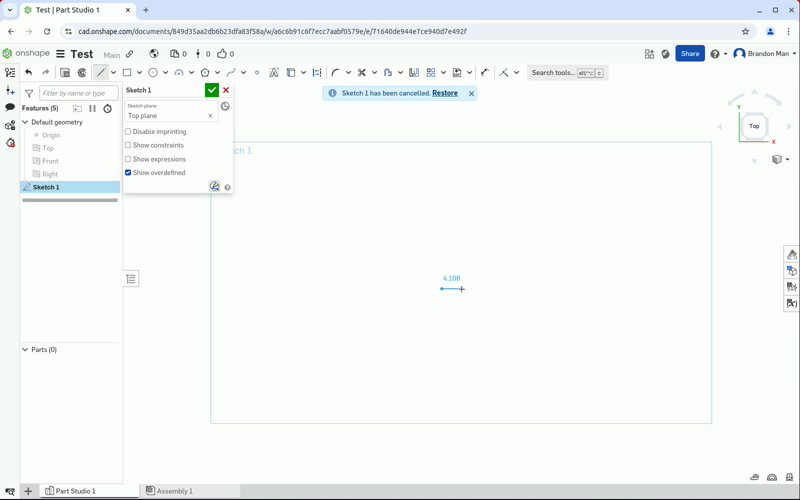
key_down(shift)
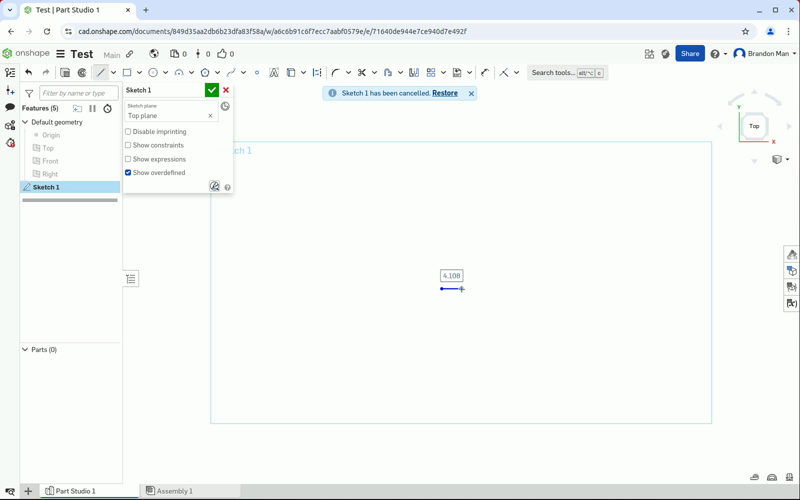
mouse_move(491, 288)
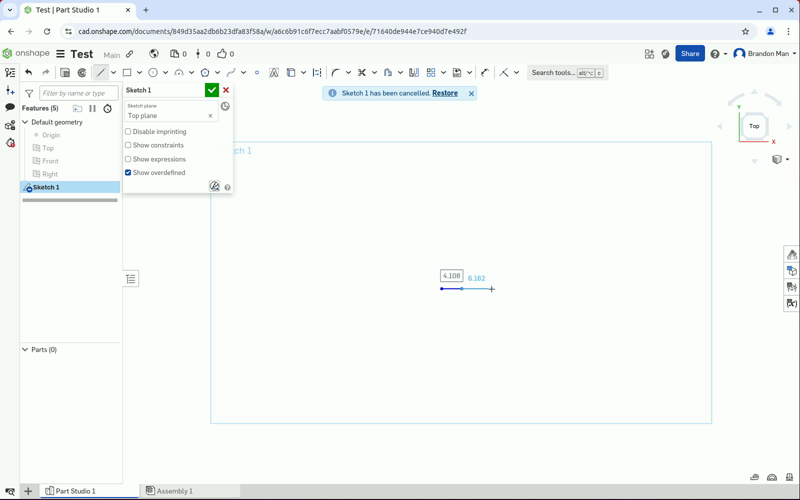
mouse_move(461, 282)
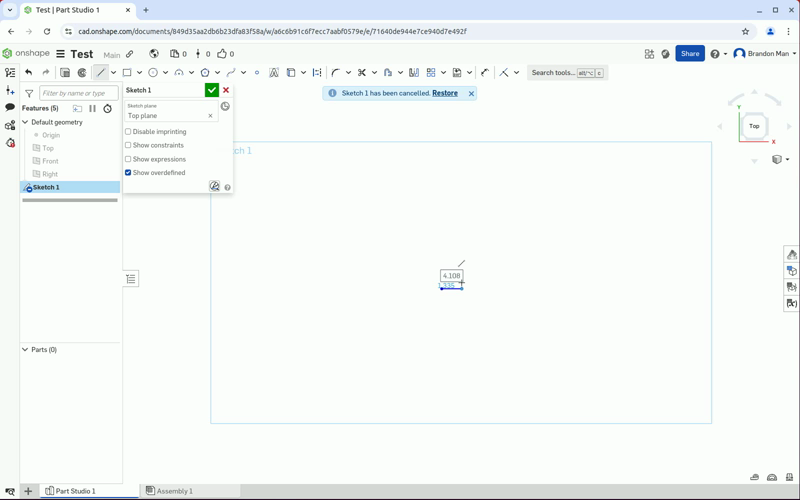
scroll(6)
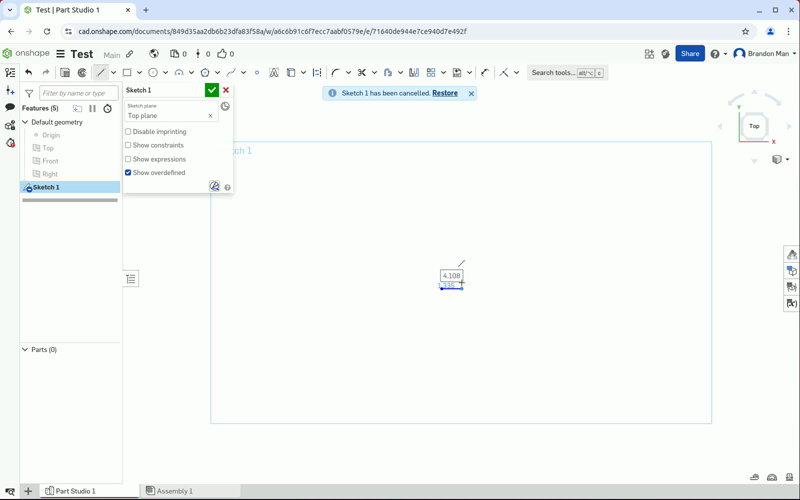
scroll(6)
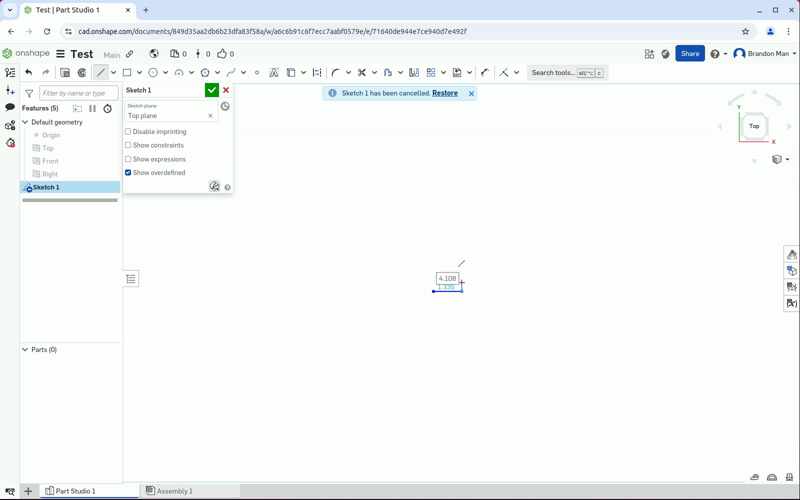
scroll(6)
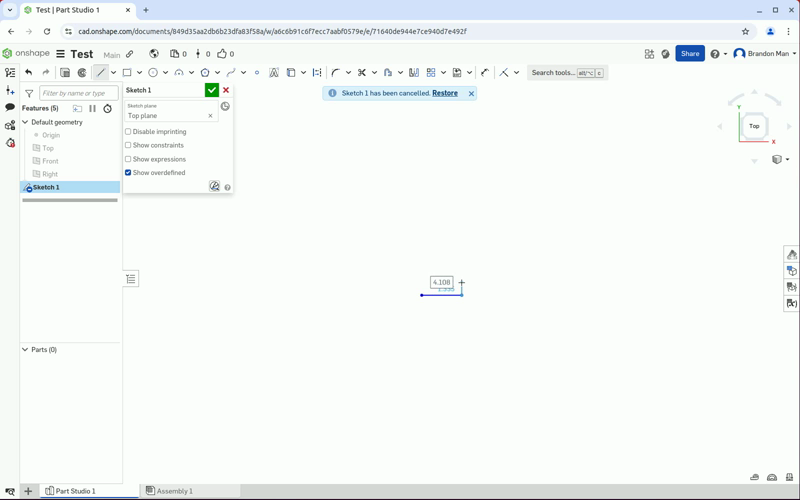
scroll(6)
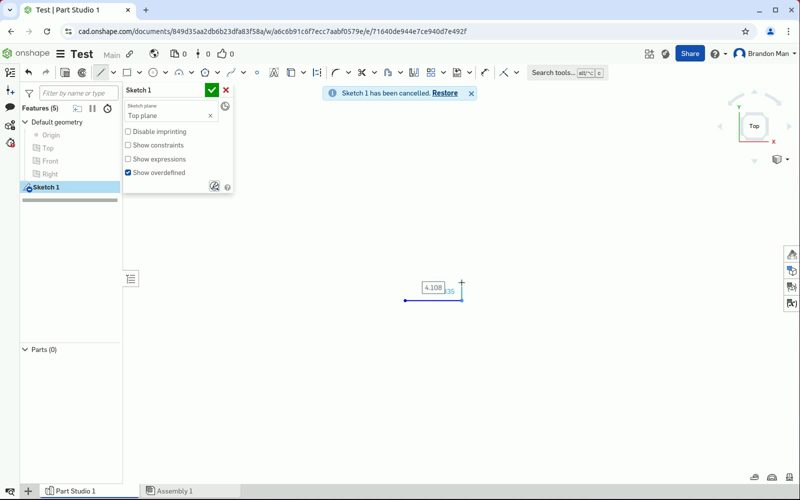
scroll(6)
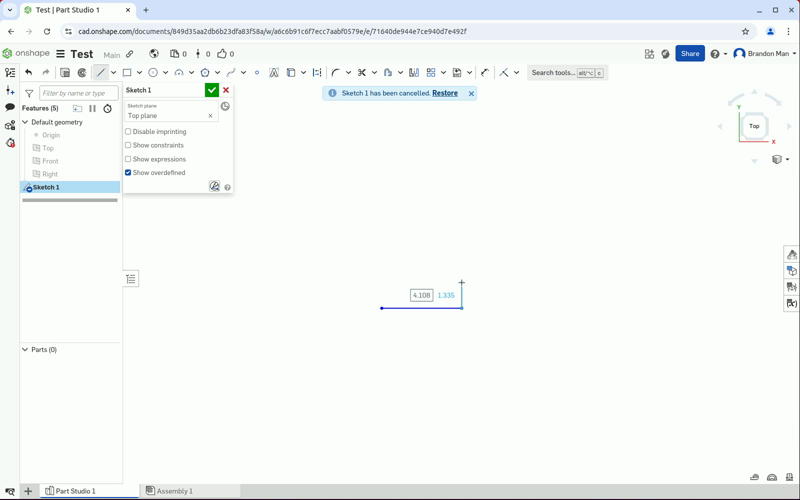
scroll(6)
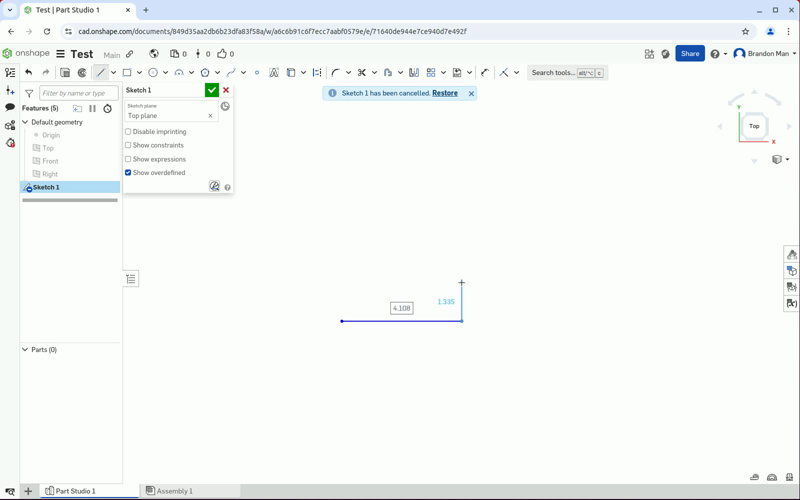
scroll(6)
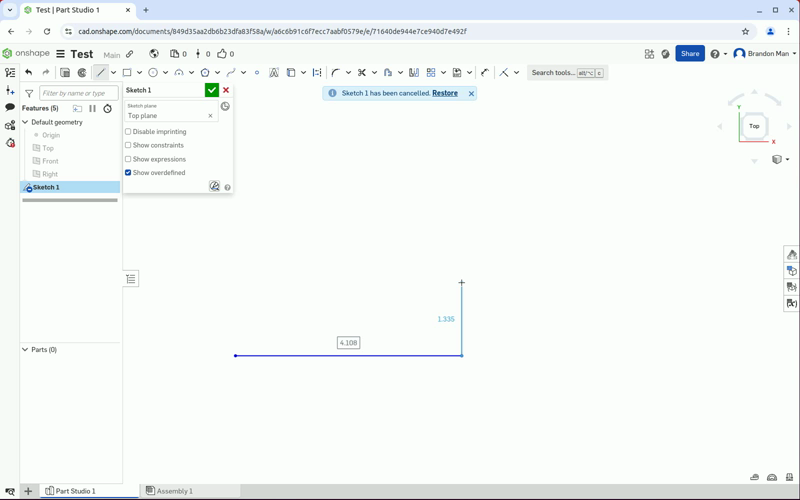
click(461, 282)
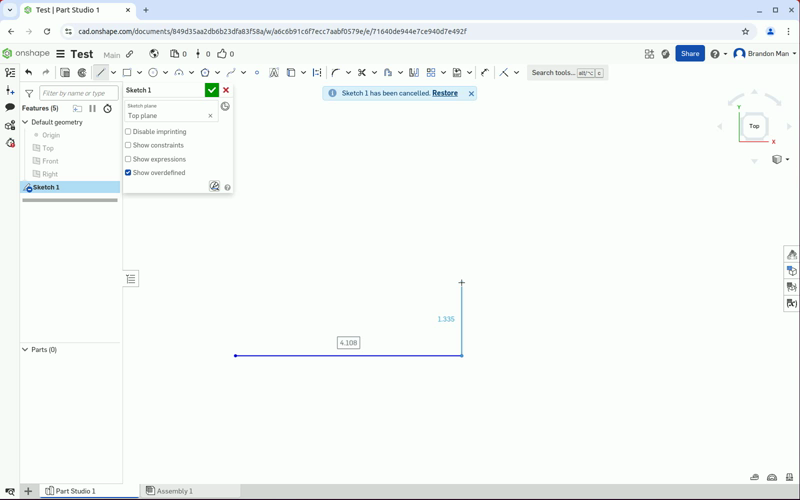
scroll(-6)
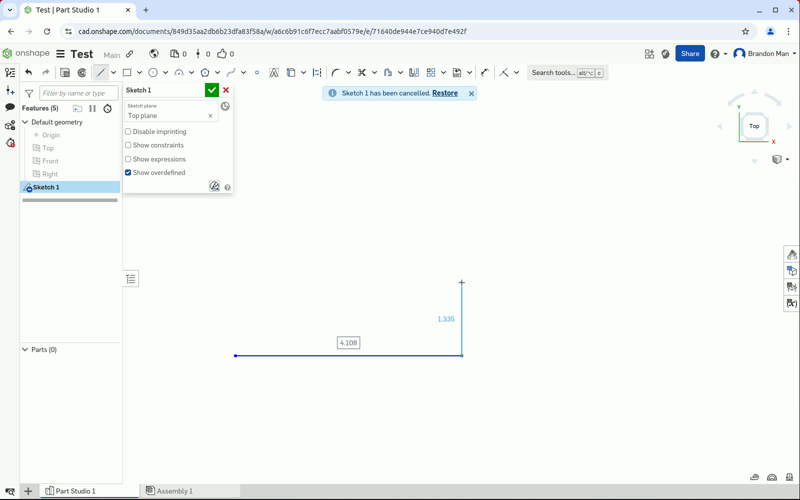
scroll(-6)
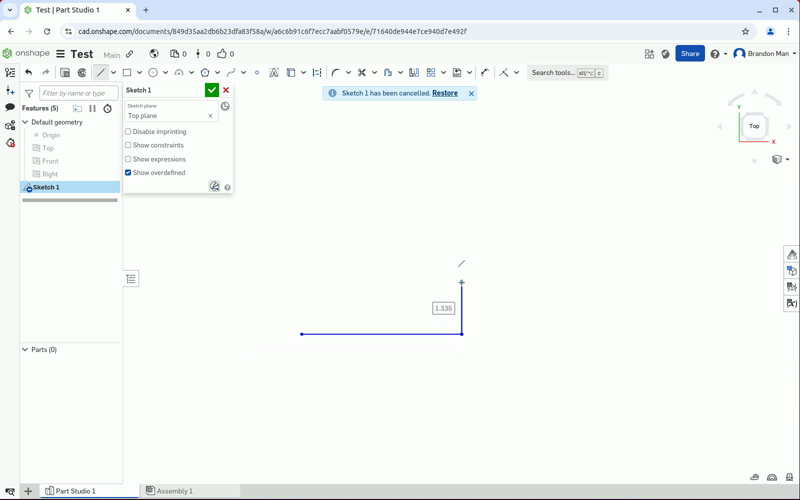
scroll(-6)
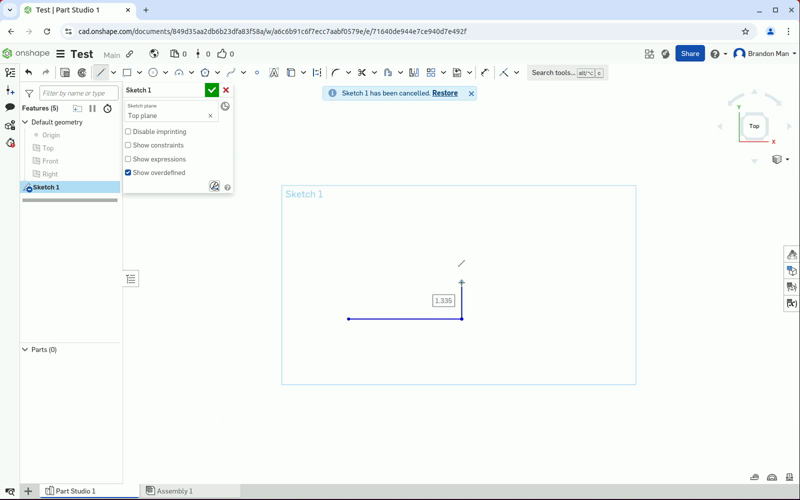
scroll(-6)
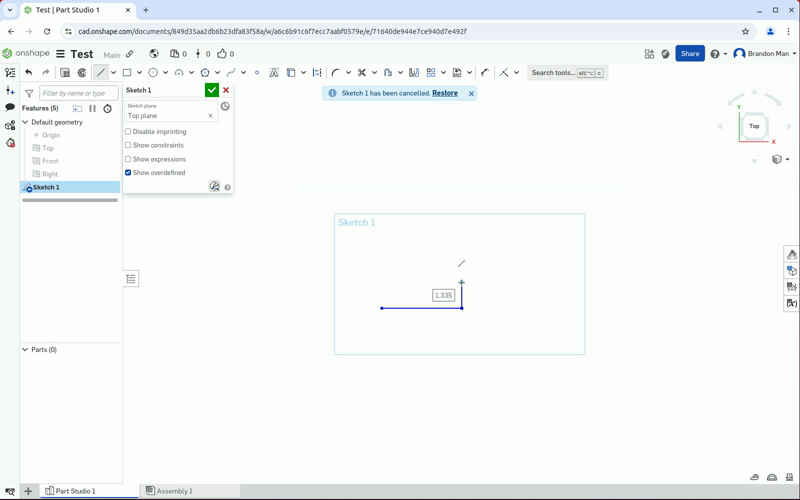
scroll(-6)
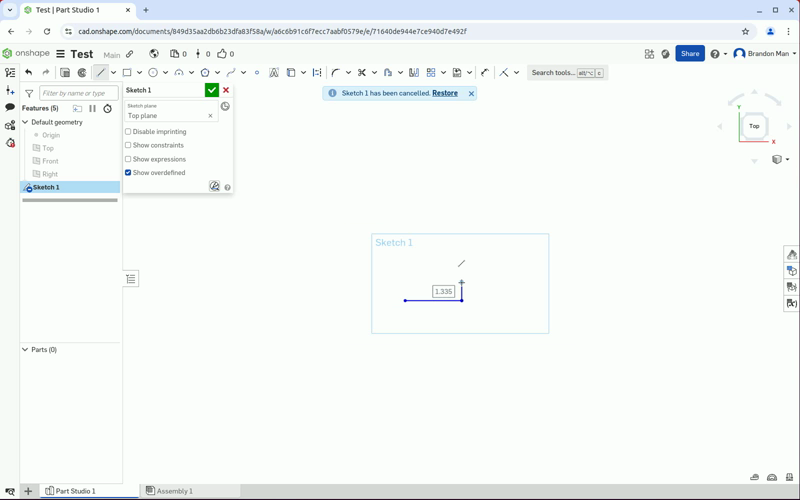
scroll(-6)
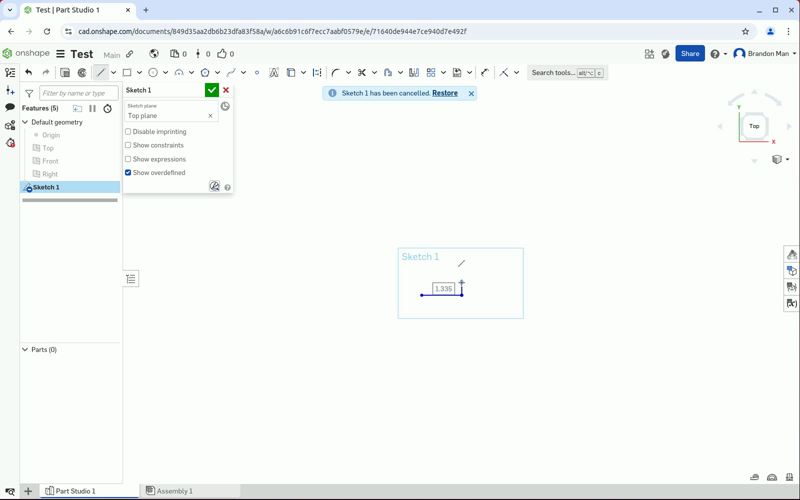
scroll(-6)
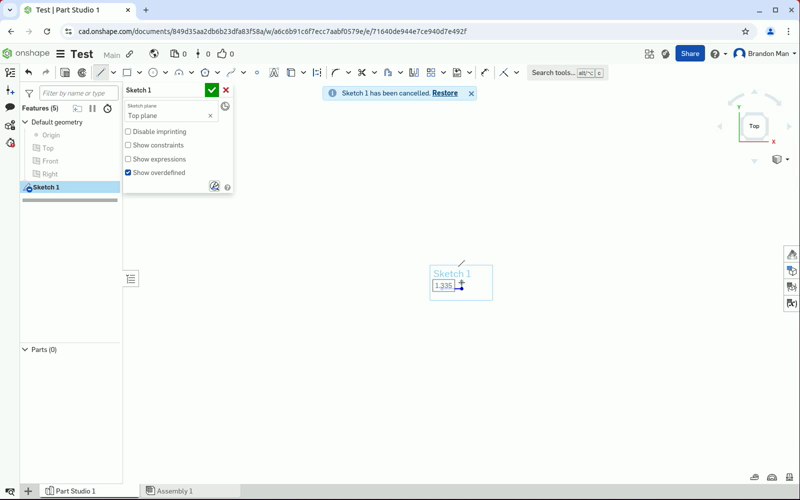
key_up(shift)
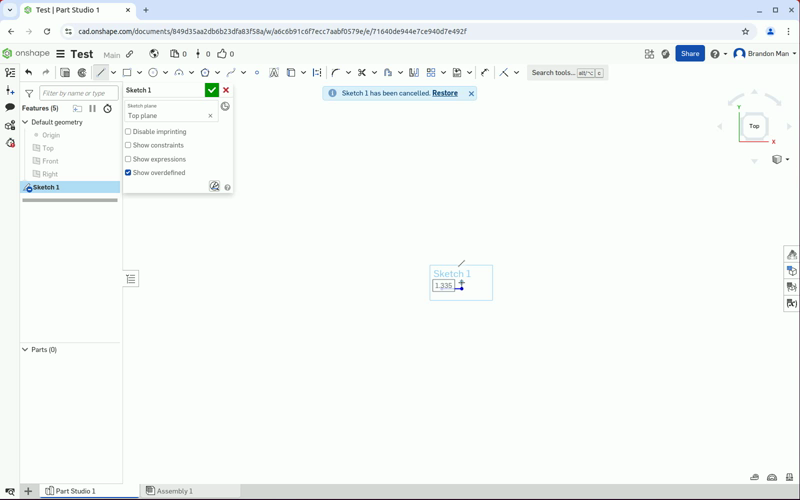
key_down(shift)
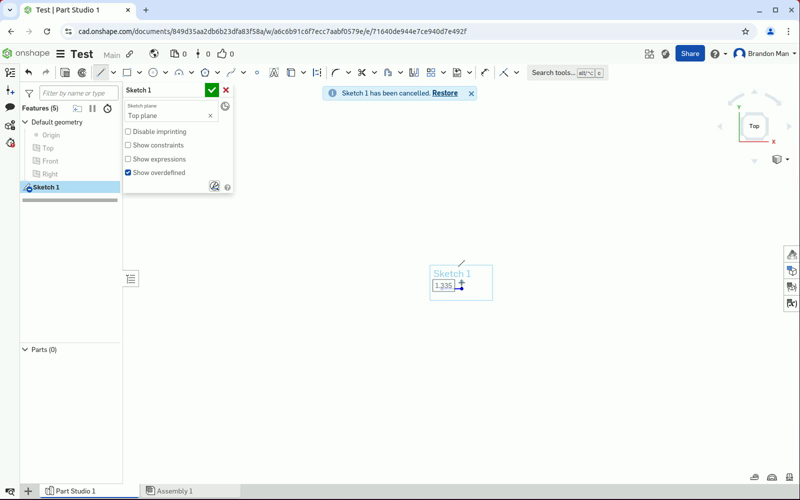
mouse_move(491, 282)
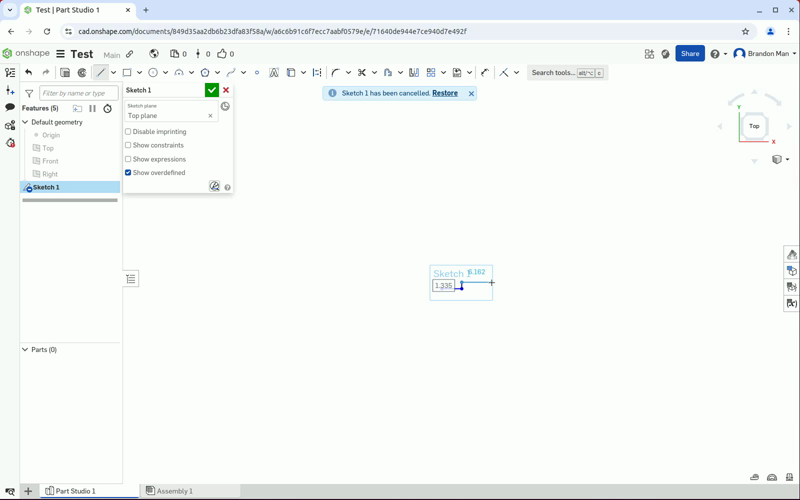
mouse_move(441, 282)
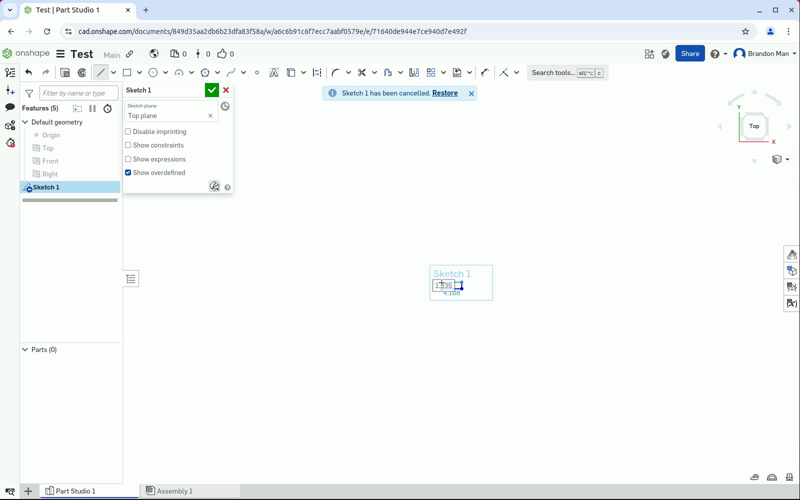
click(441, 282)
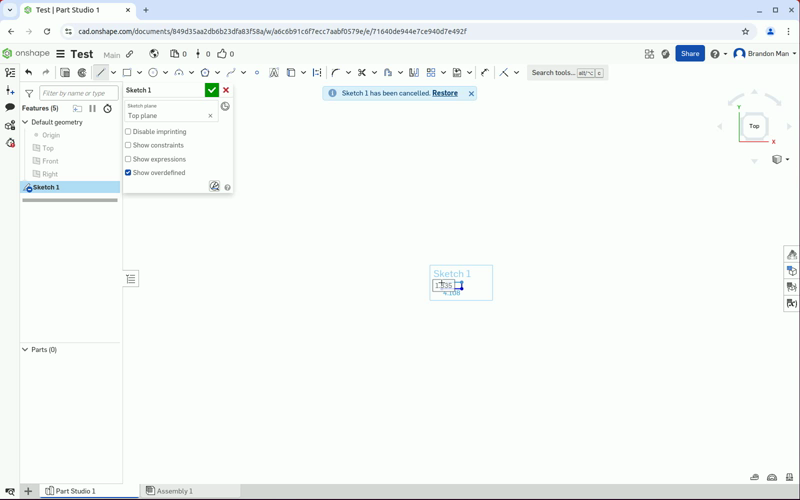
key_up(shift)
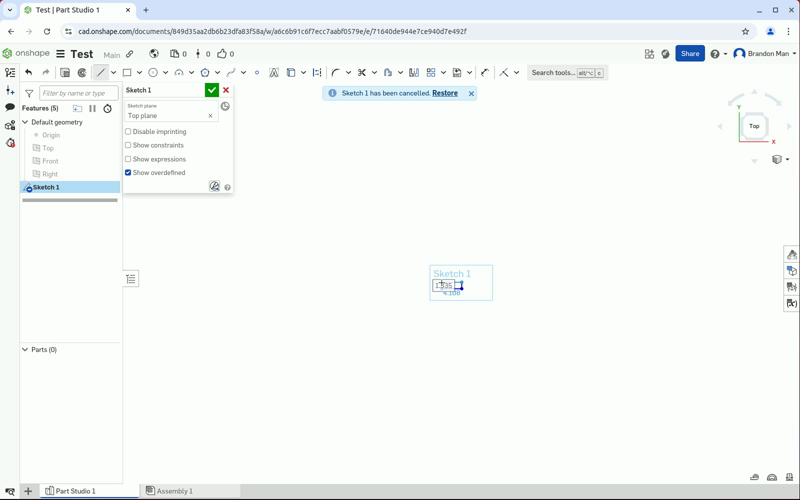
mouse_move(471, 282)
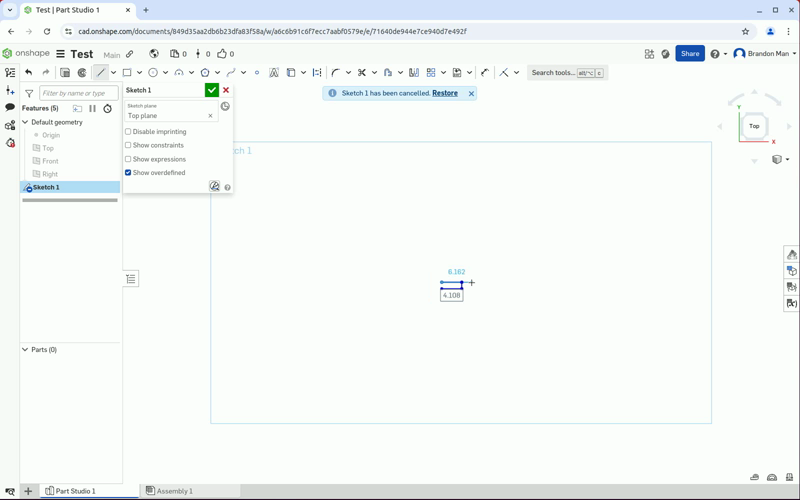
key_down(shift)
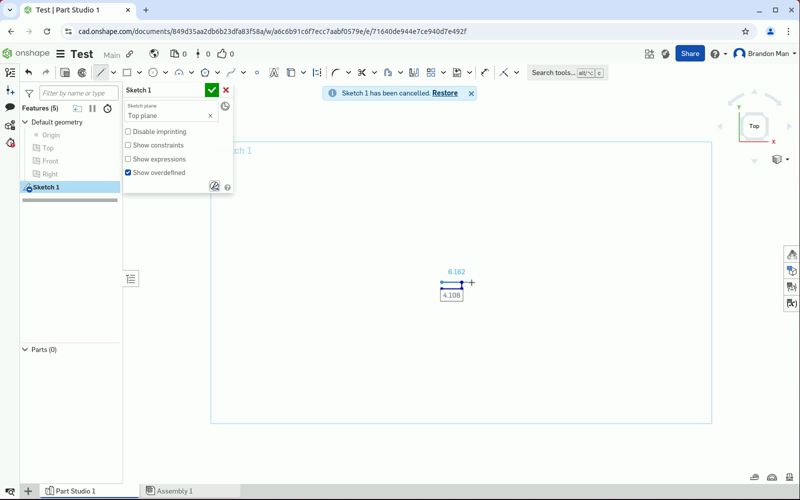
mouse_move(441, 288)
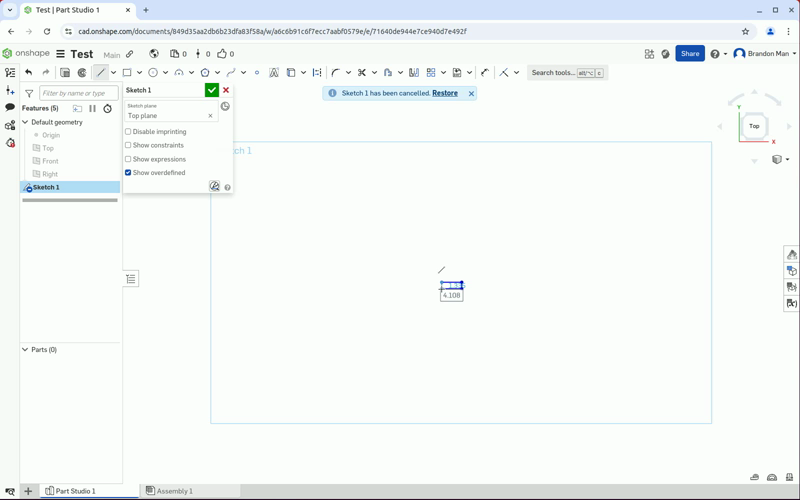
scroll(6)
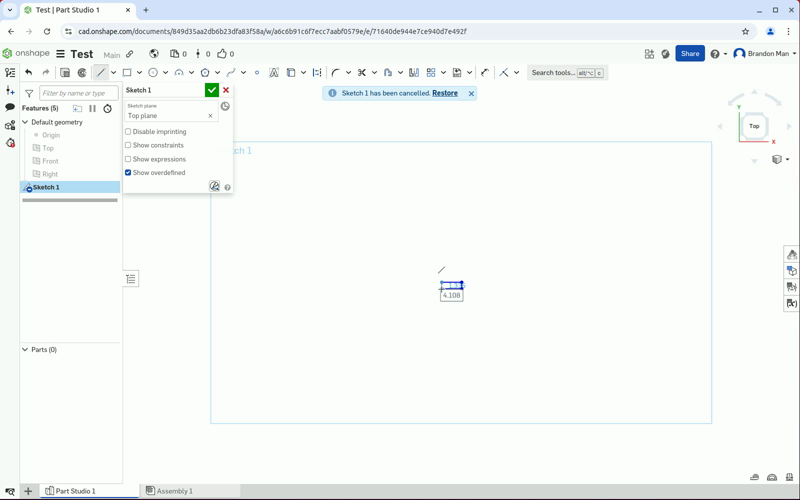
scroll(6)
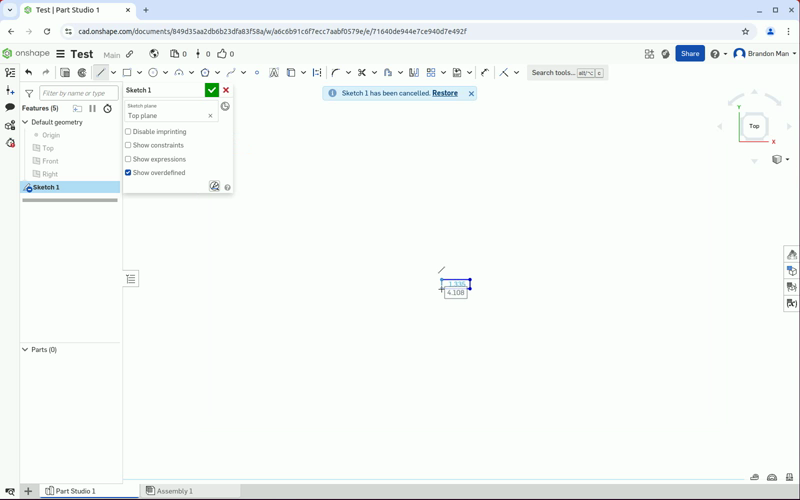
scroll(6)
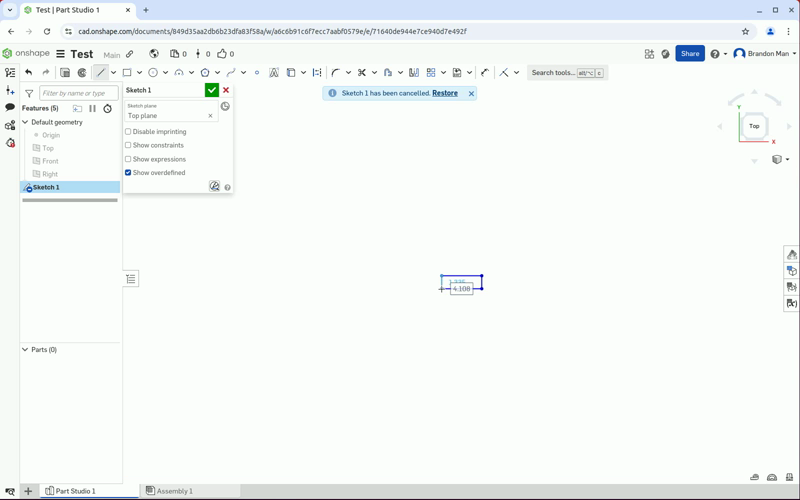
scroll(6)
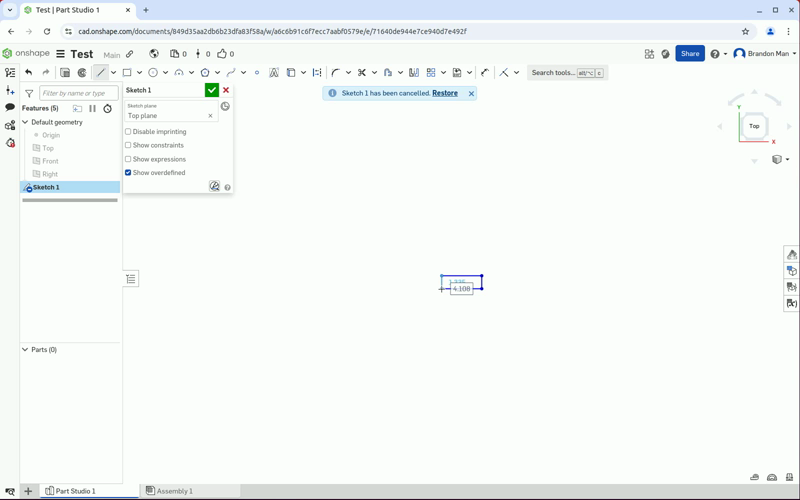
scroll(6)
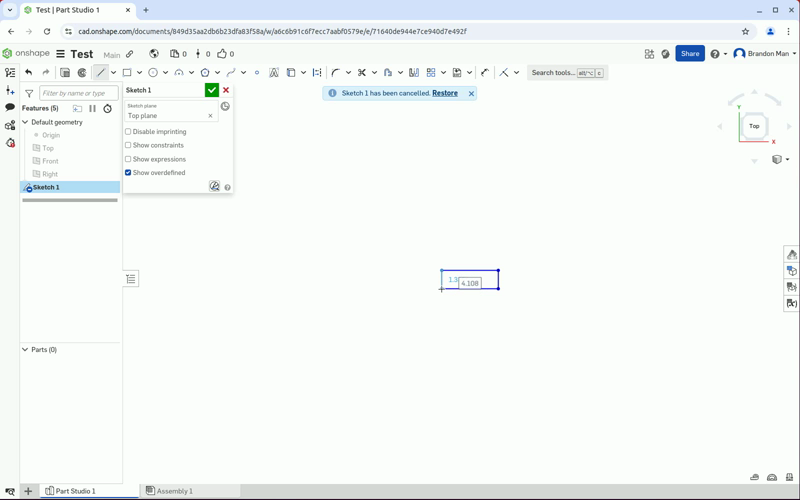
scroll(6)
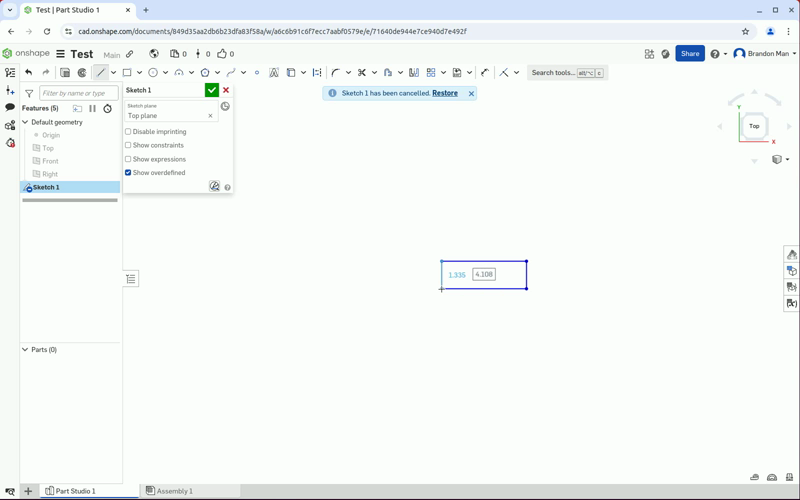
scroll(6)
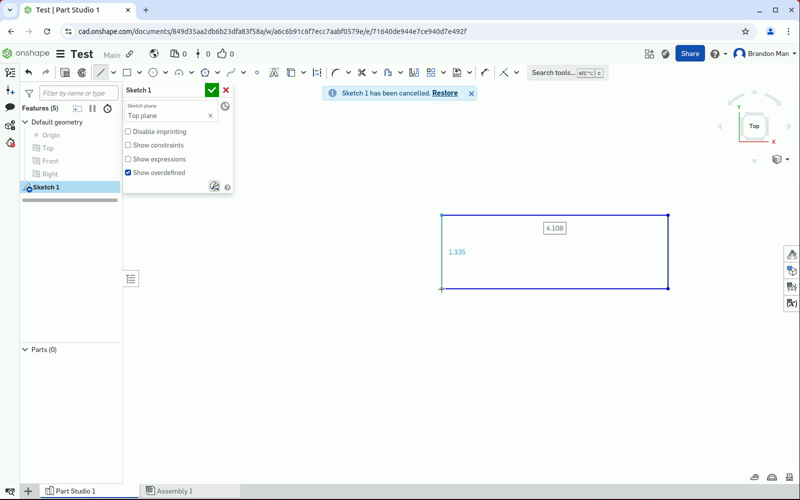
key_up(shift)
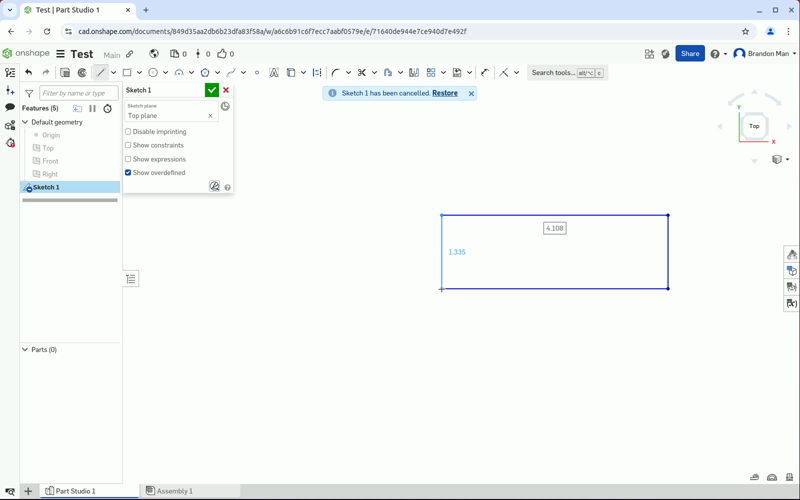
click(441, 288)
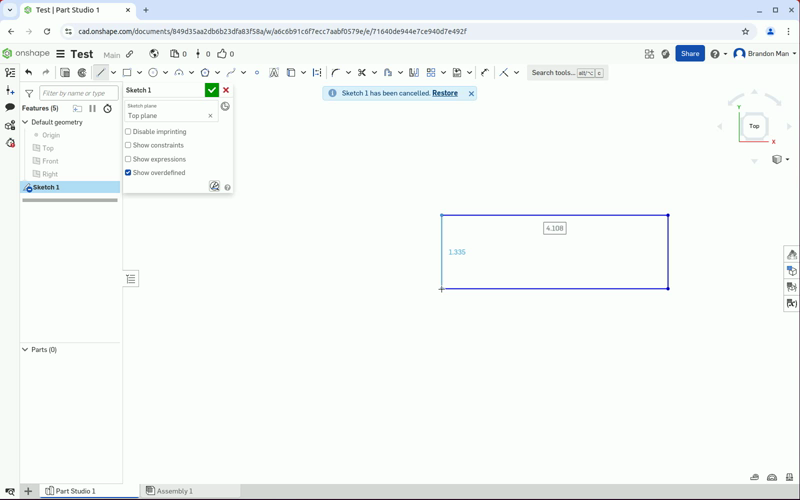
scroll(-6)
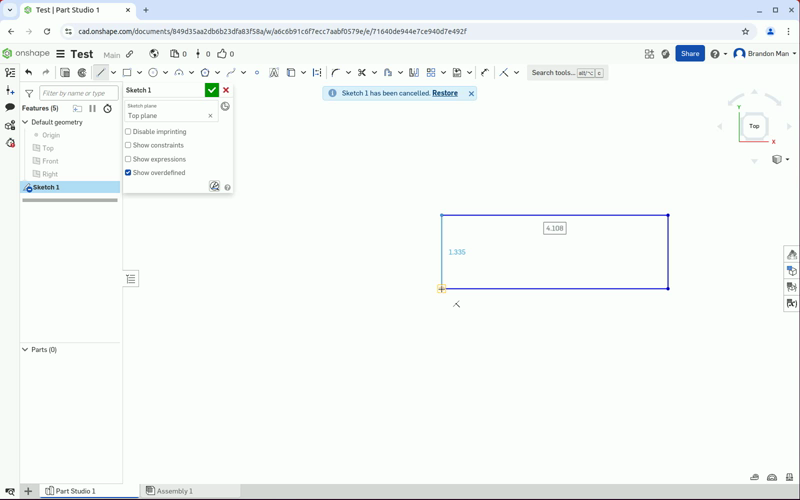
scroll(-6)
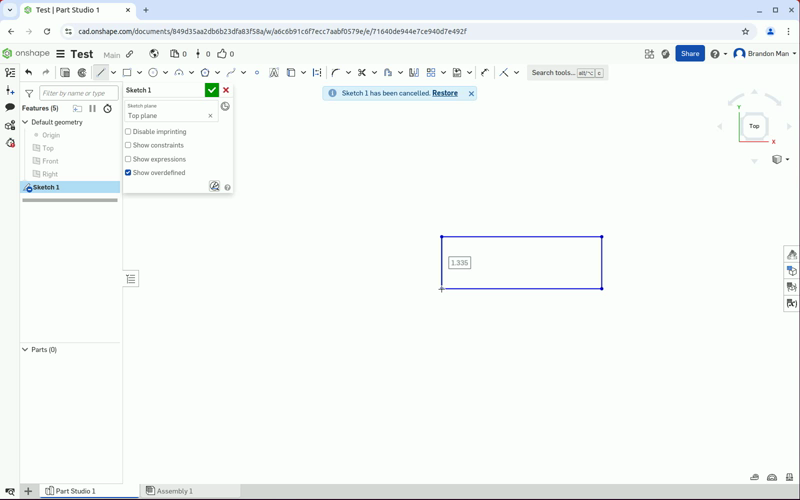
scroll(-6)
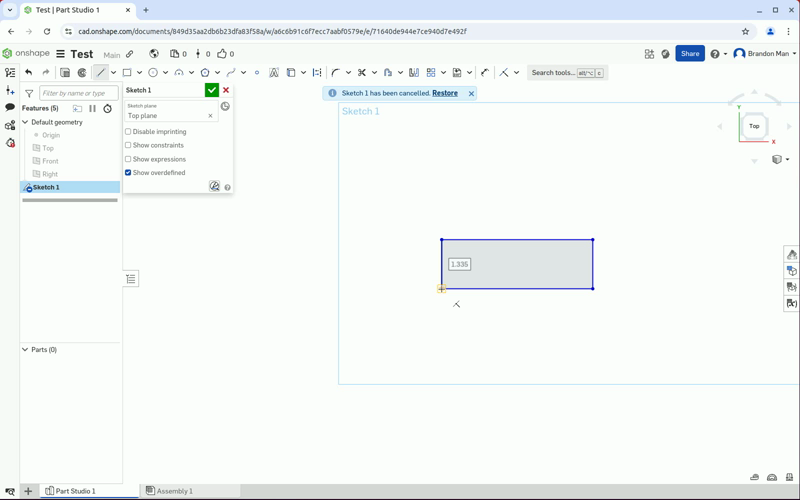
scroll(-6)
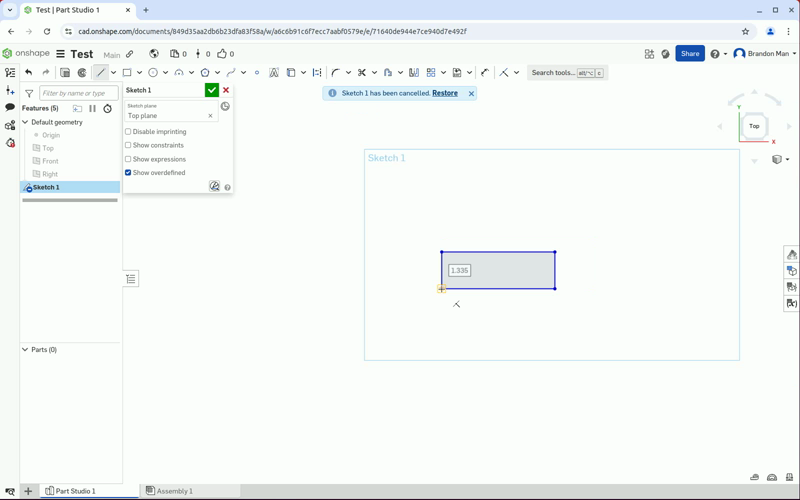
scroll(-6)
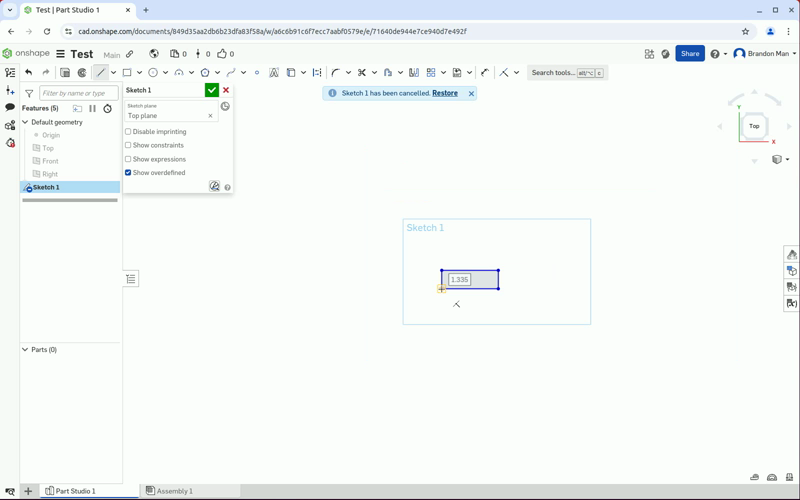
scroll(-6)
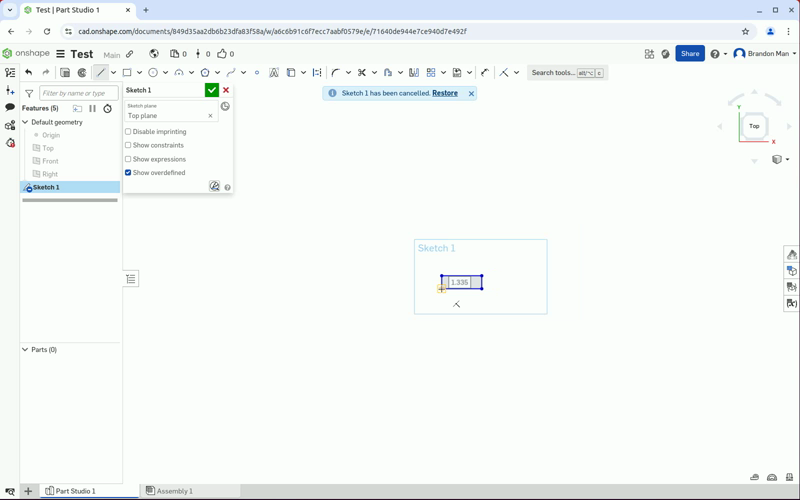
scroll(-6)
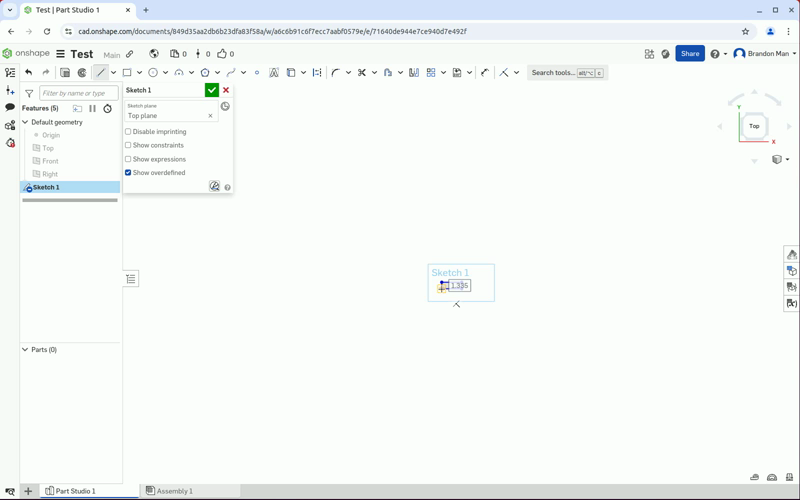
key(esc)
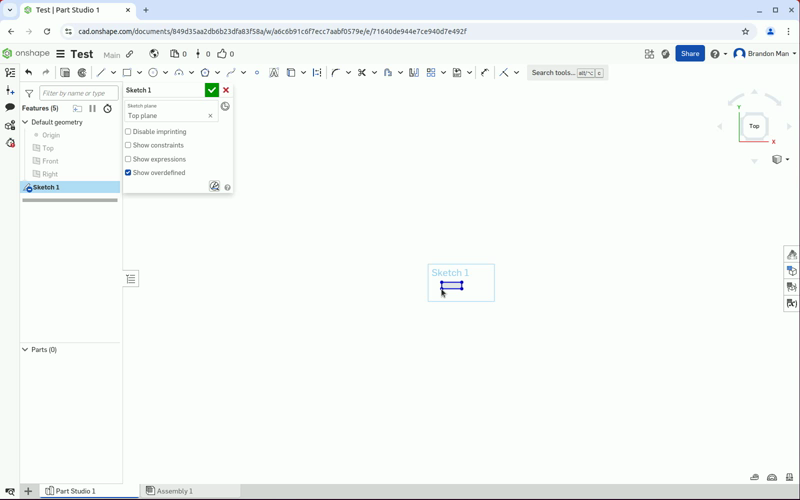
mouse_move(453, 286)
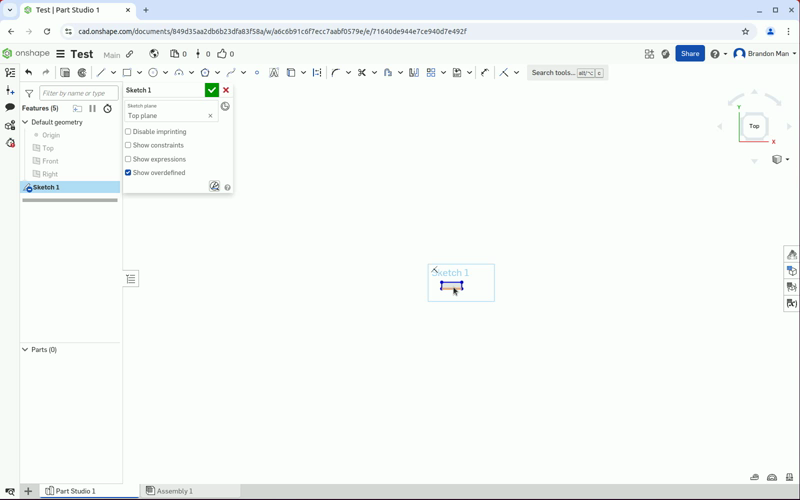
scroll(6)
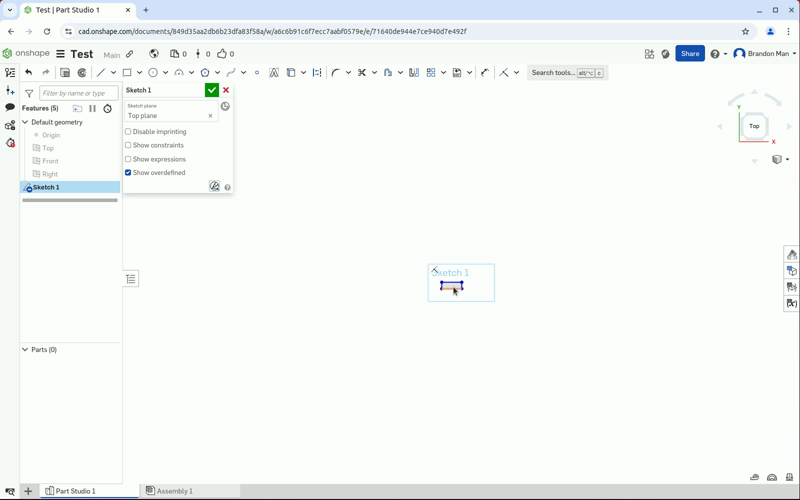
scroll(6)
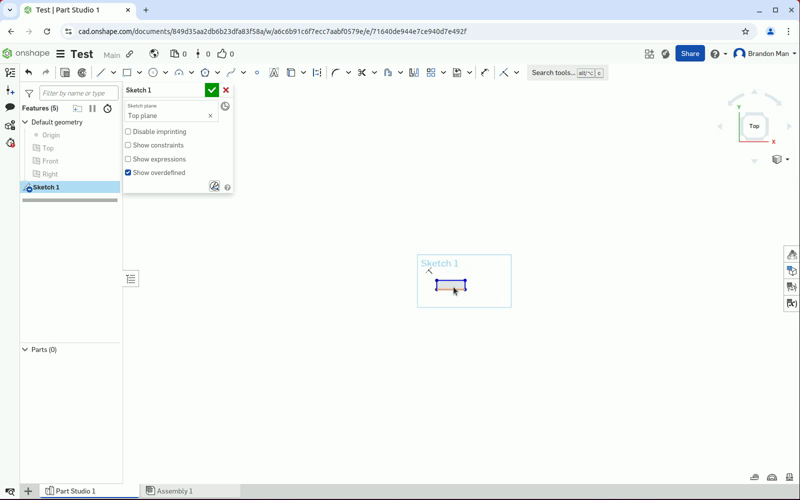
scroll(6)
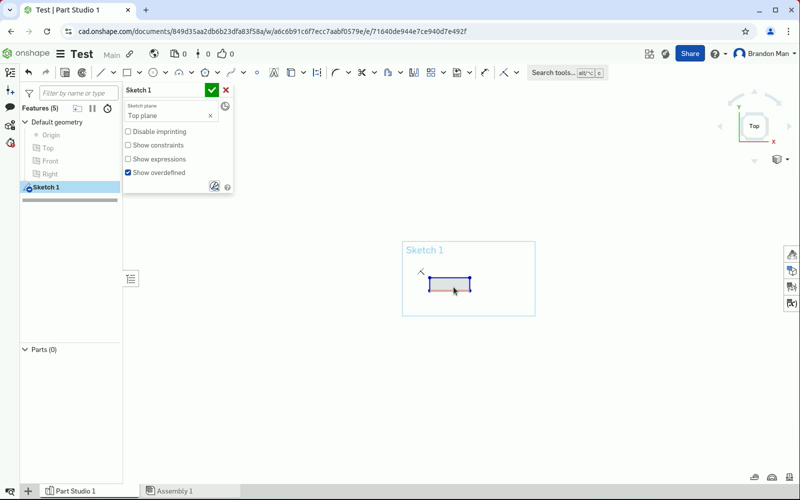
scroll(6)
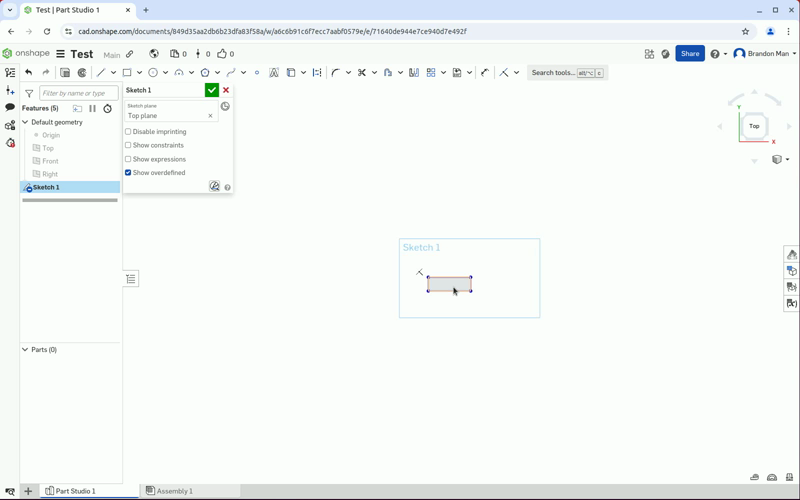
scroll(6)
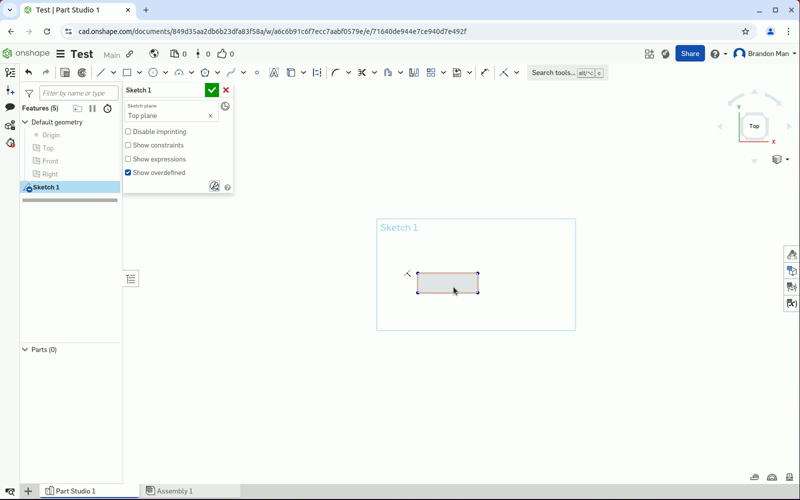
scroll(6)
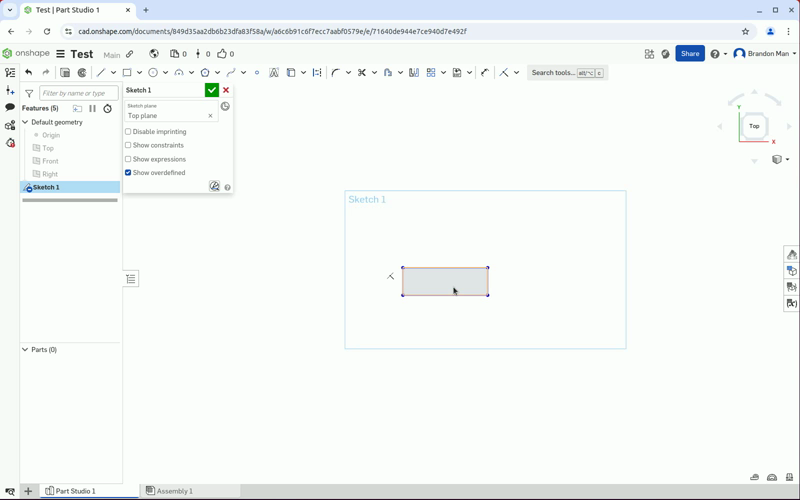
scroll(6)
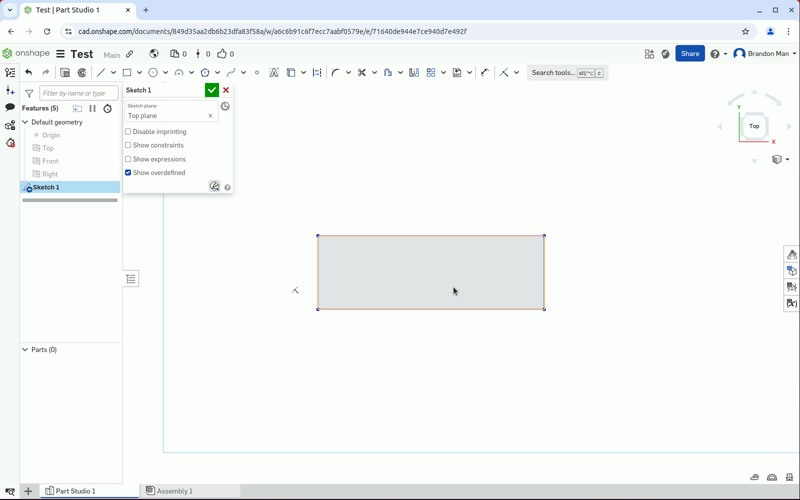
click(453, 286)
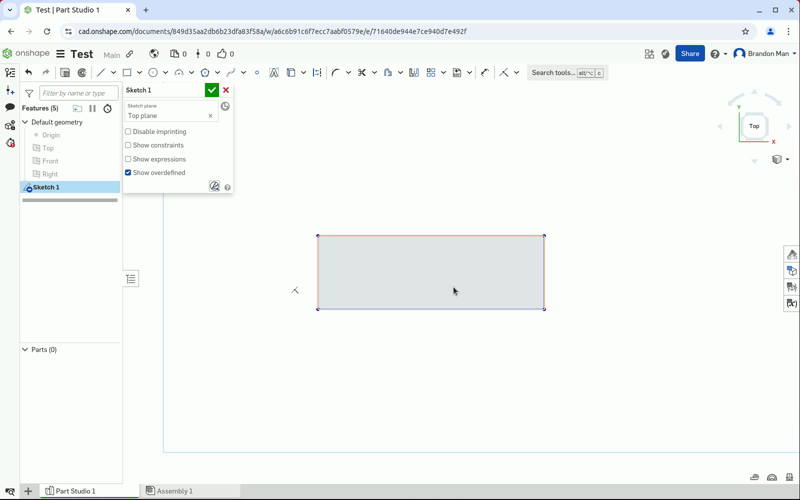
scroll(-6)
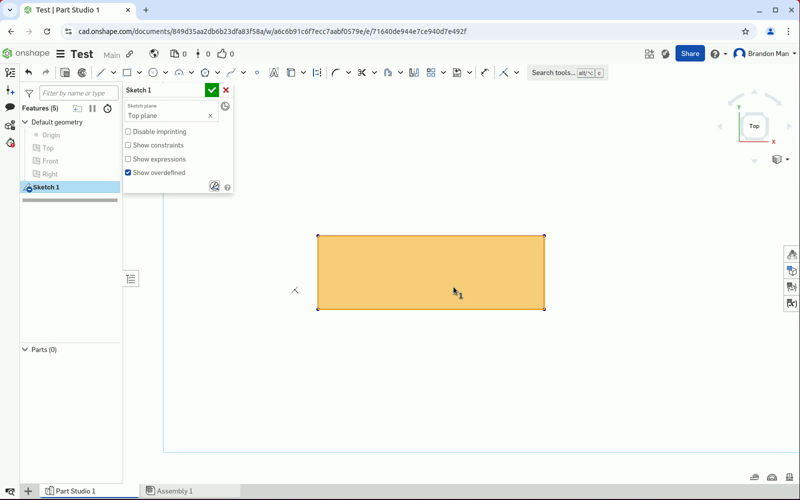
scroll(-6)
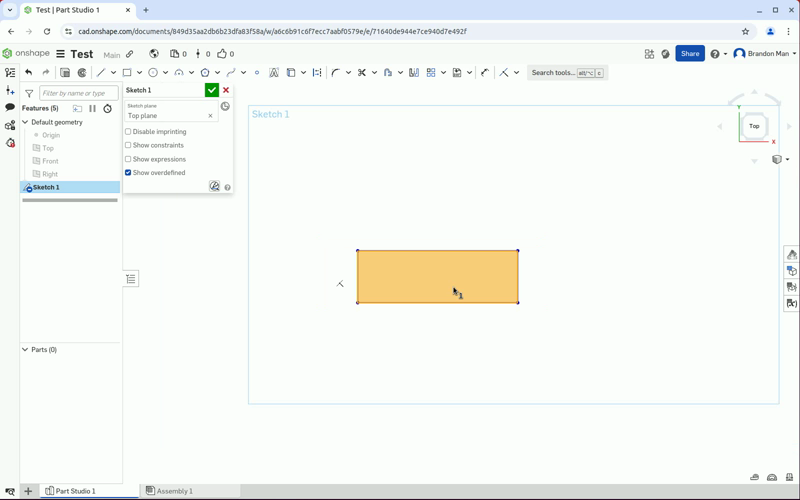
scroll(-6)
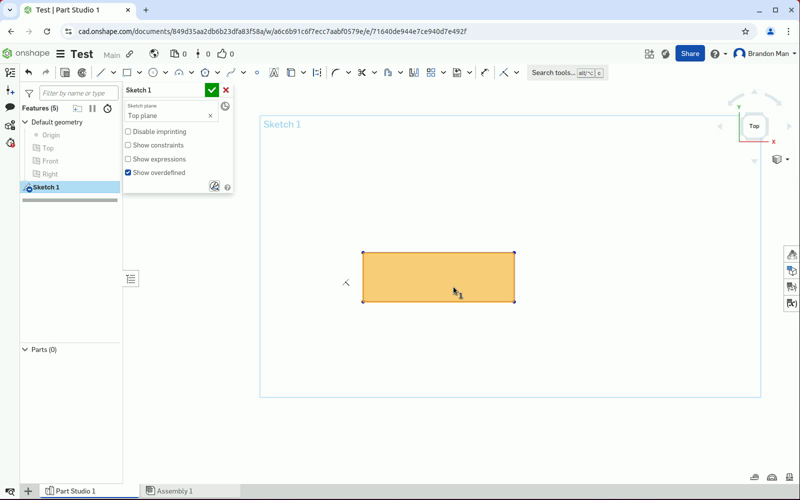
scroll(-6)
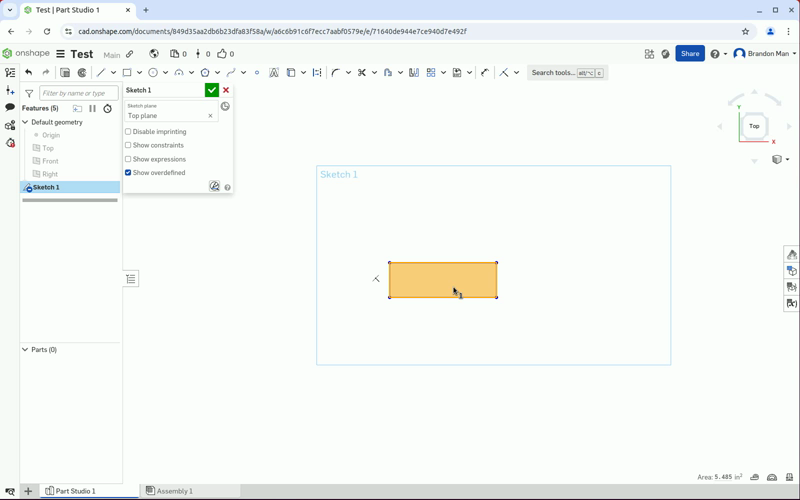
scroll(-6)
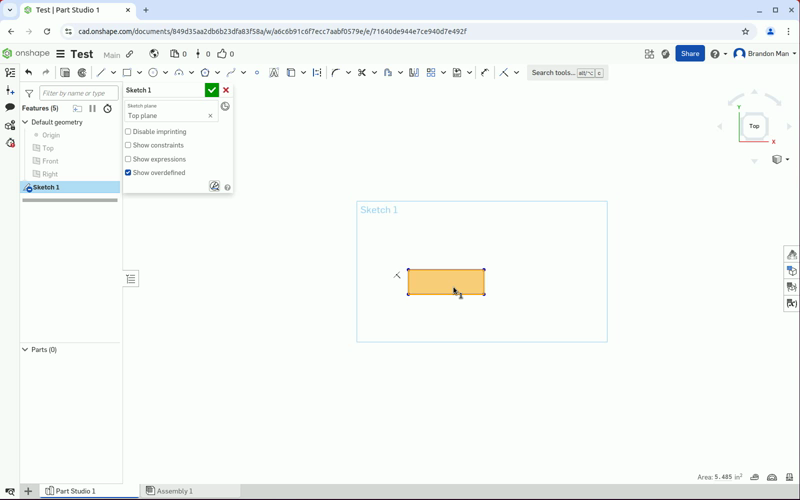
scroll(-6)
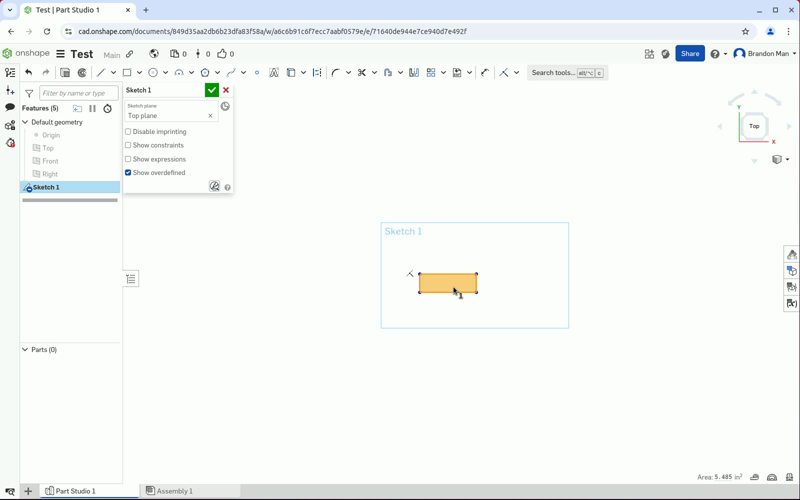
scroll(-6)
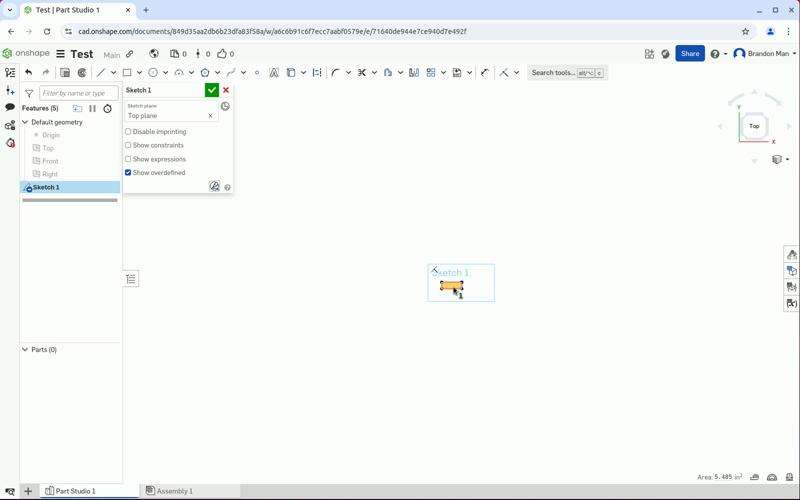
mouse_move(73, 352)
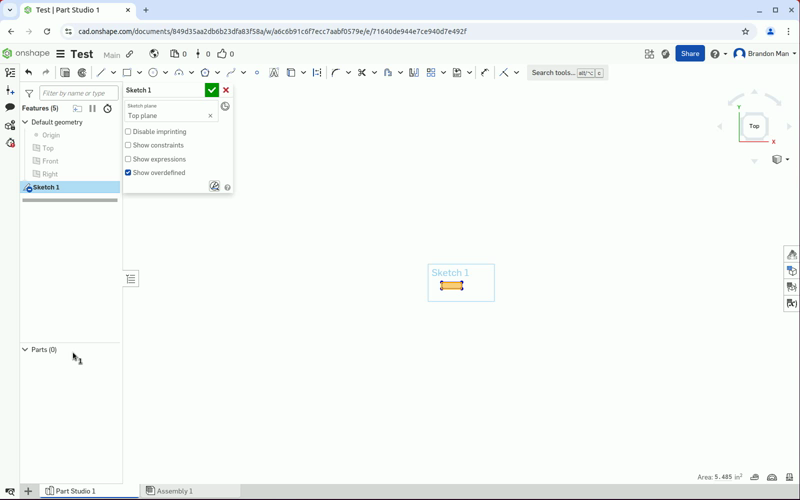
key(shift+y)
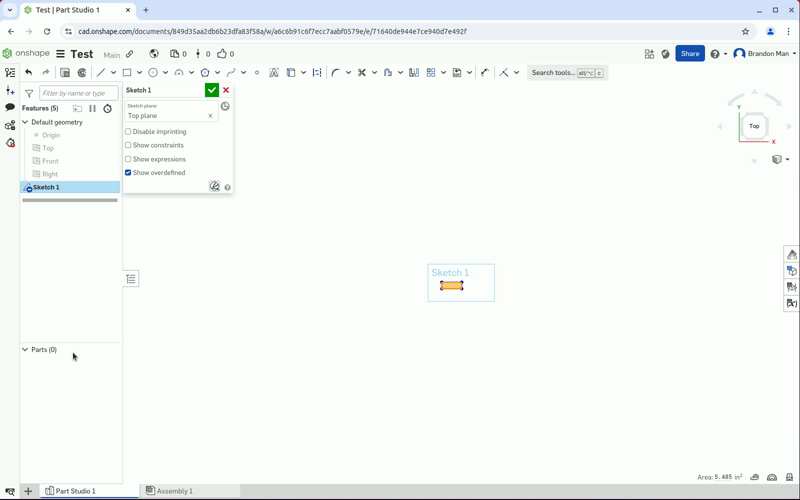
key(shift+e)
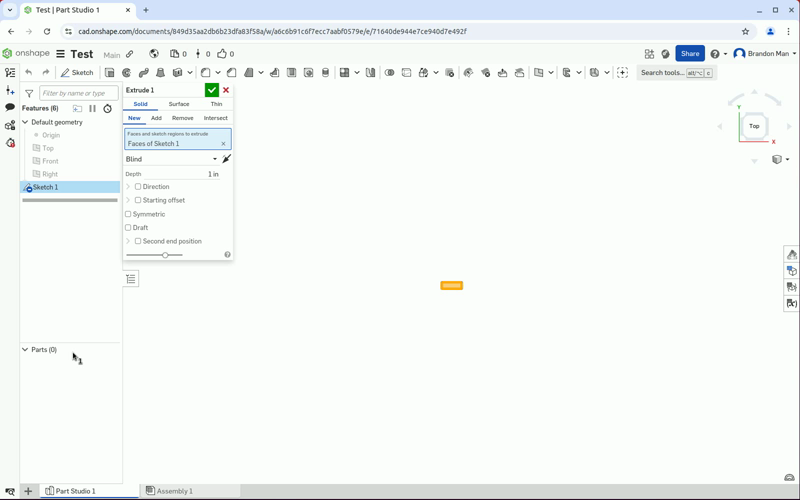
mouse_move(143, 106)
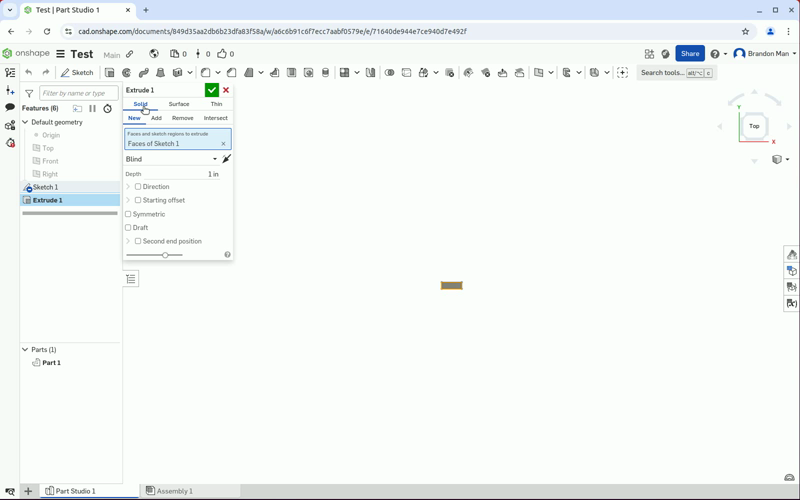
click(143, 106)
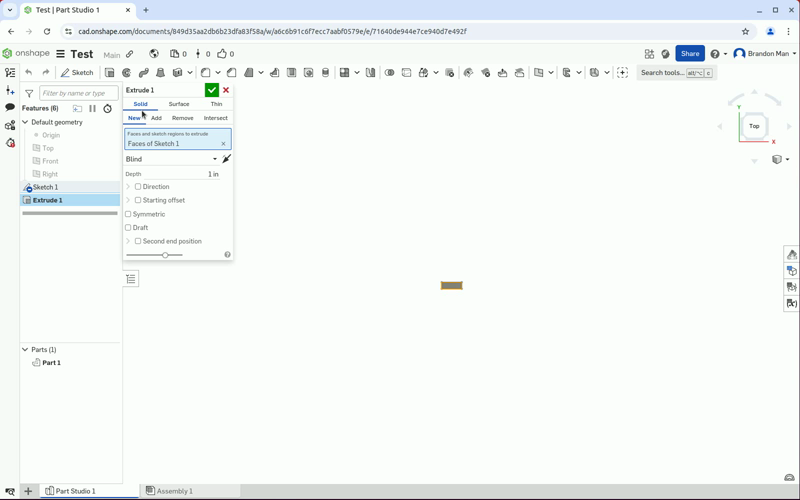
mouse_move(137, 120)
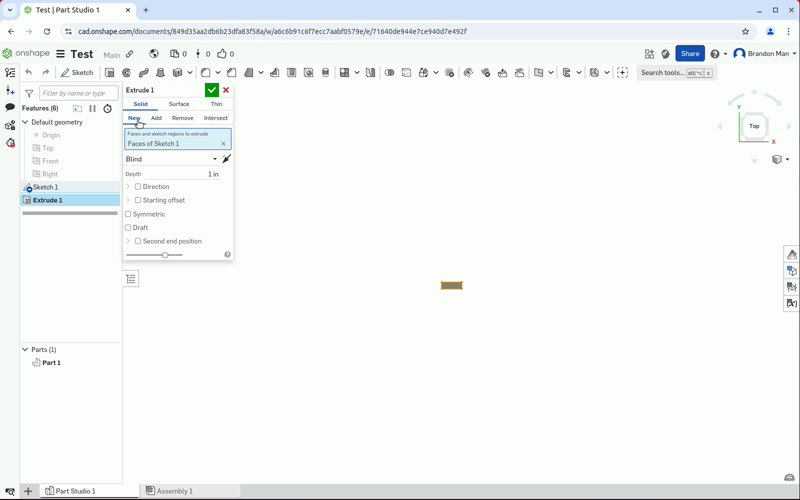
click(137, 120)
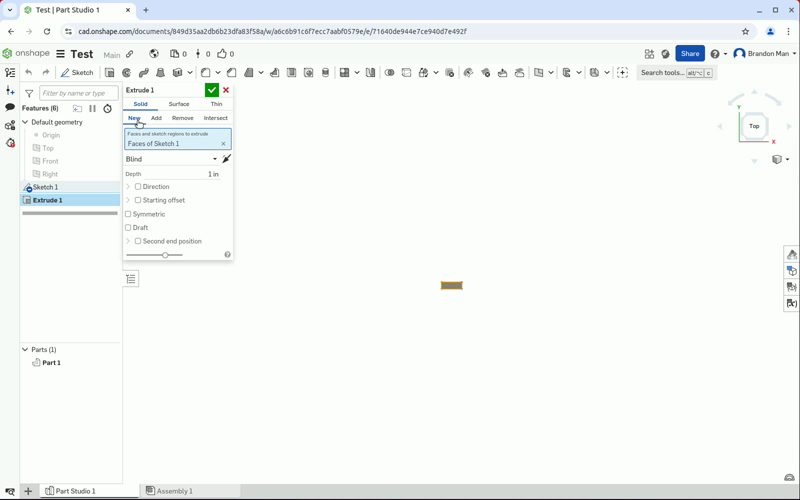
key(tab, 4)
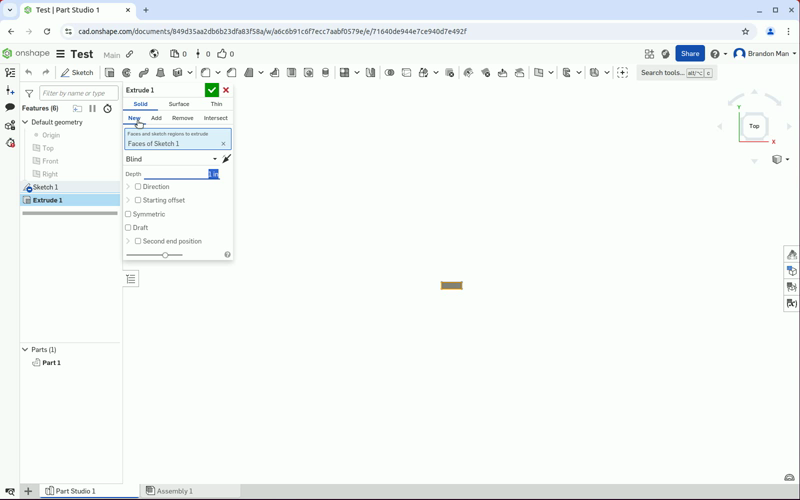
text(-23.108)
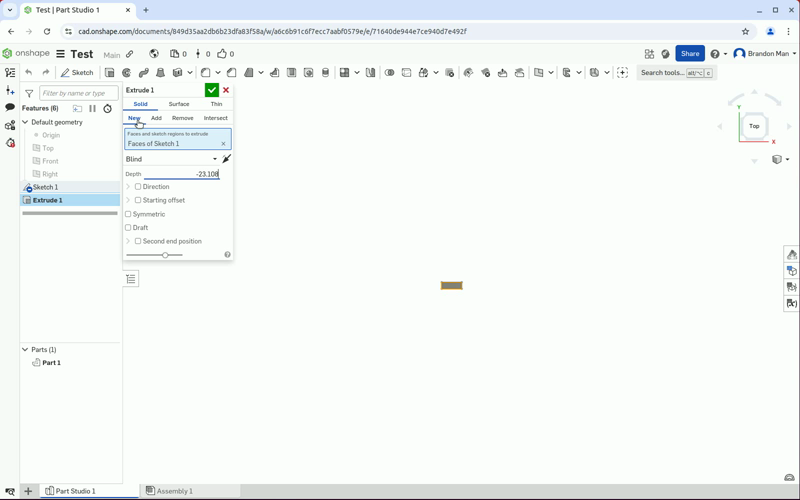
key(enter)
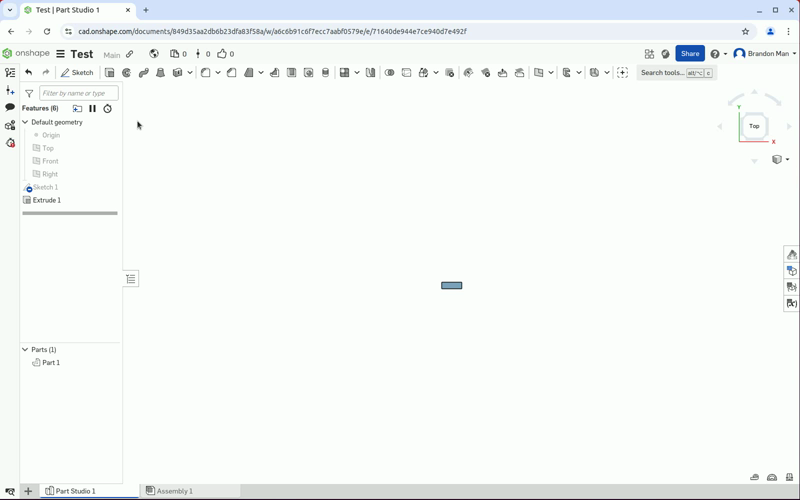
key(shift+h)
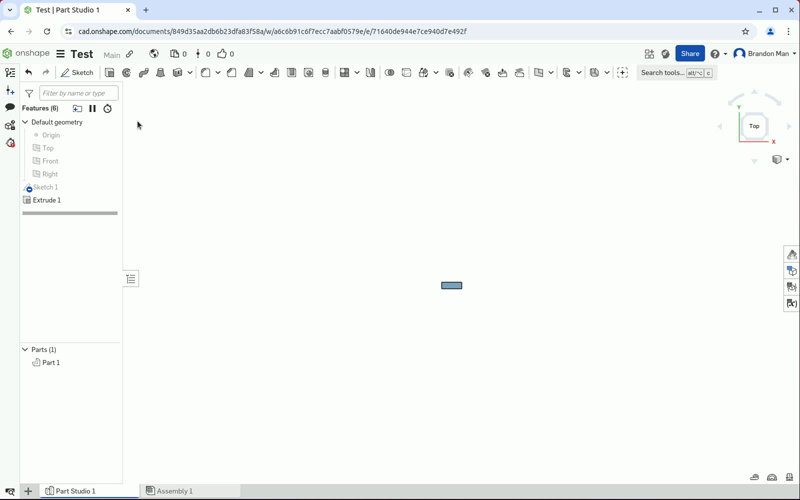
key(shift+h)
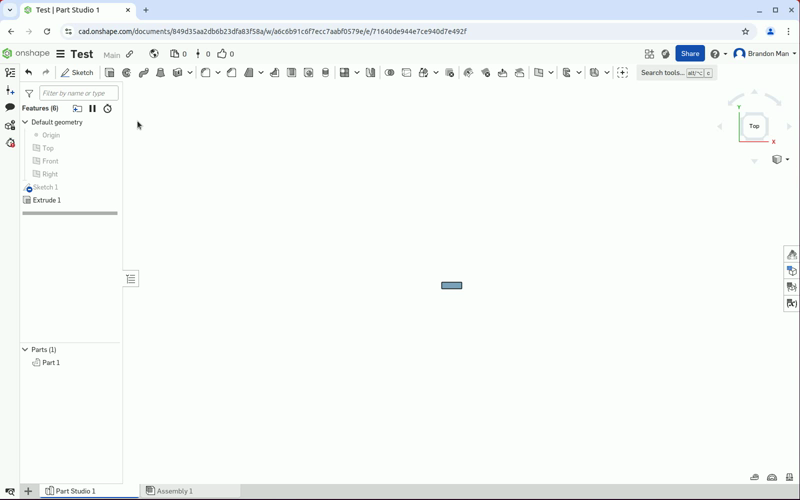
mouse_move(73, 189)
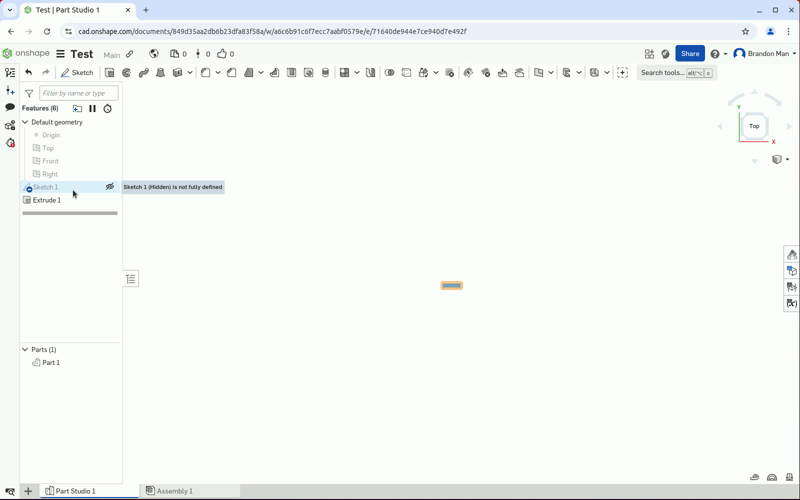
click(73, 189)
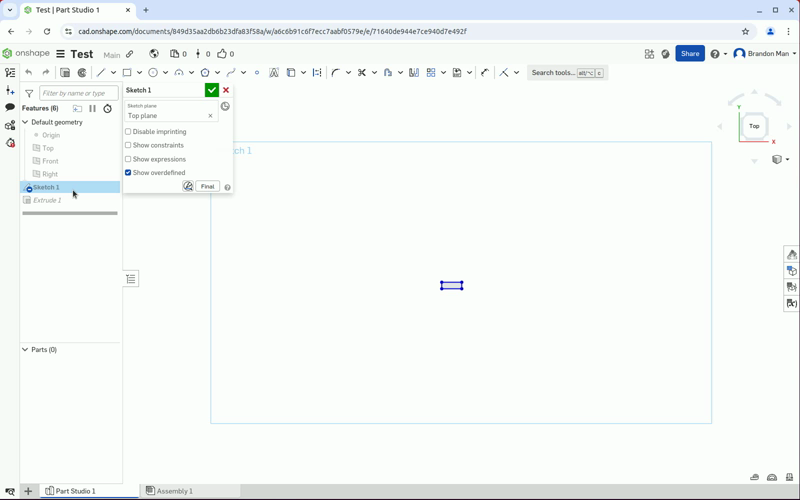
mouse_move(229, 92)
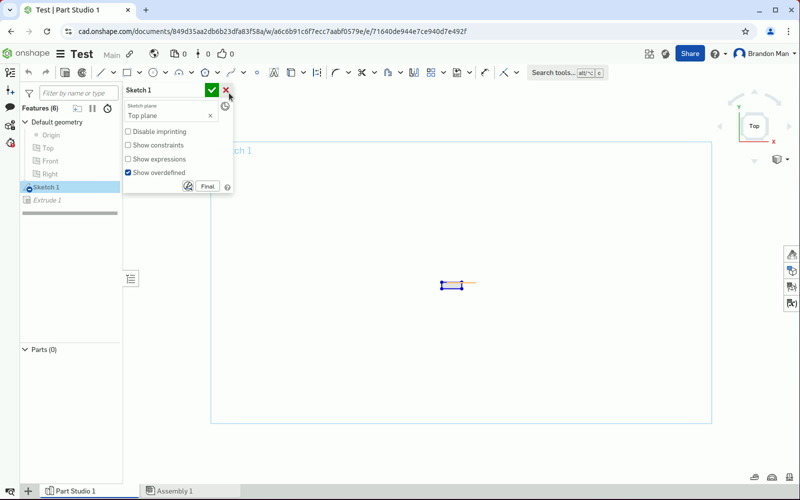
click(229, 92)
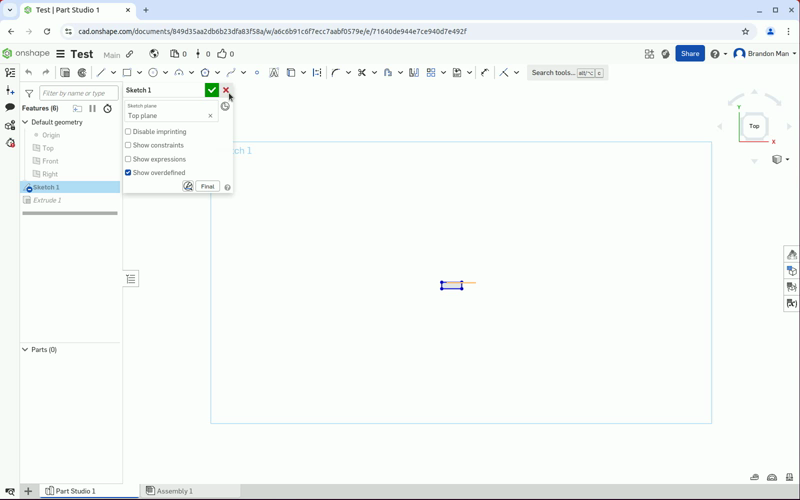
key(shift+s)
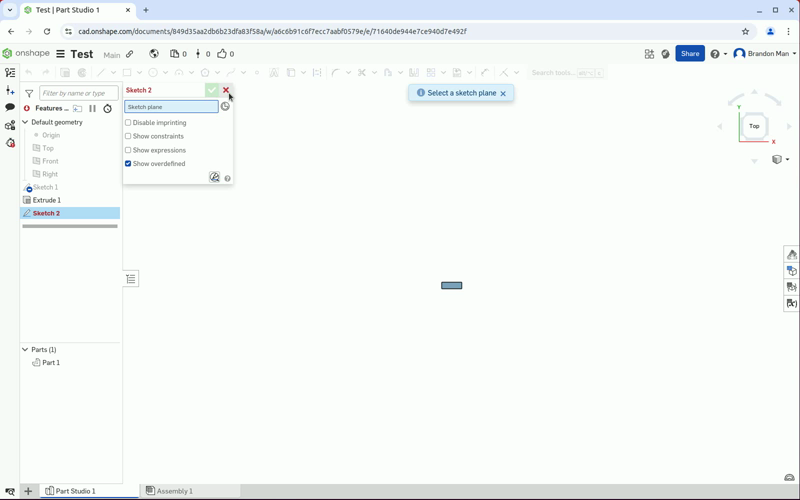
mouse_move(73, 150)
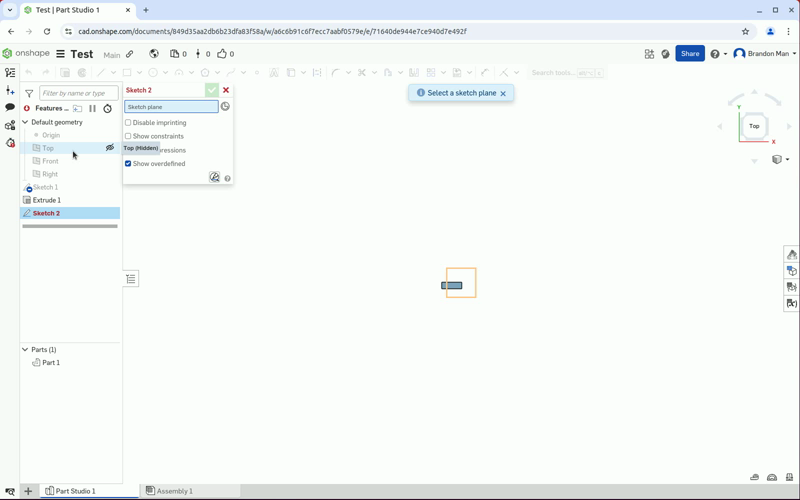
click(73, 150)
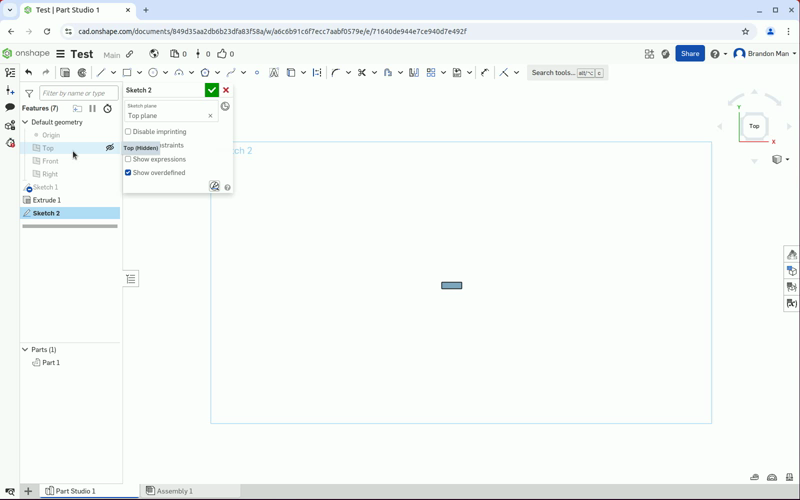
mouse_move(73, 352)
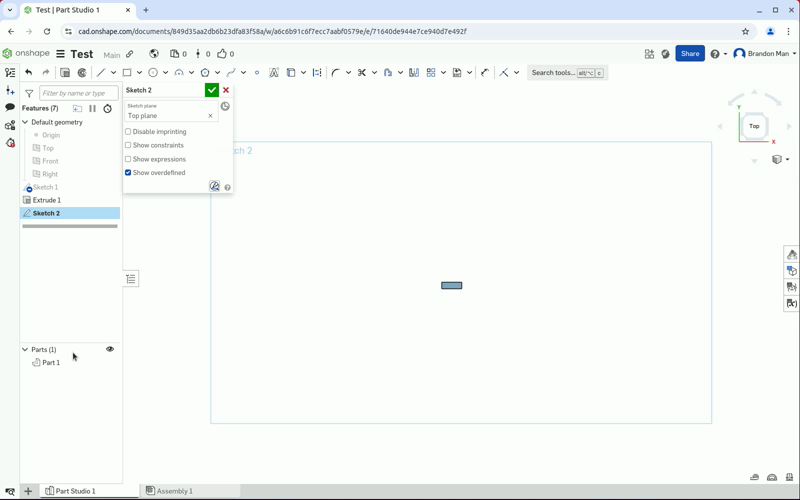
key(y)
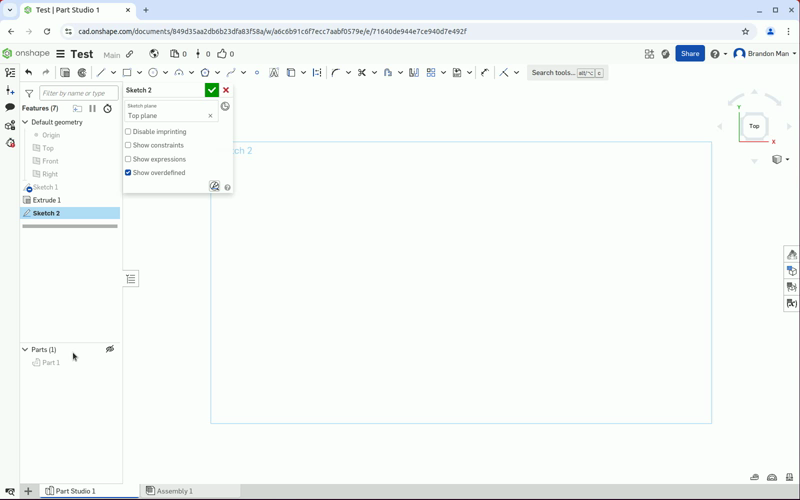
key(l)
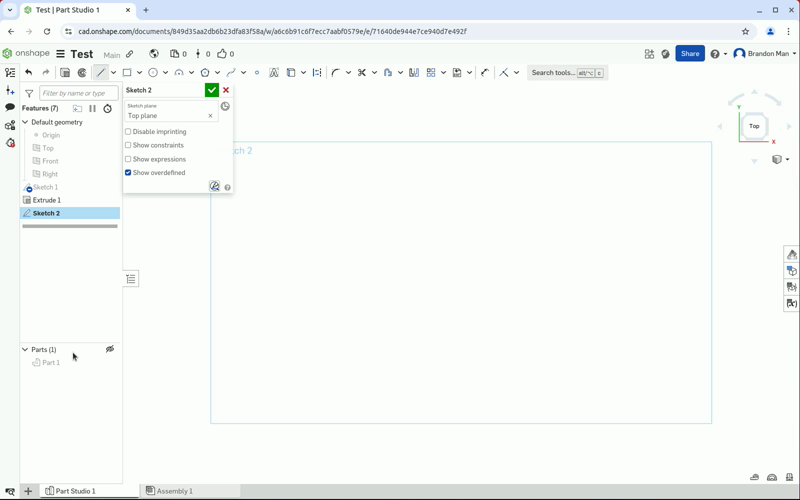
key_down(shift)
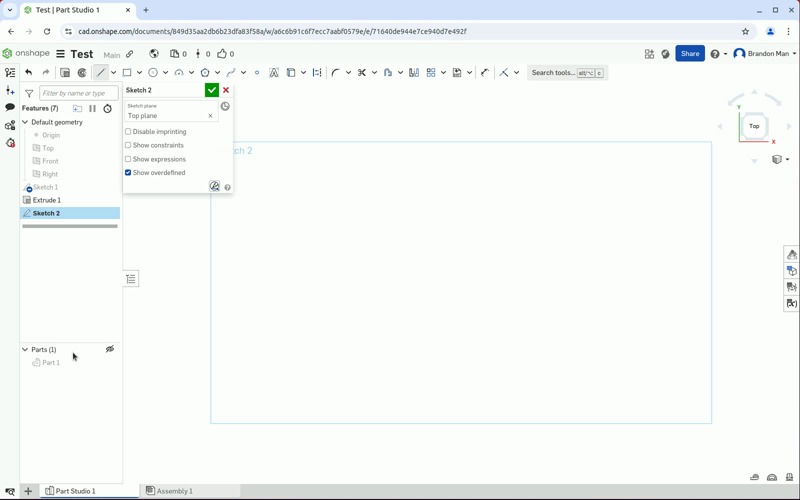
mouse_move(460, 301)
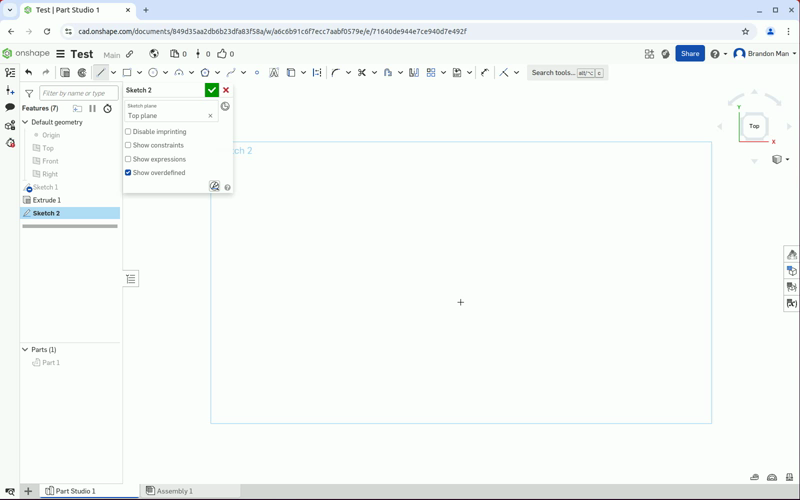
click(460, 301)
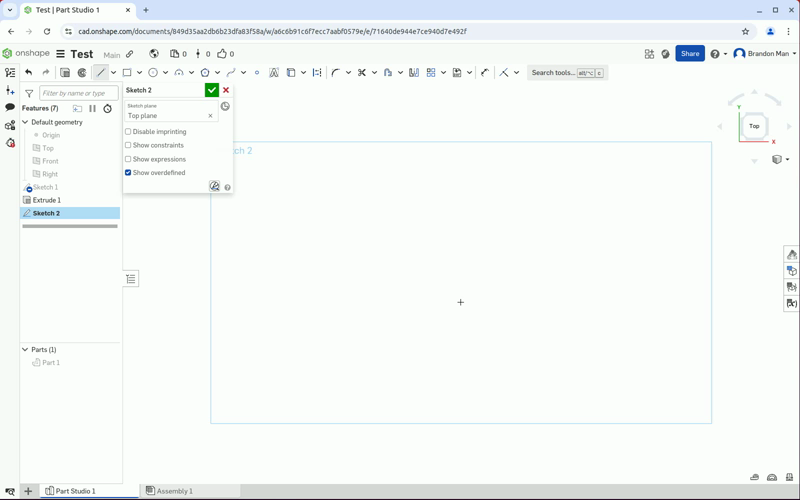
key_up(shift)
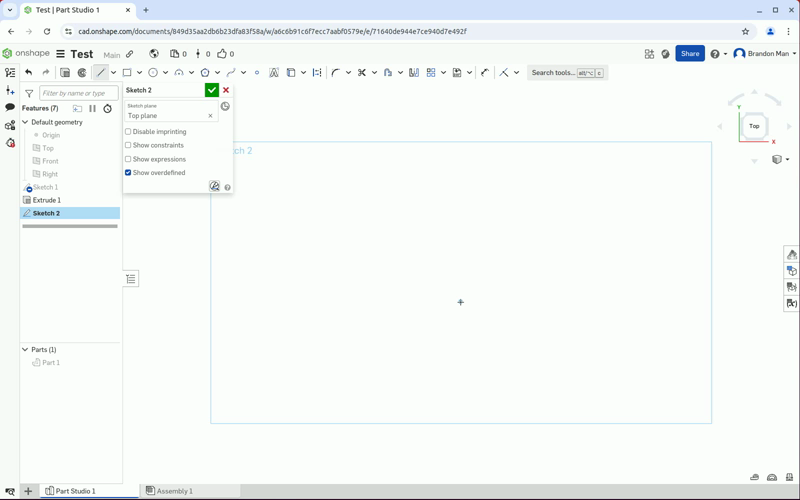
key_down(shift)
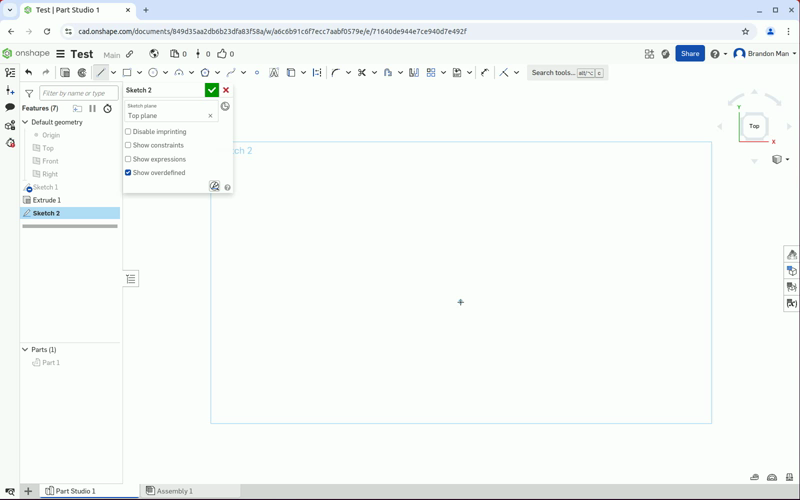
mouse_move(490, 301)
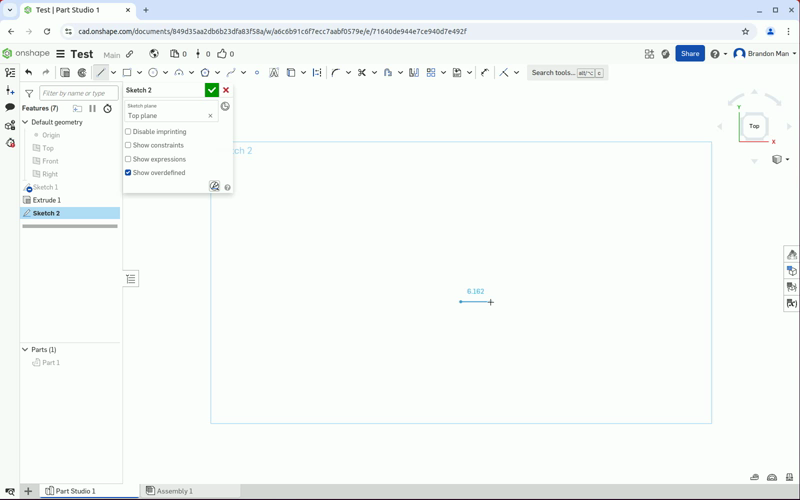
mouse_move(467, 301)
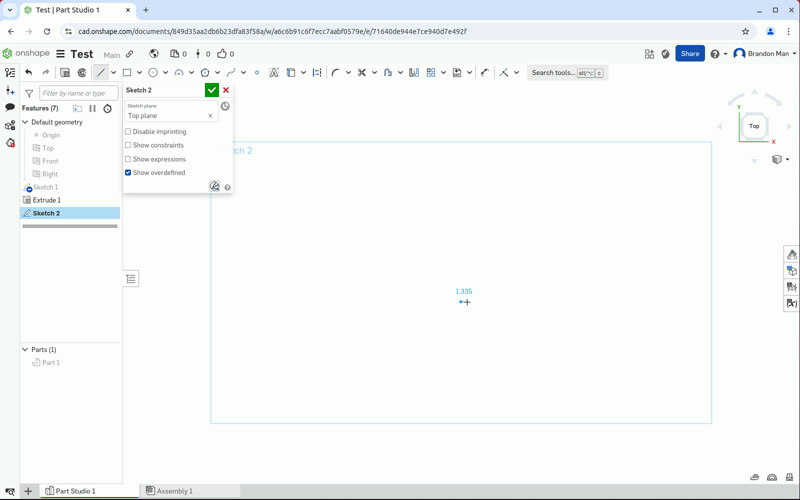
scroll(6)
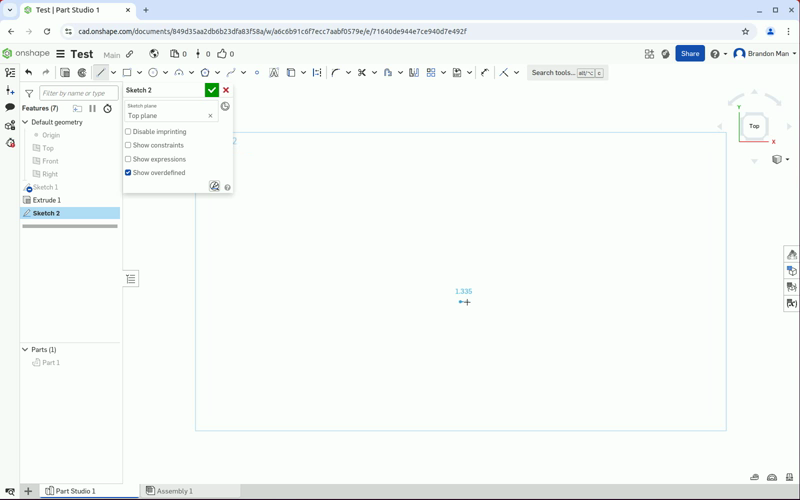
scroll(6)
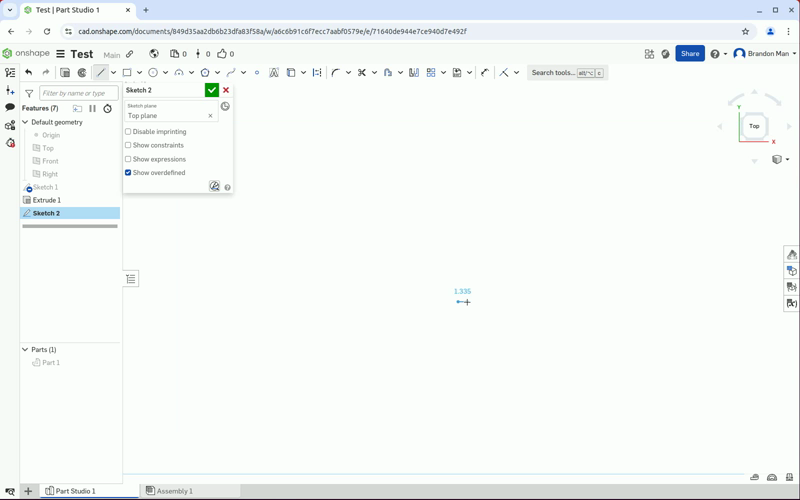
scroll(6)
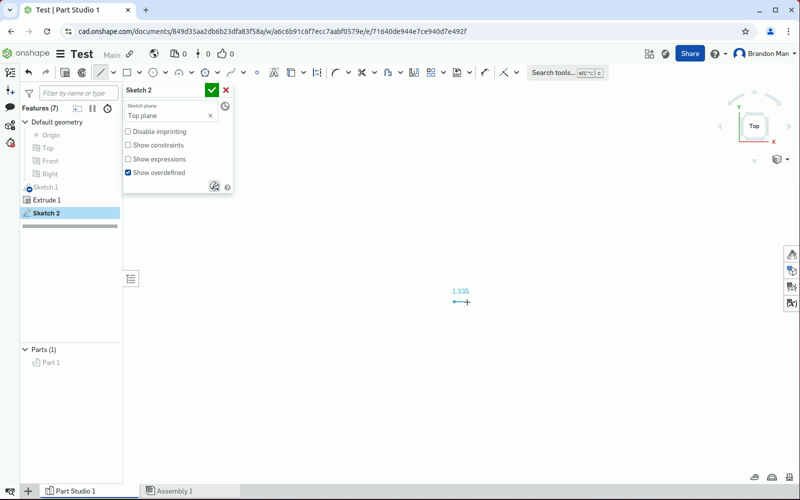
scroll(6)
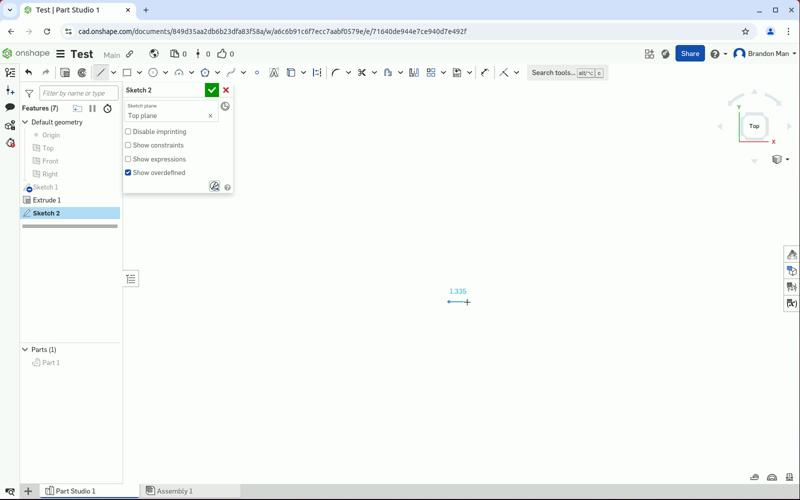
scroll(6)
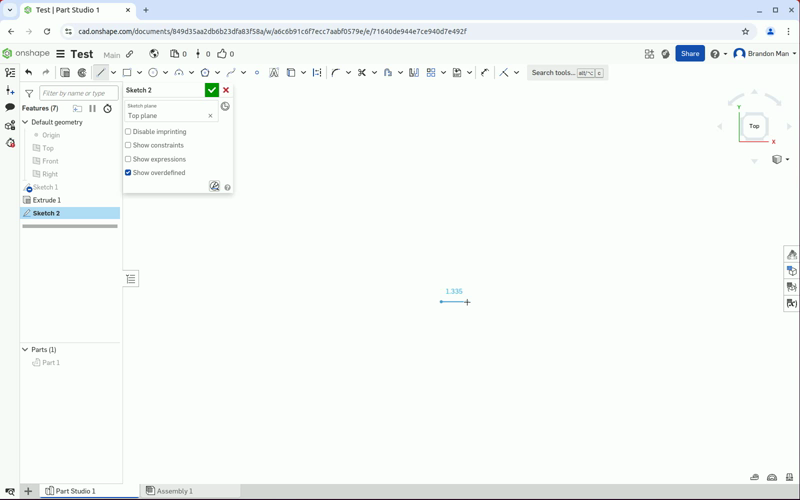
scroll(6)
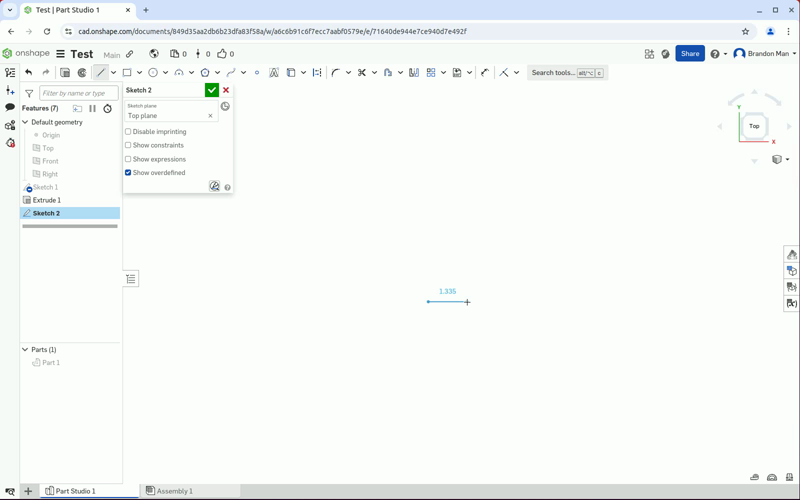
scroll(6)
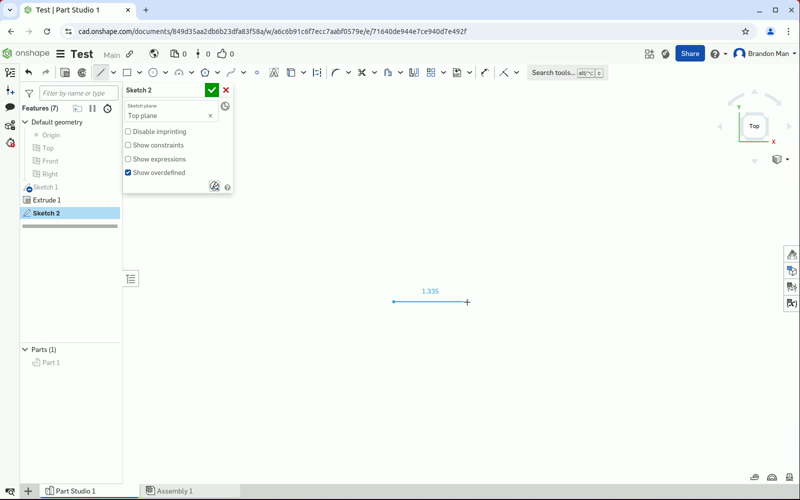
click(467, 301)
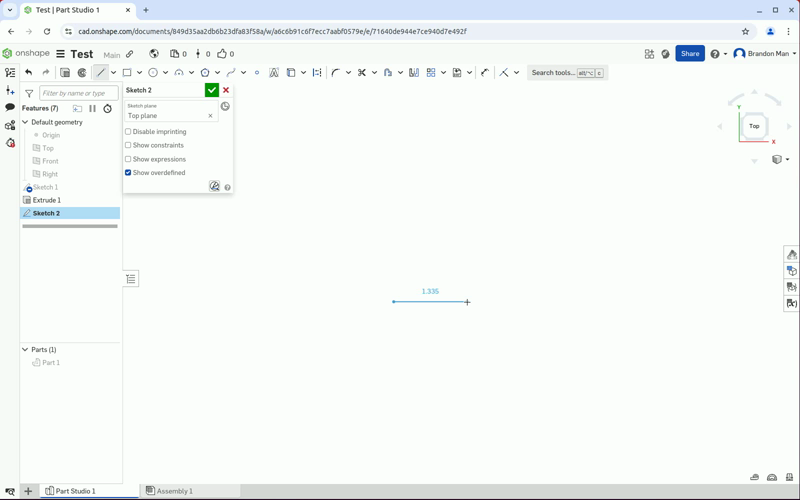
scroll(-6)
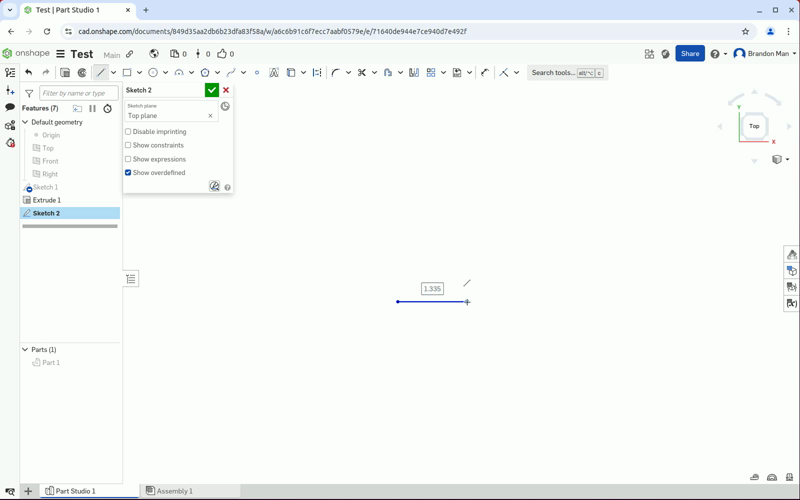
scroll(-6)
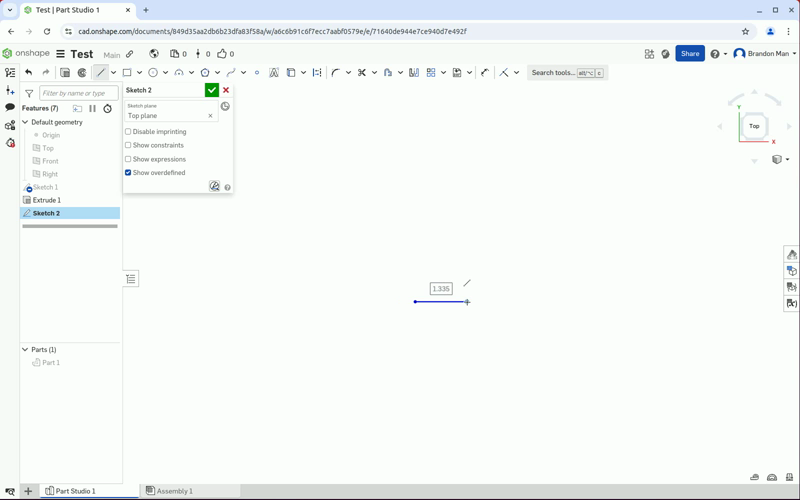
scroll(-6)
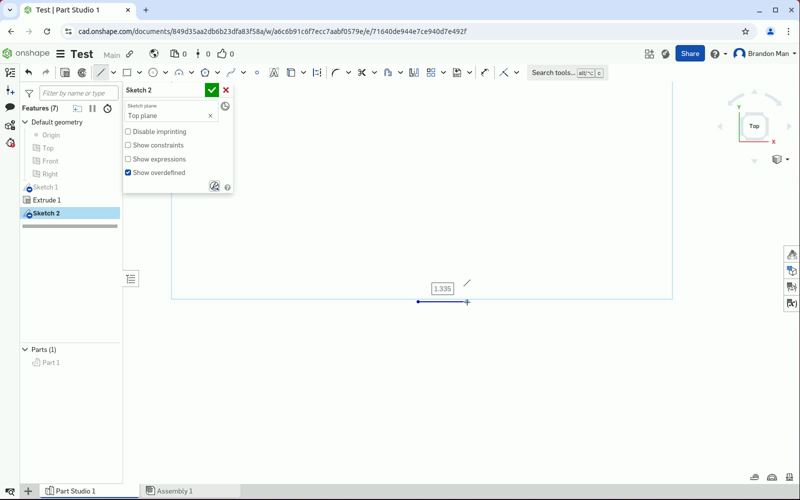
scroll(-6)
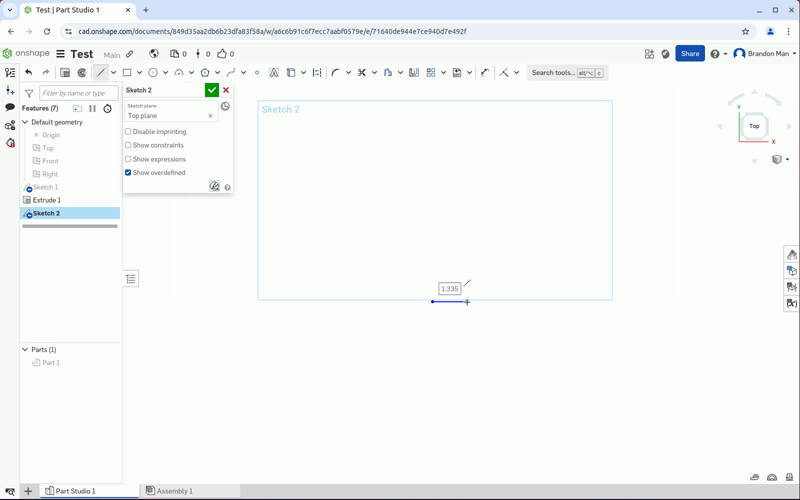
scroll(-6)
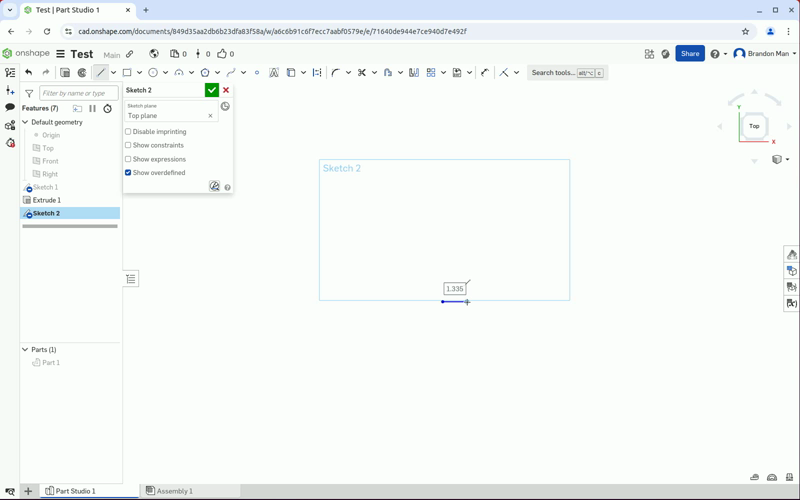
scroll(-6)
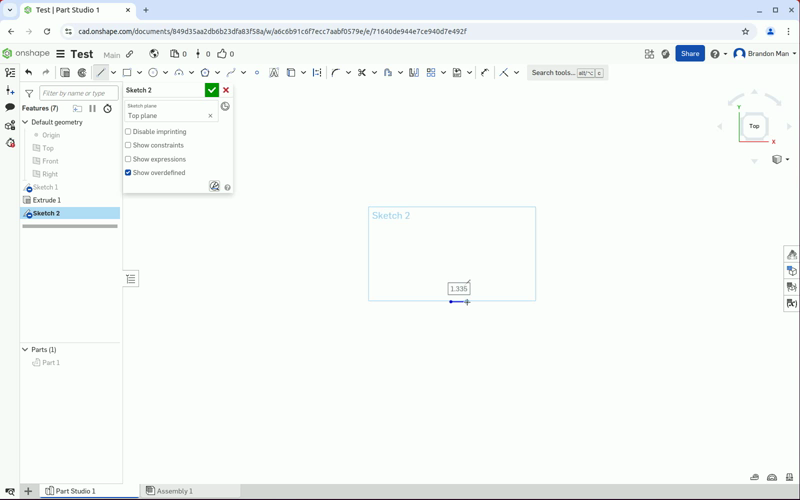
scroll(-6)
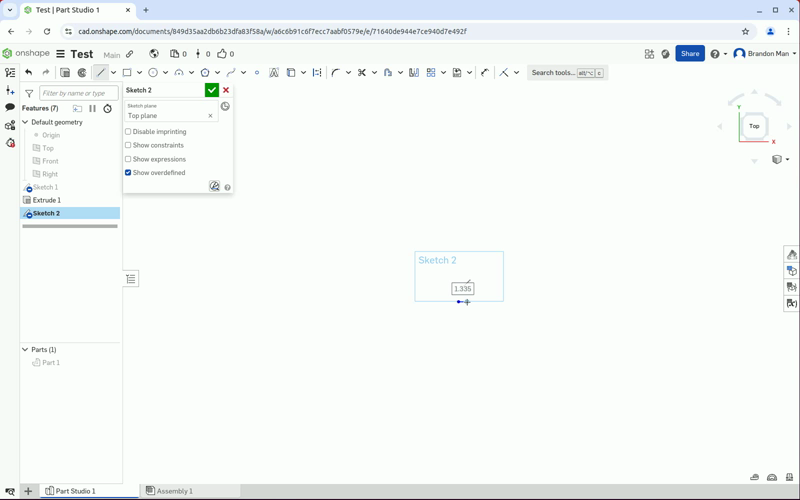
key_up(shift)
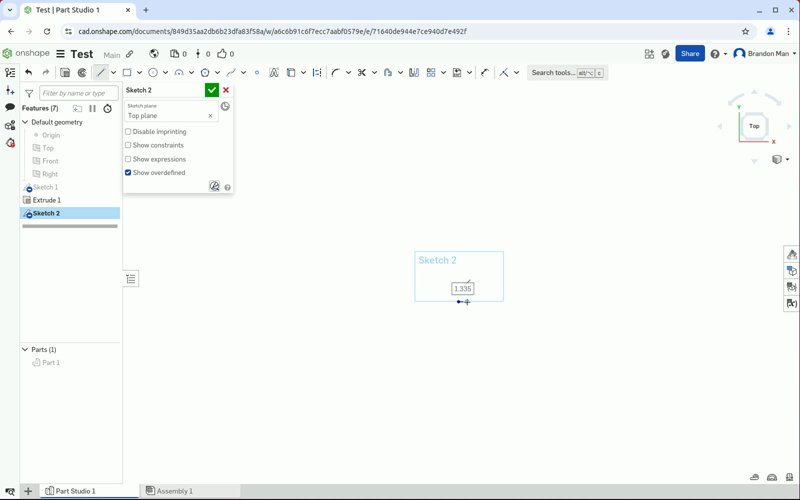
key_down(shift)
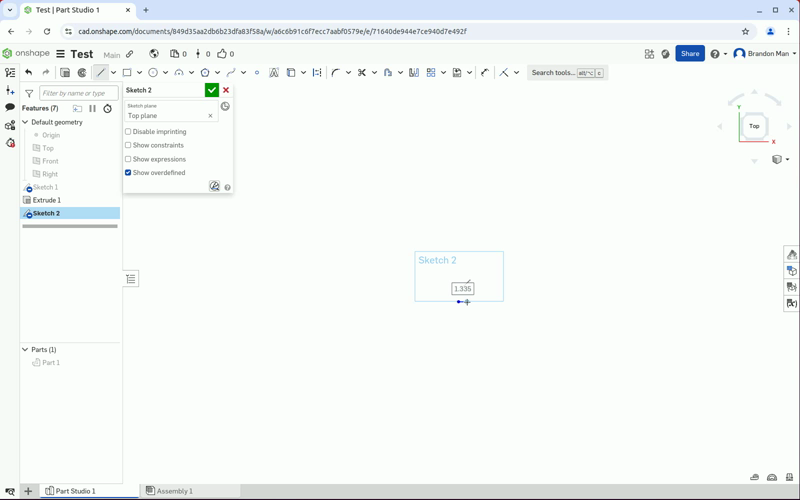
mouse_move(497, 301)
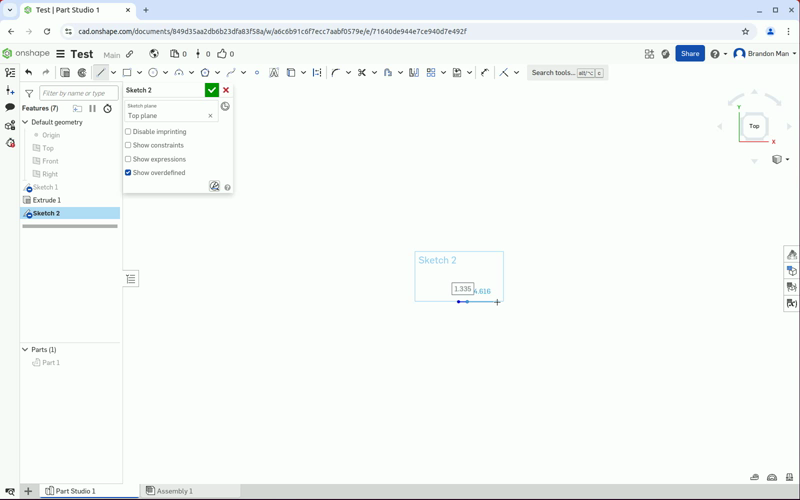
mouse_move(467, 282)
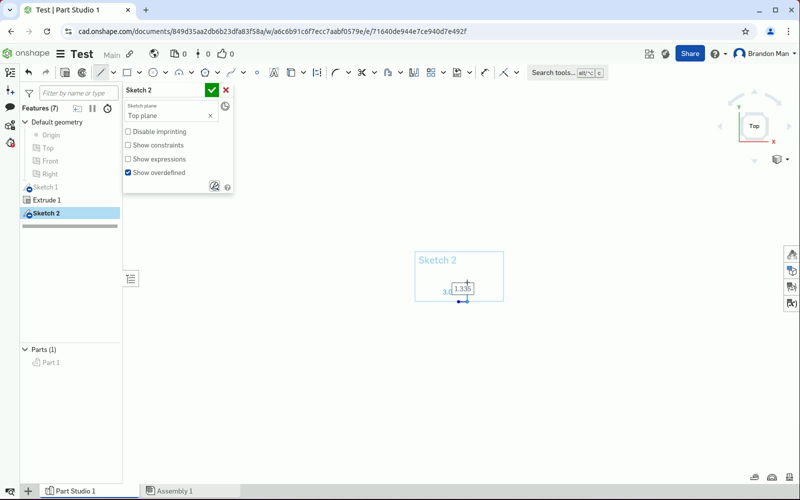
click(467, 282)
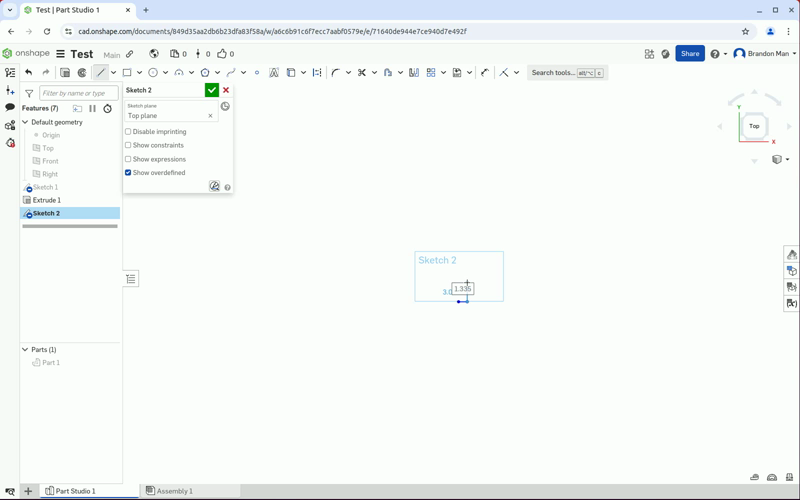
key_up(shift)
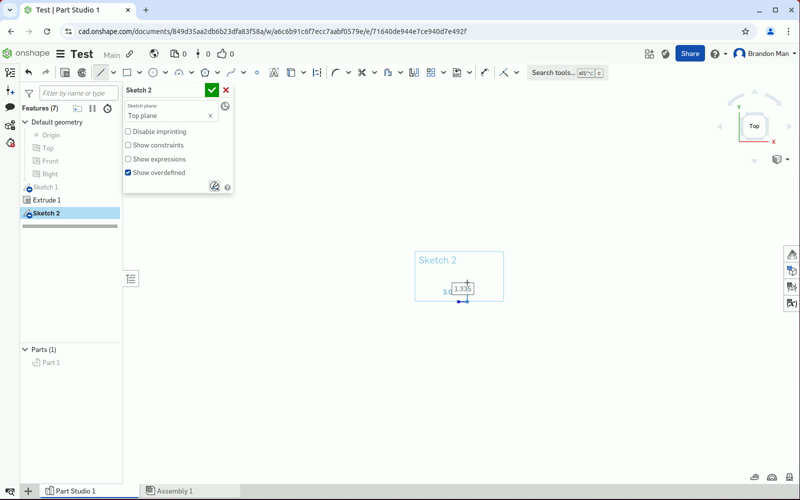
key_down(shift)
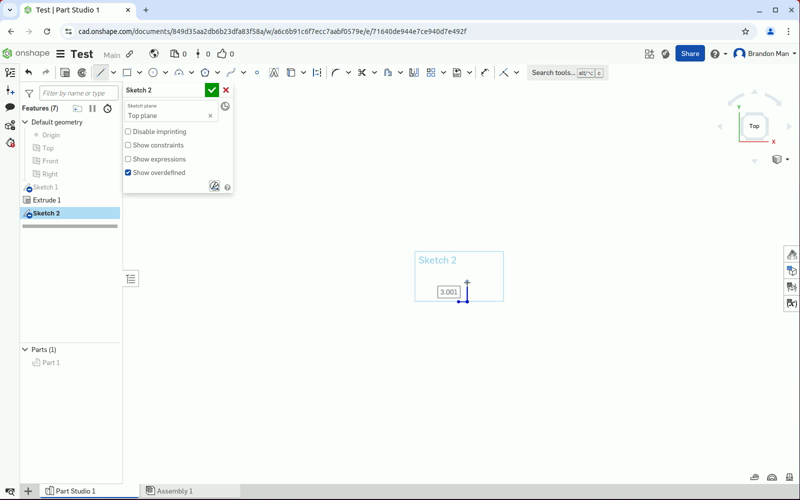
mouse_move(497, 282)
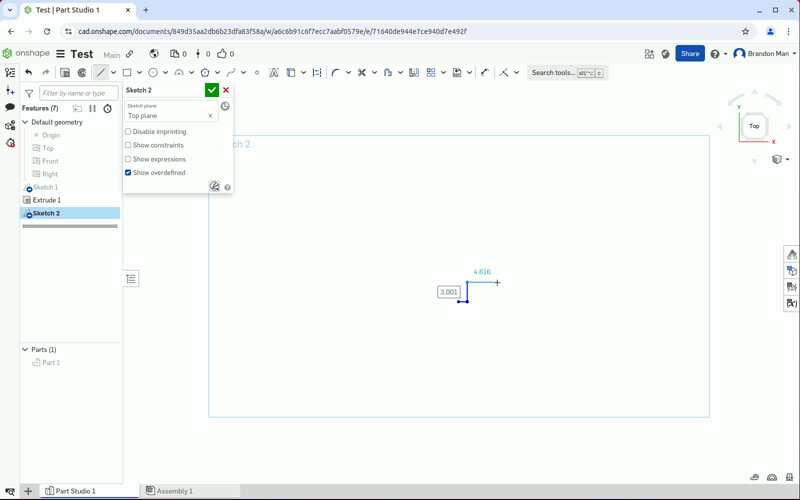
mouse_move(460, 282)
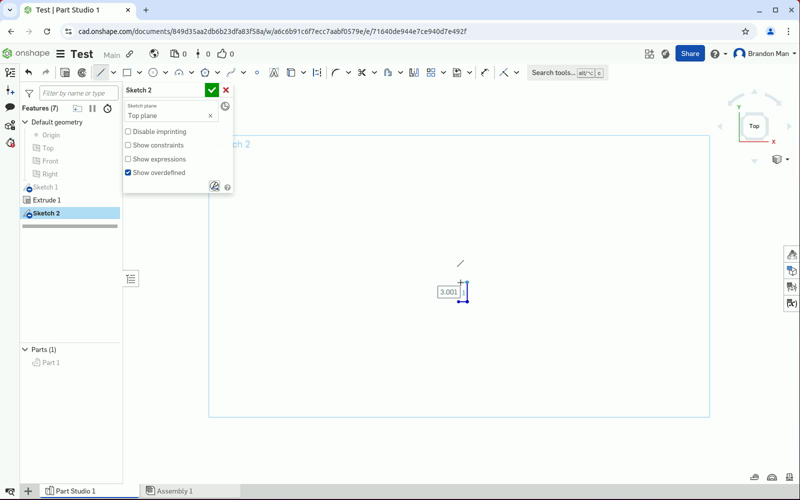
scroll(6)
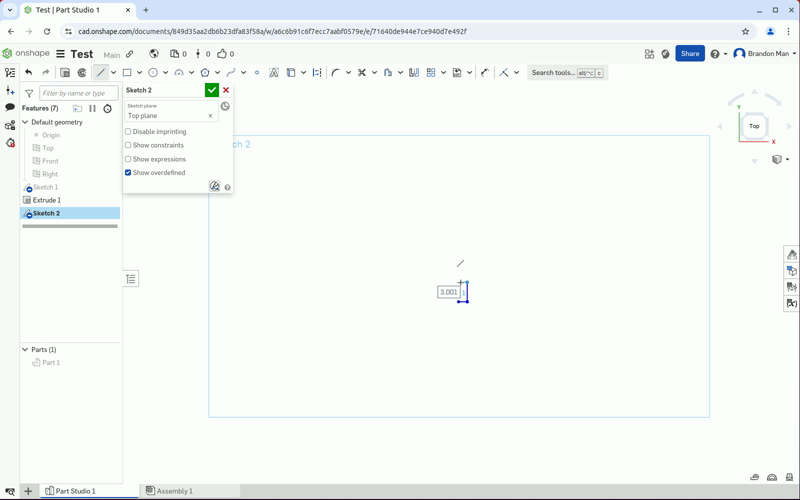
scroll(6)
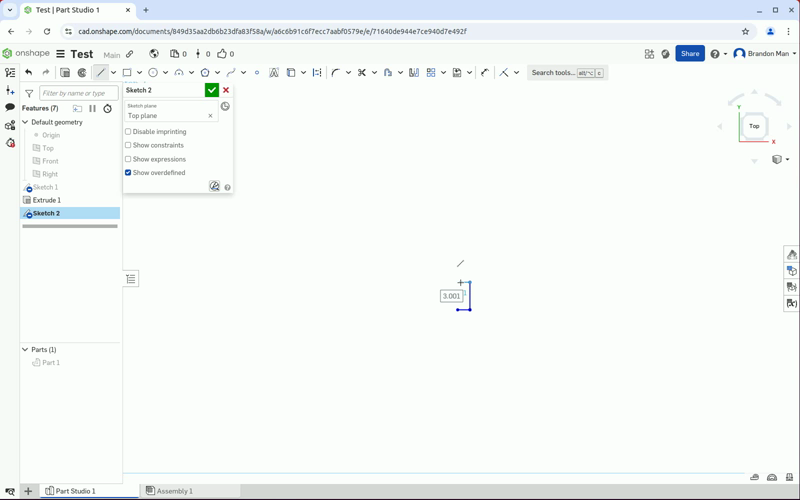
scroll(6)
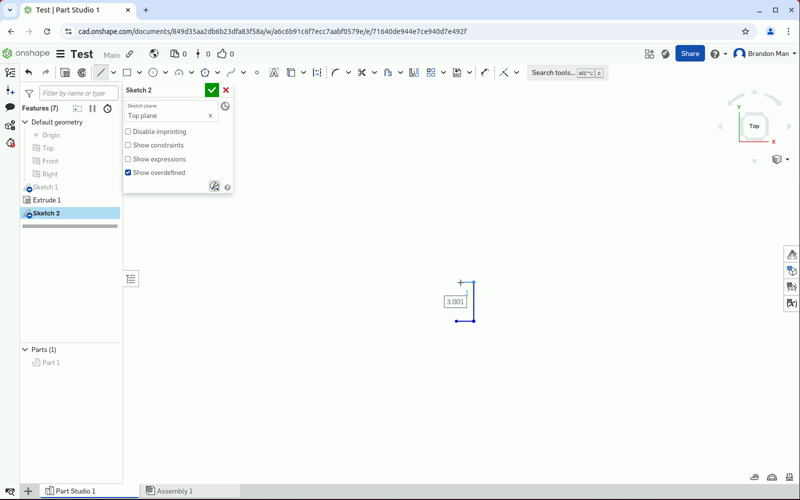
scroll(6)
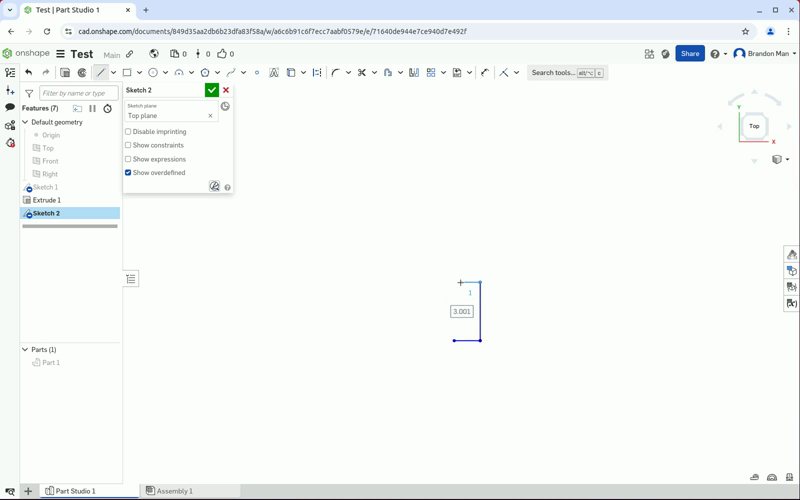
scroll(6)
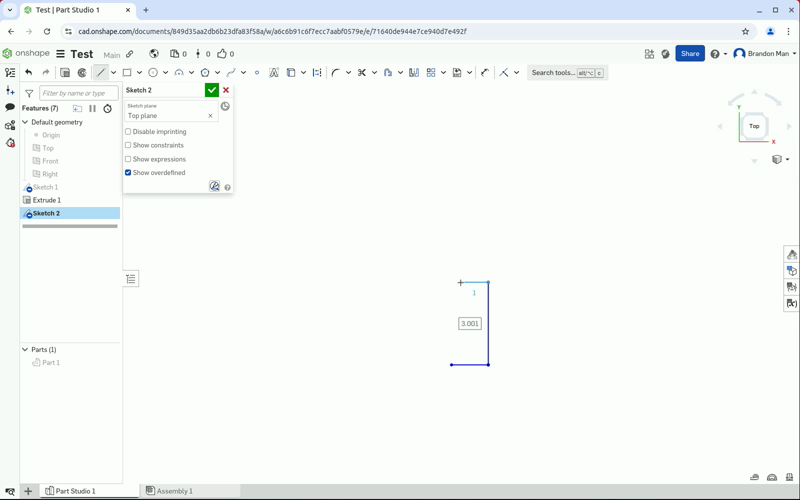
scroll(6)
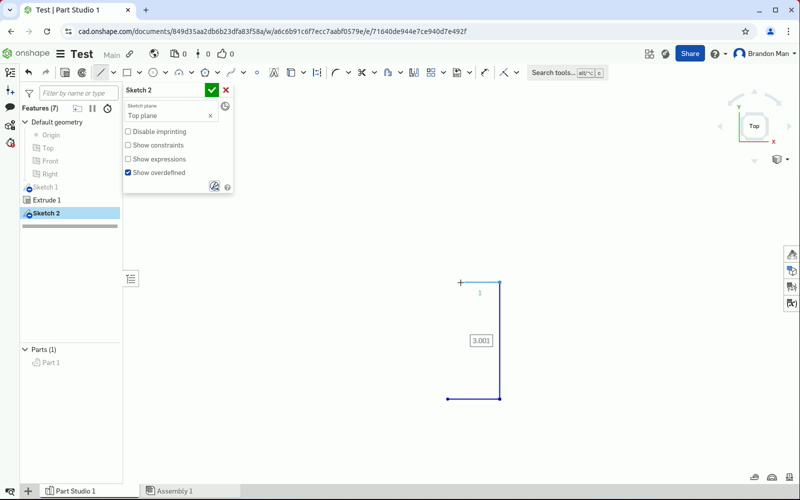
scroll(6)
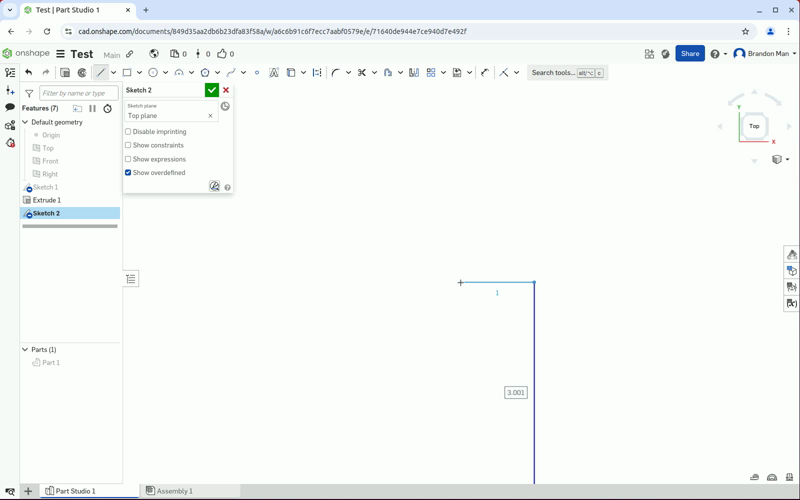
click(460, 282)
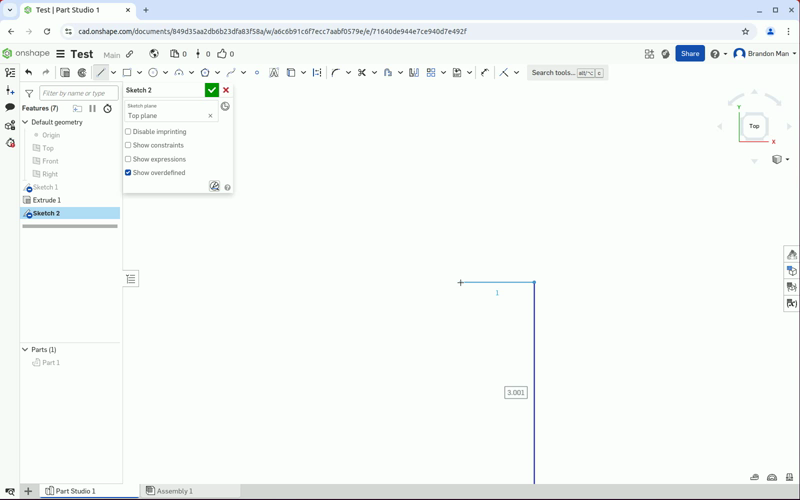
scroll(-6)
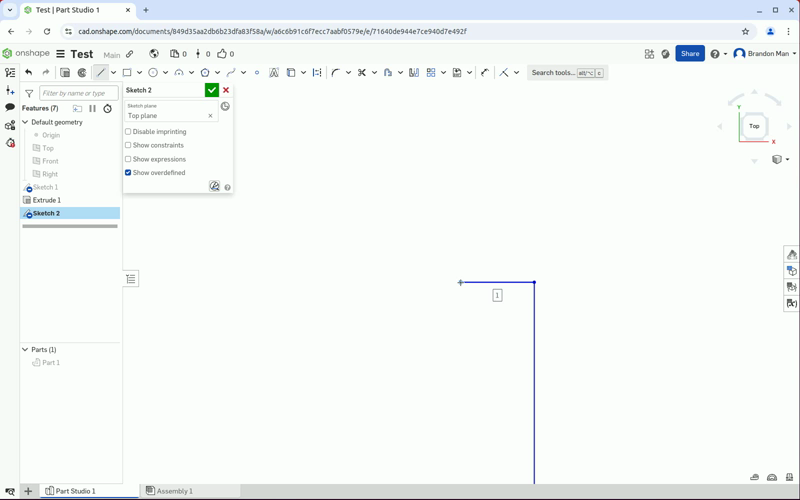
scroll(-6)
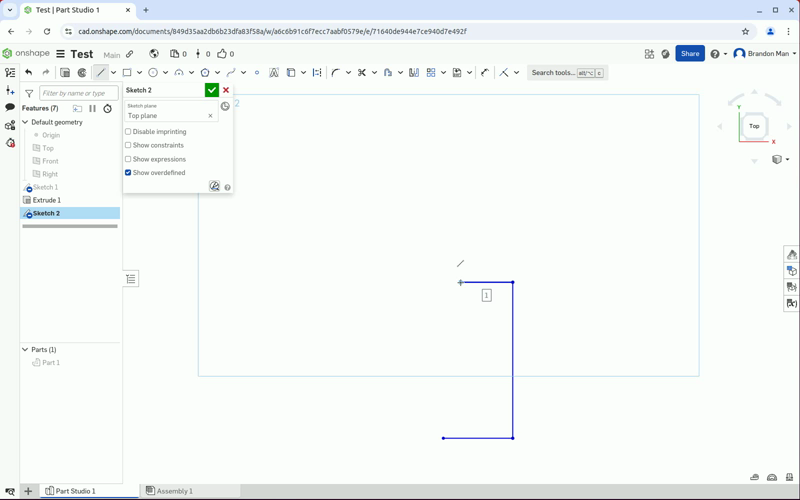
scroll(-6)
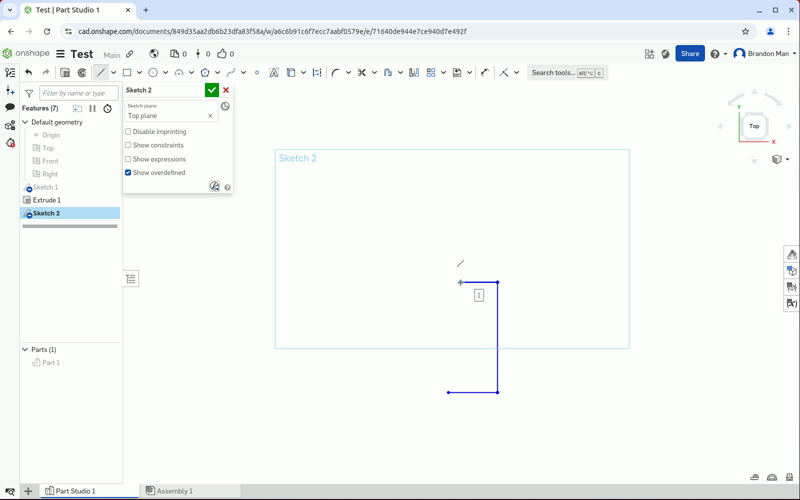
scroll(-6)
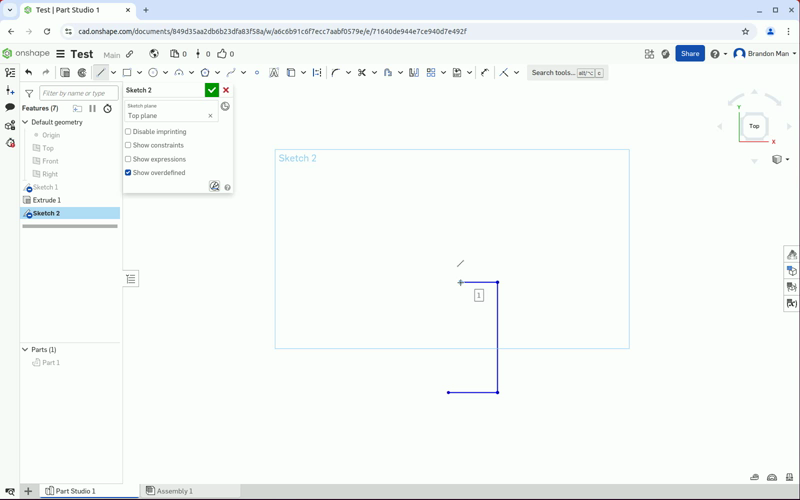
scroll(-6)
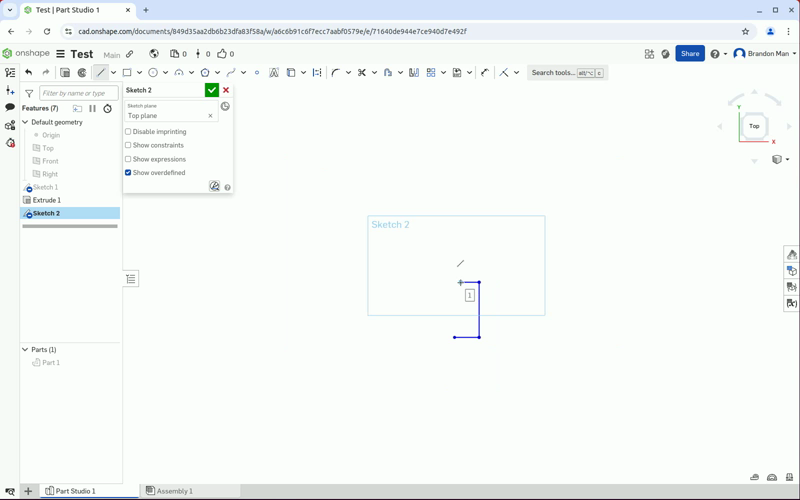
scroll(-6)
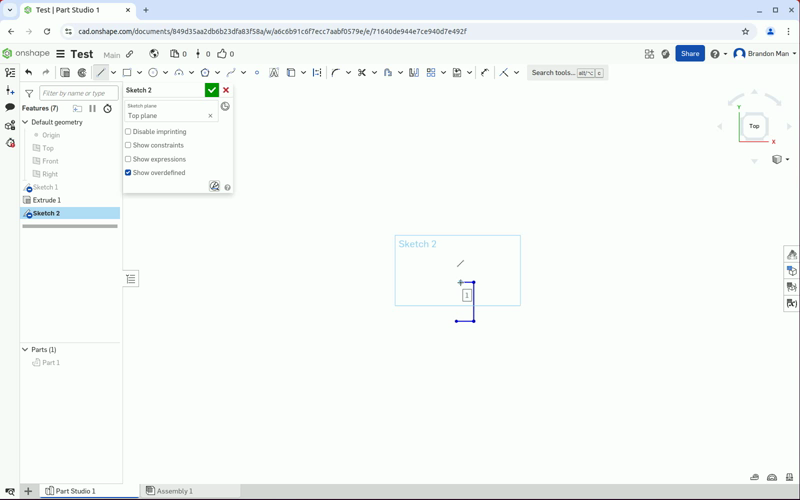
scroll(-6)
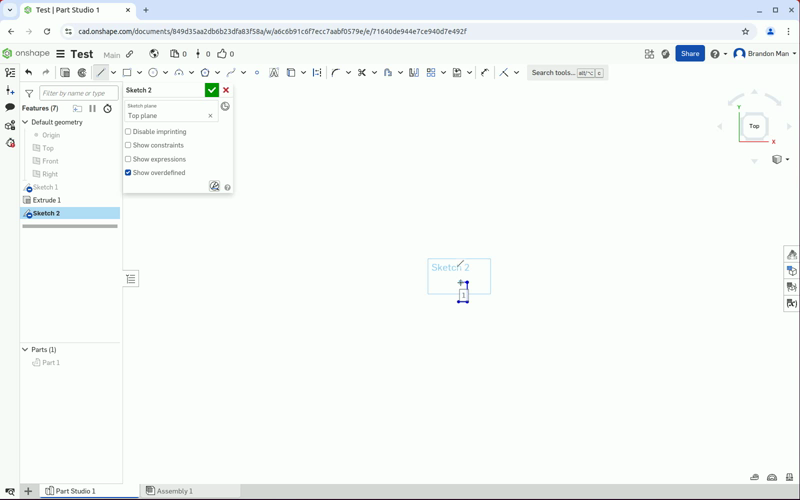
key_up(shift)
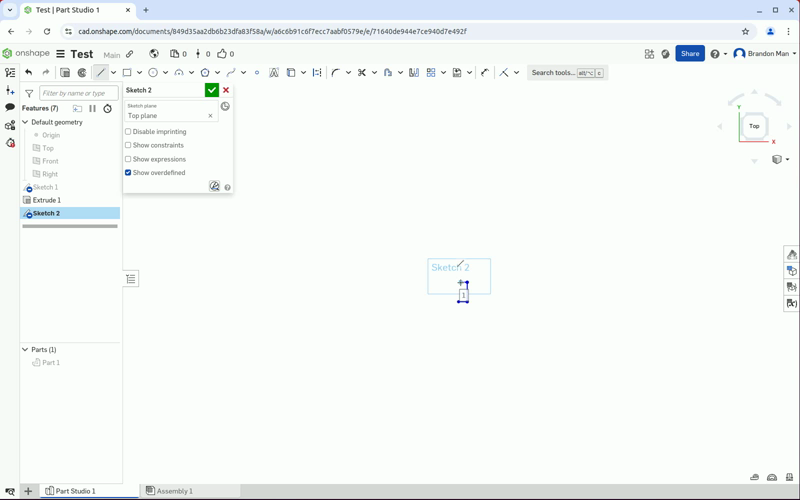
key_down(shift)
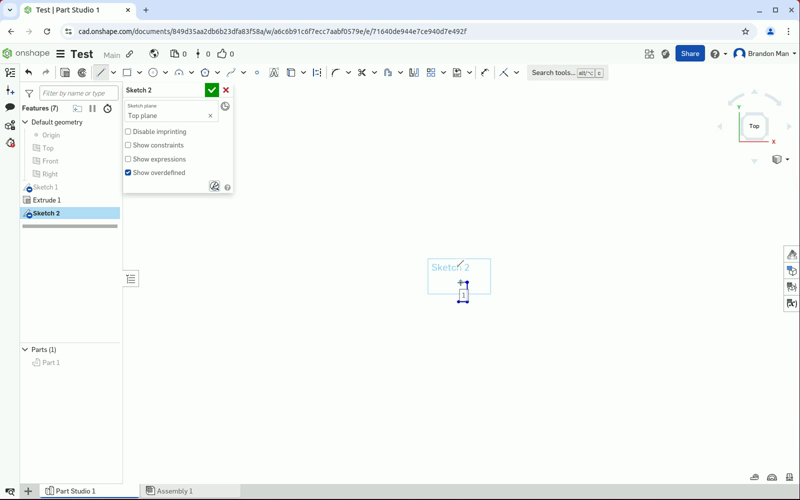
mouse_move(490, 282)
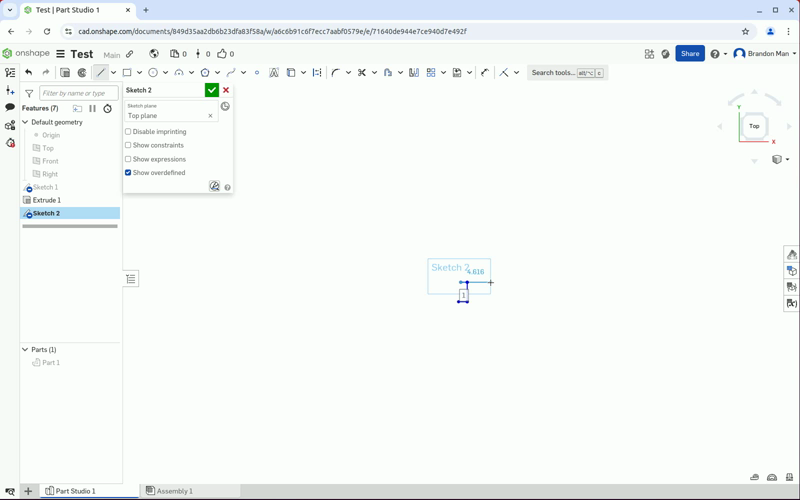
mouse_move(460, 288)
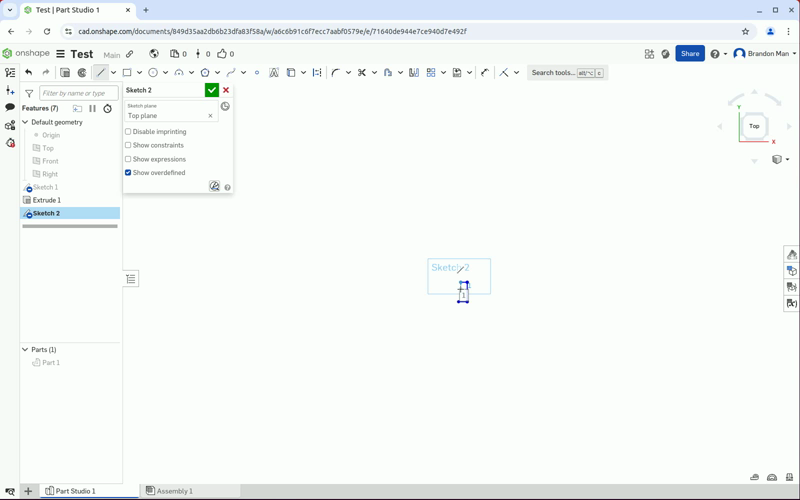
scroll(6)
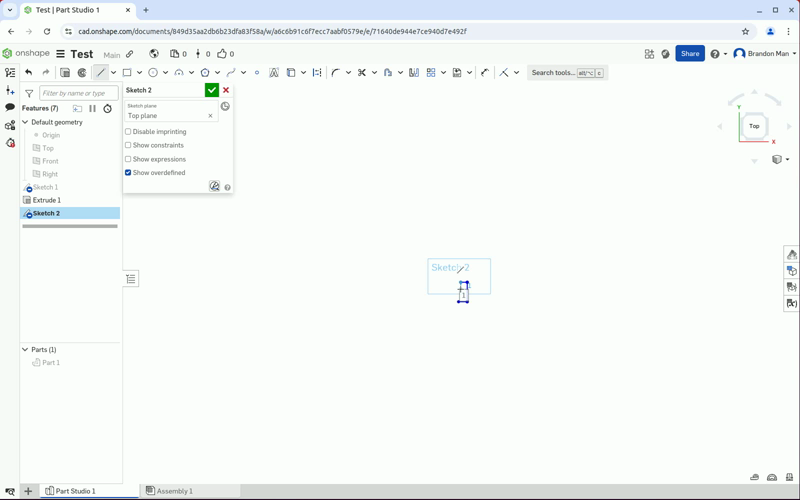
scroll(6)
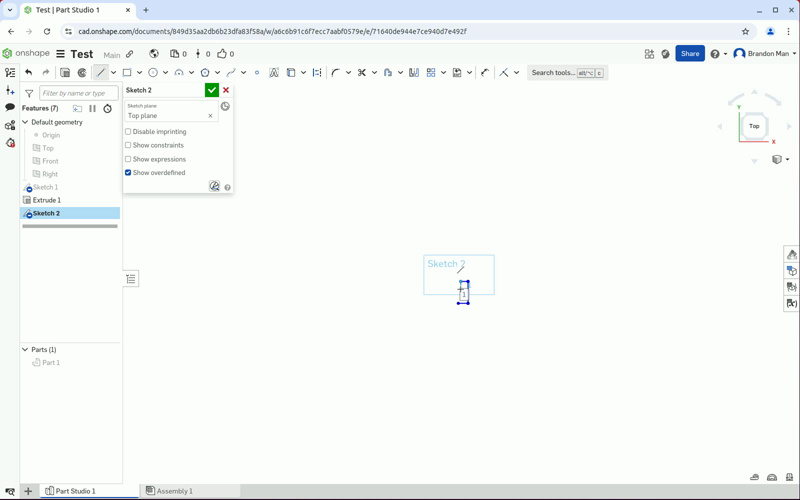
scroll(6)
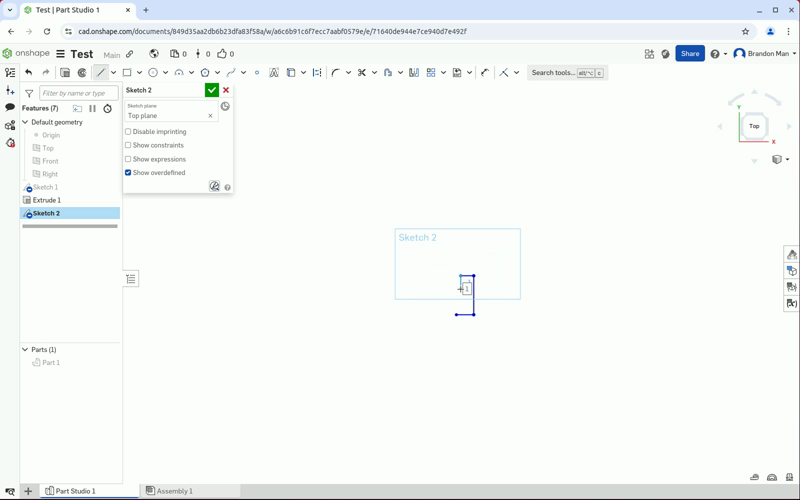
scroll(6)
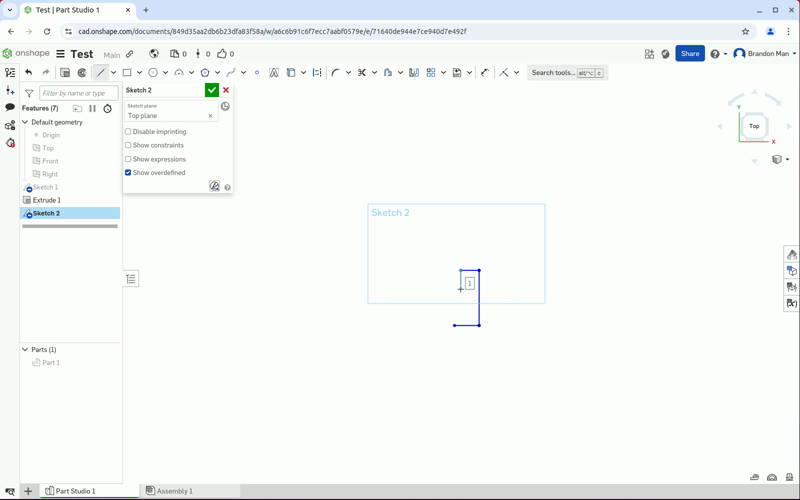
scroll(6)
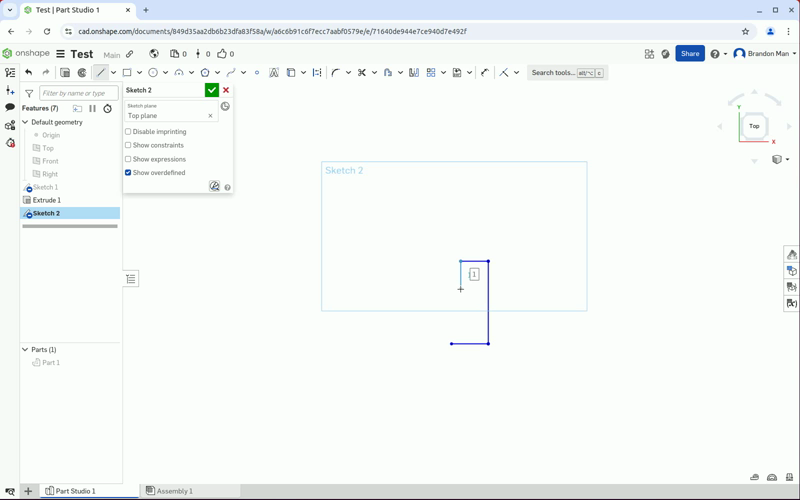
scroll(6)
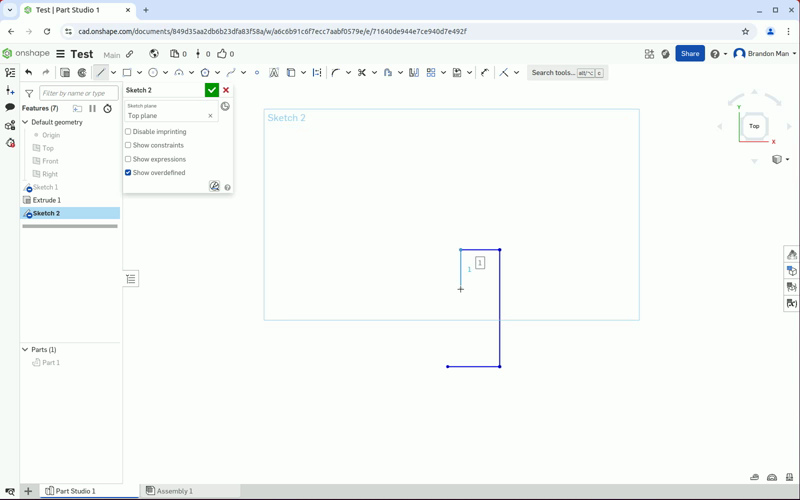
scroll(6)
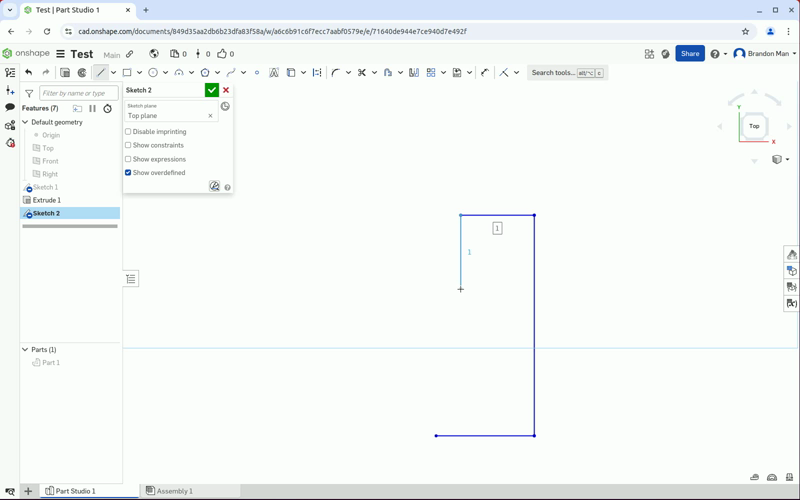
click(460, 288)
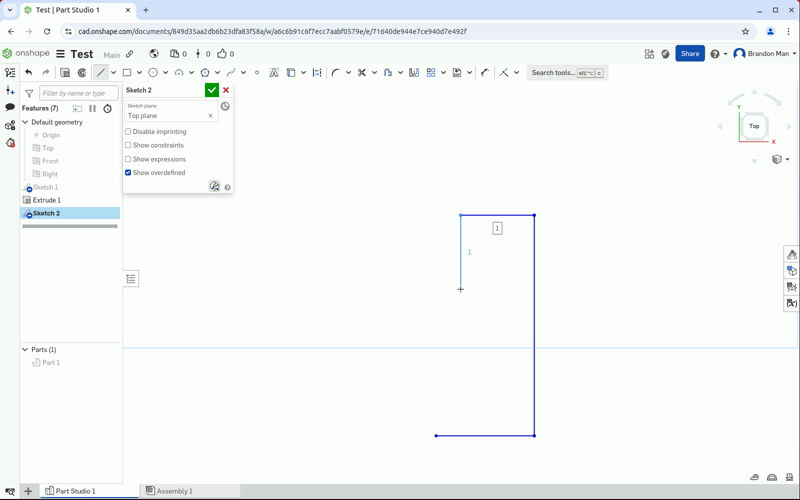
scroll(-6)
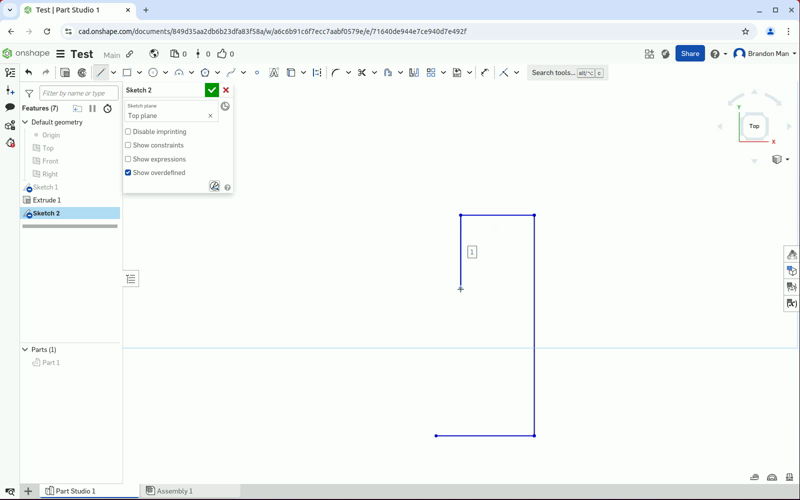
scroll(-6)
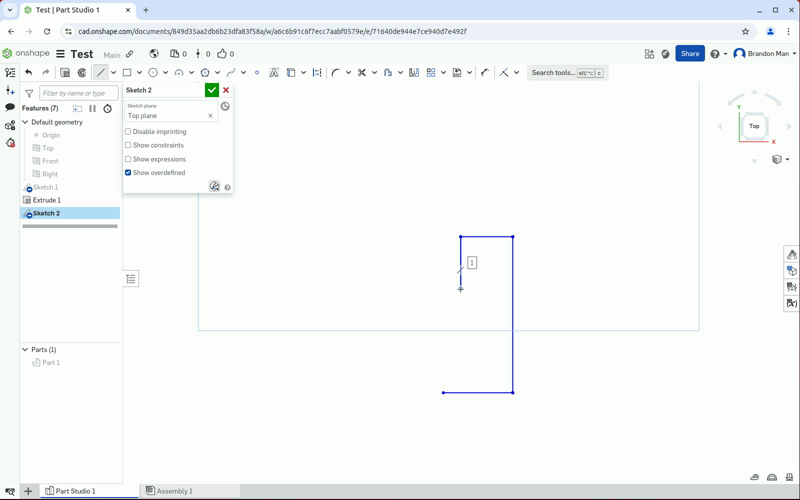
scroll(-6)
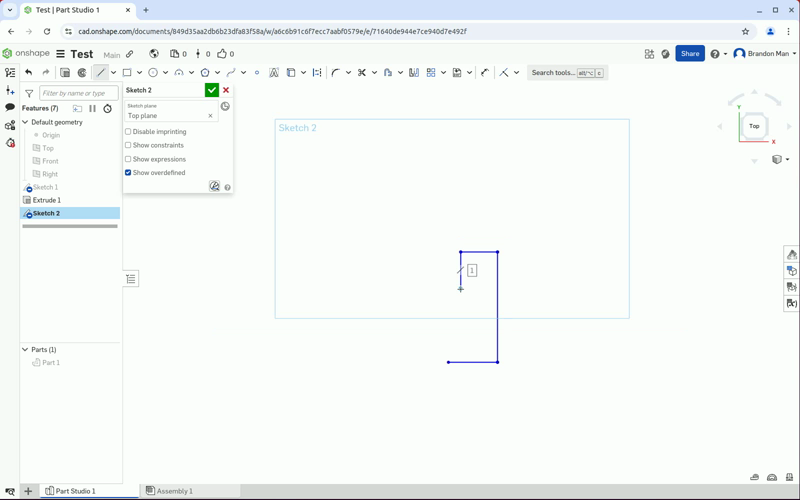
scroll(-6)
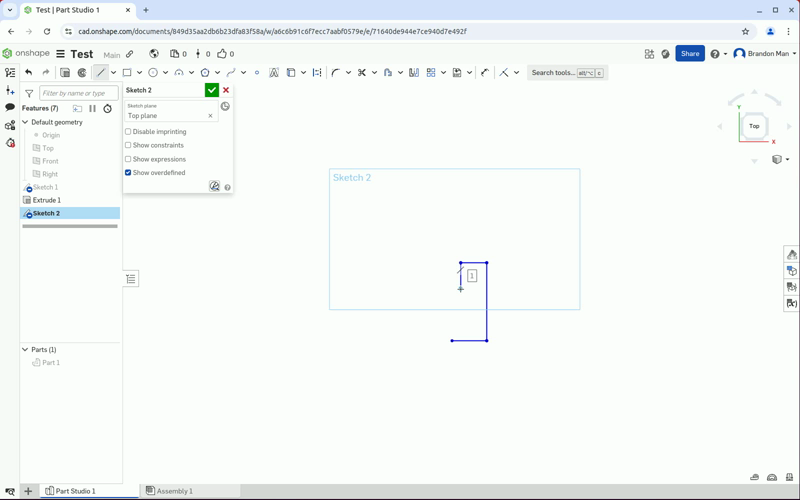
scroll(-6)
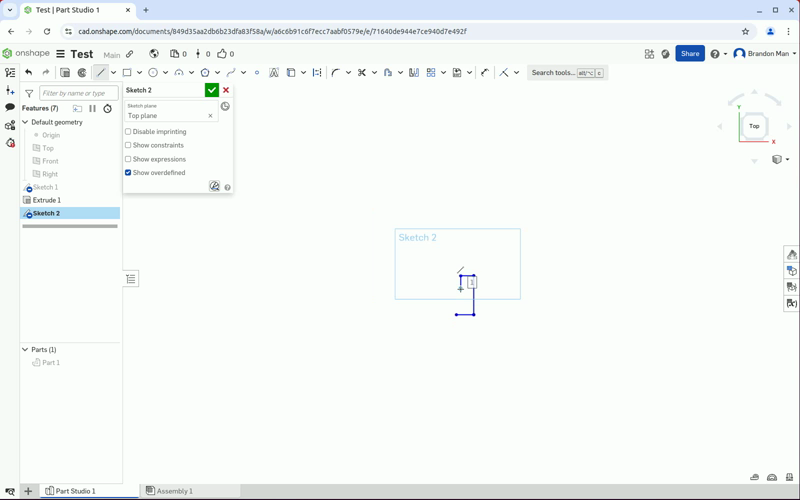
scroll(-6)
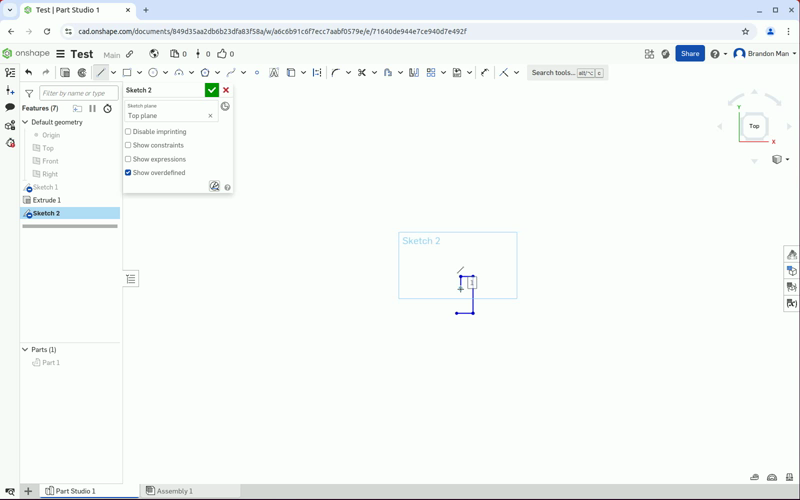
scroll(-6)
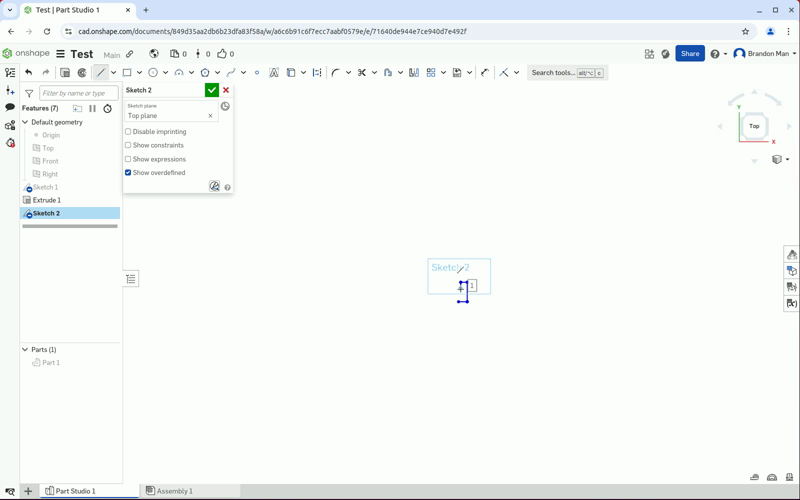
key_up(shift)
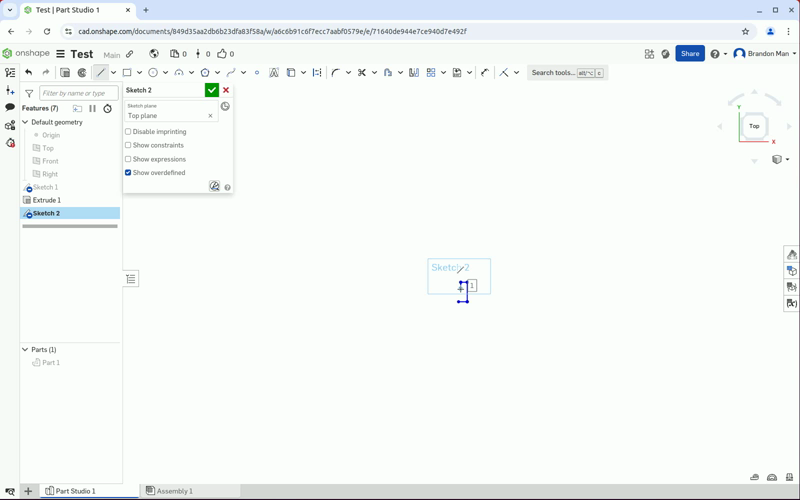
mouse_move(490, 288)
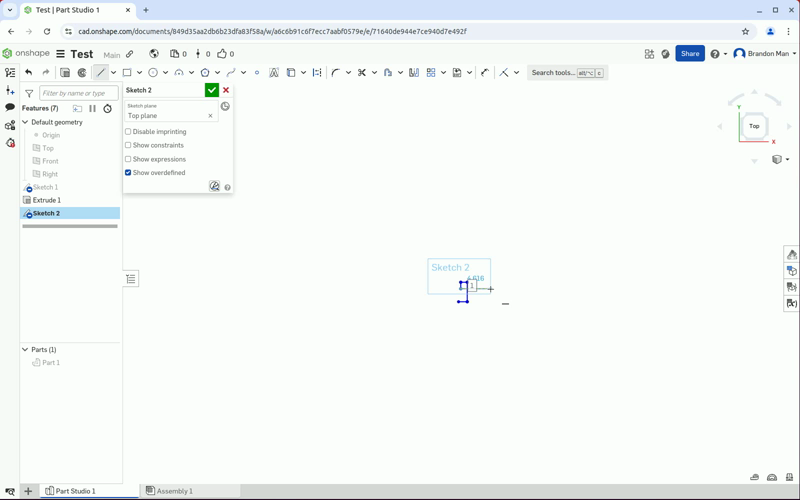
key_down(shift)
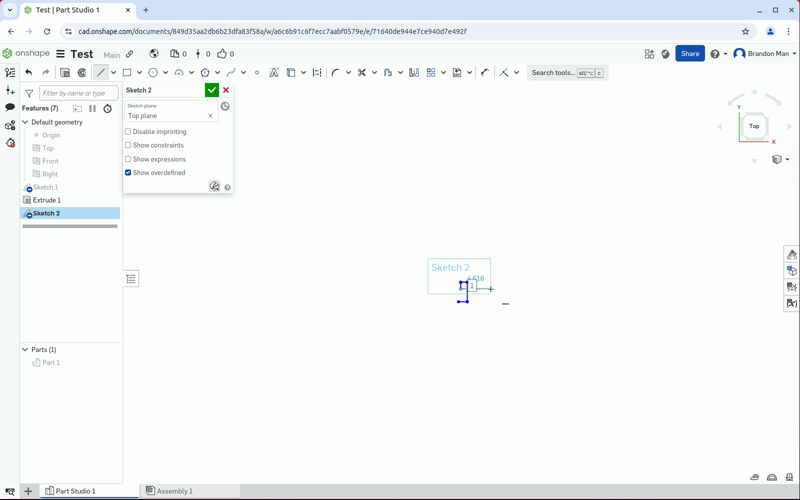
mouse_move(460, 301)
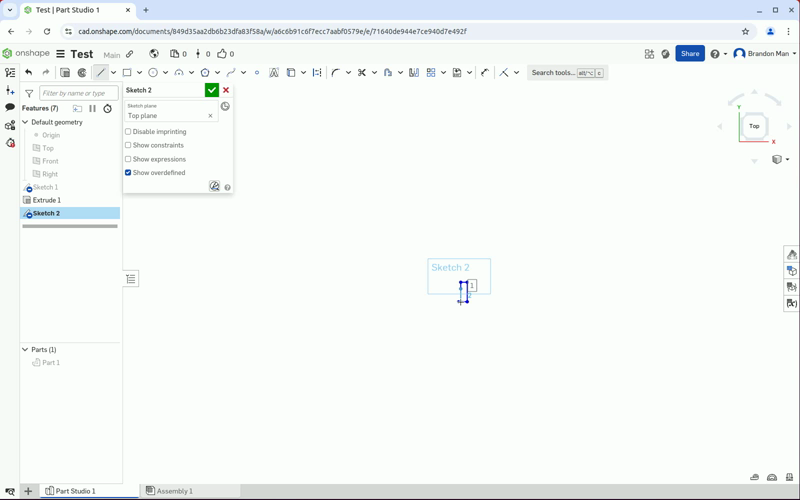
key_up(shift)
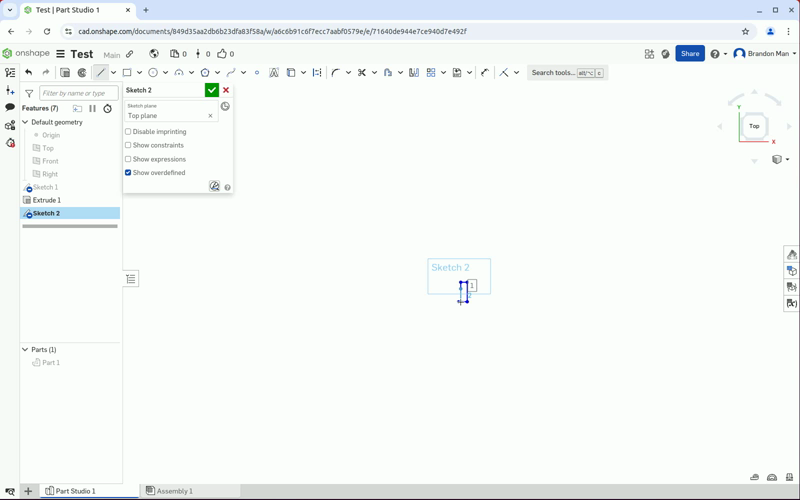
click(460, 301)
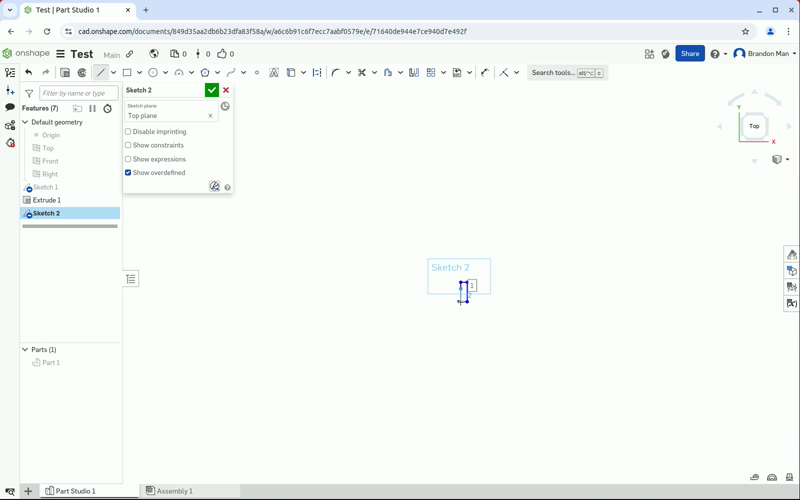
key(esc)
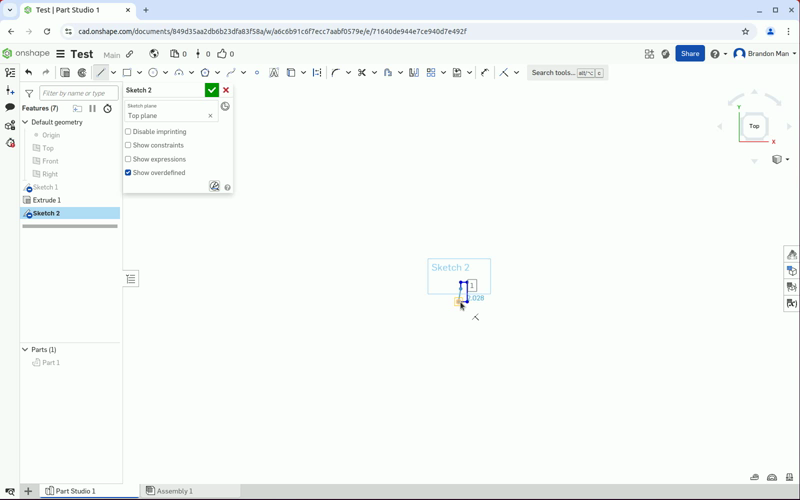
mouse_move(462, 293)
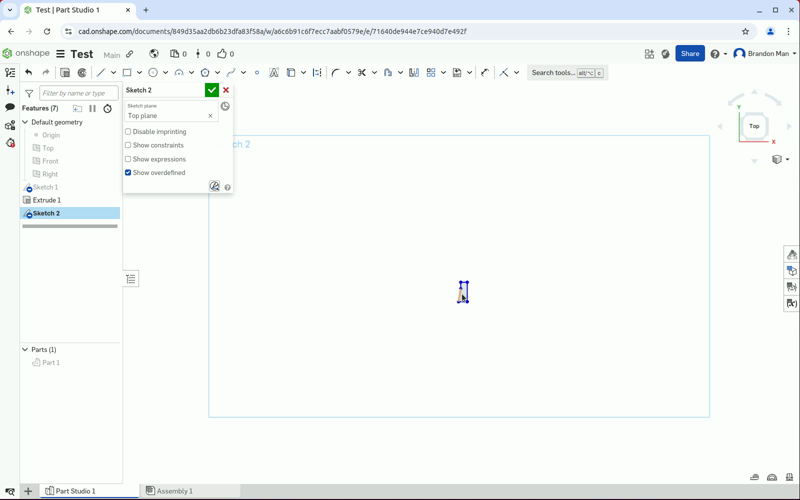
scroll(6)
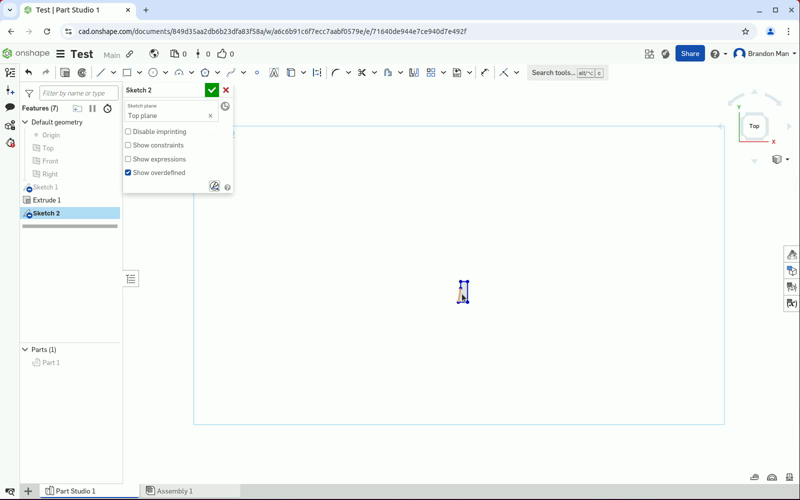
scroll(6)
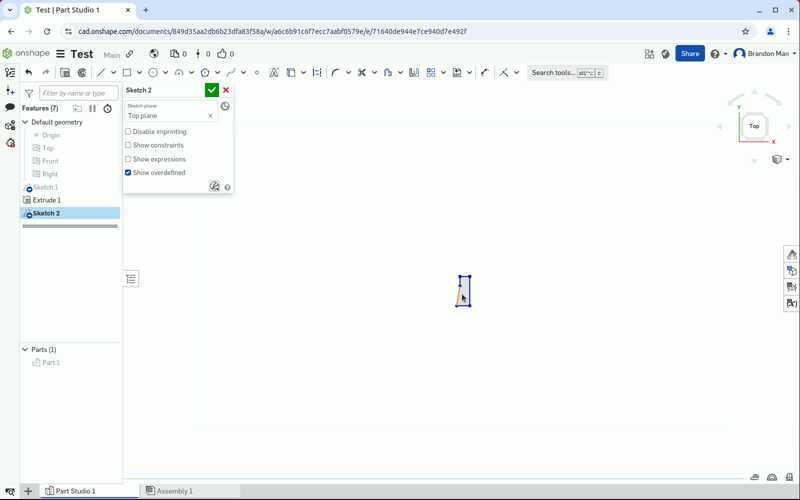
scroll(6)
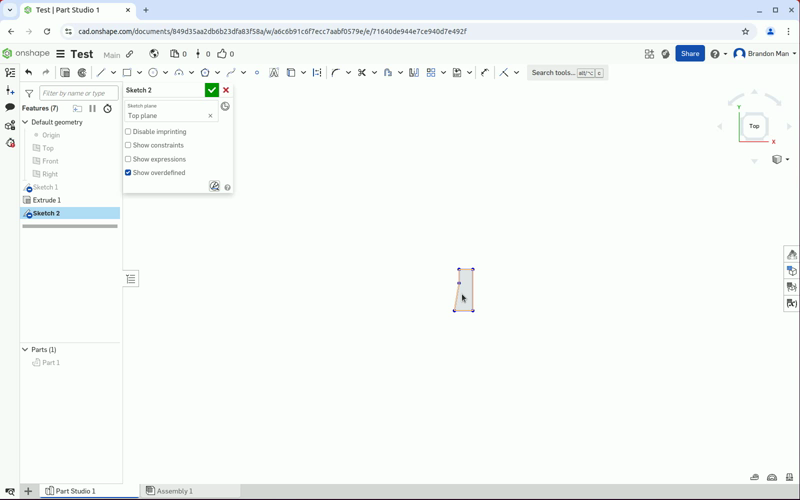
scroll(6)
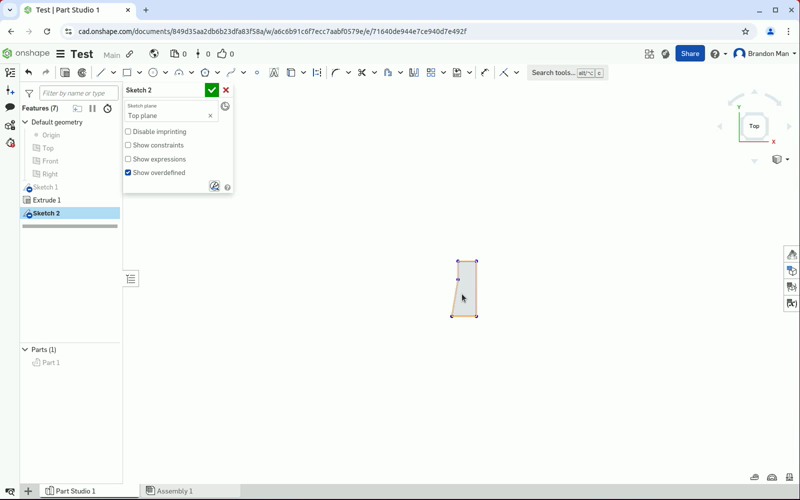
scroll(6)
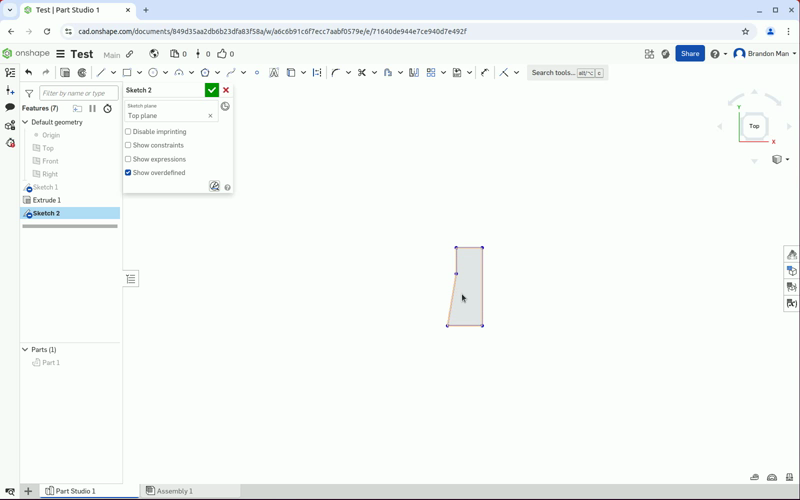
scroll(6)
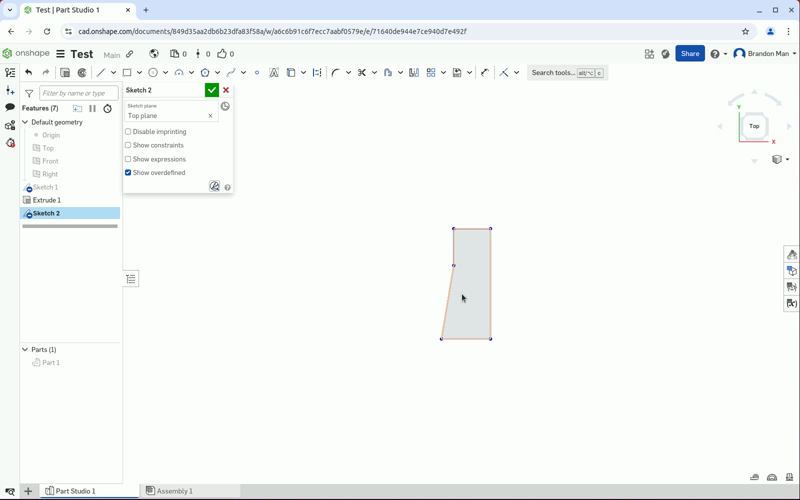
scroll(6)
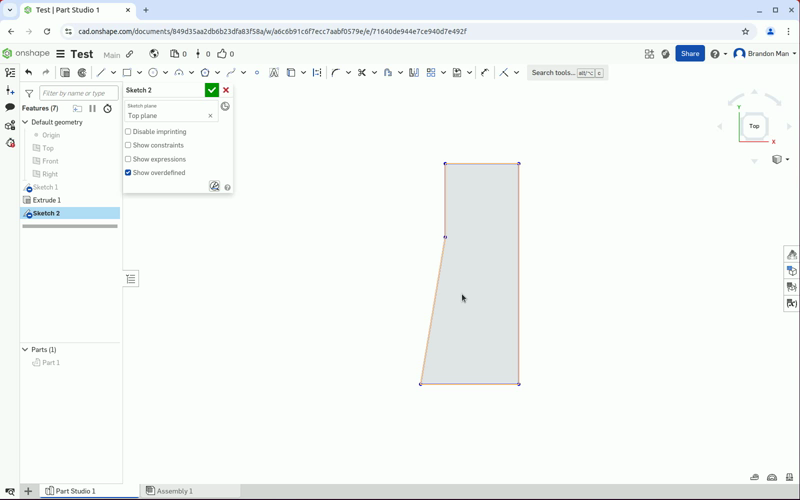
click(462, 293)
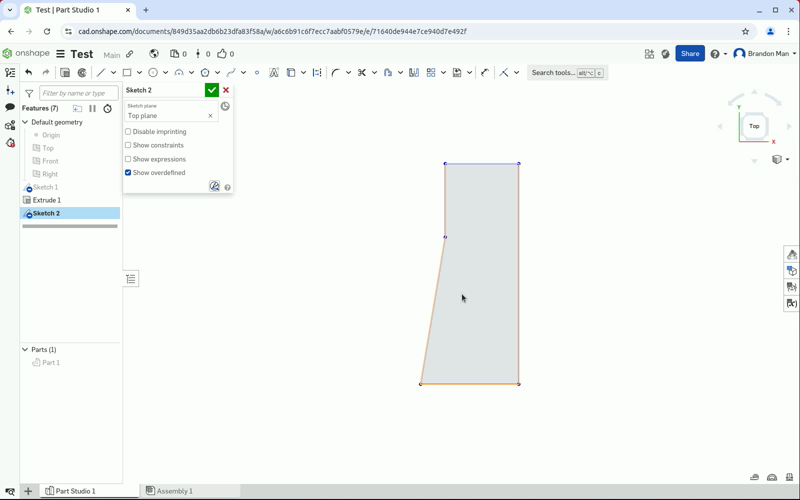
scroll(-6)
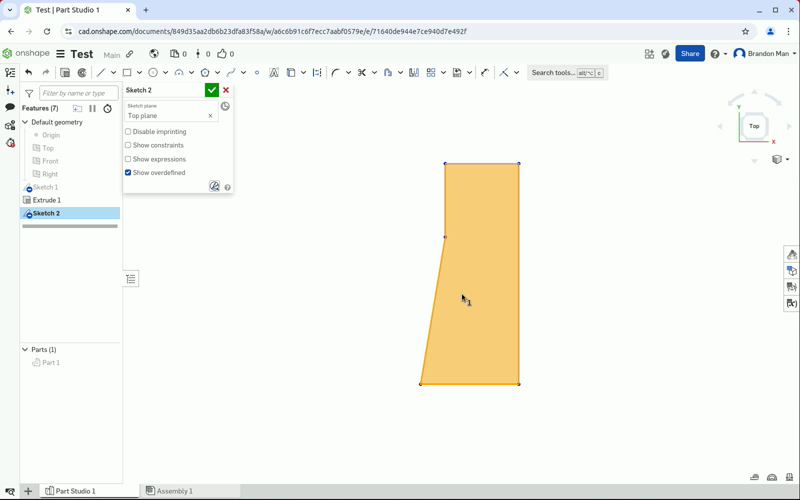
scroll(-6)
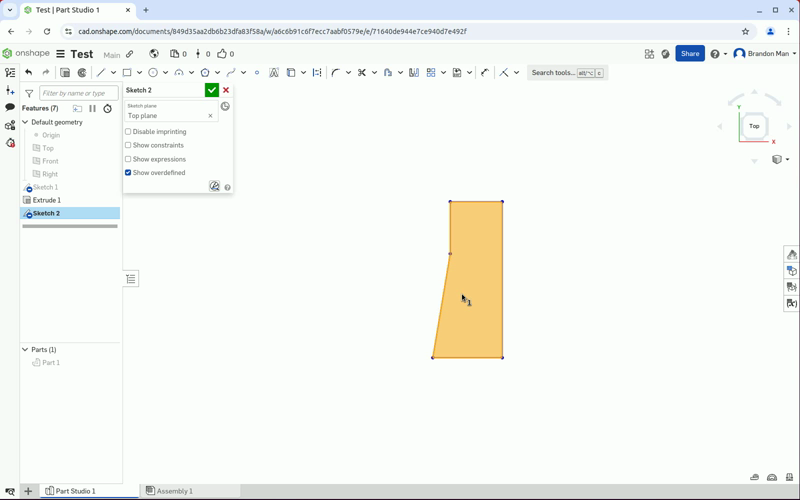
scroll(-6)
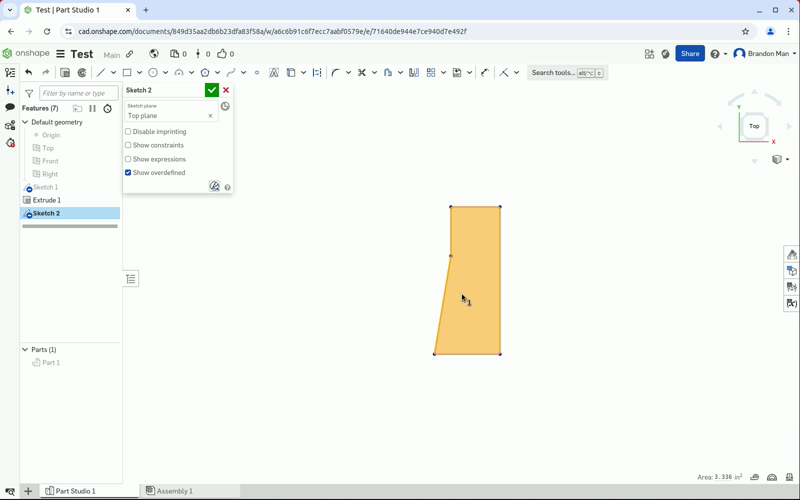
scroll(-6)
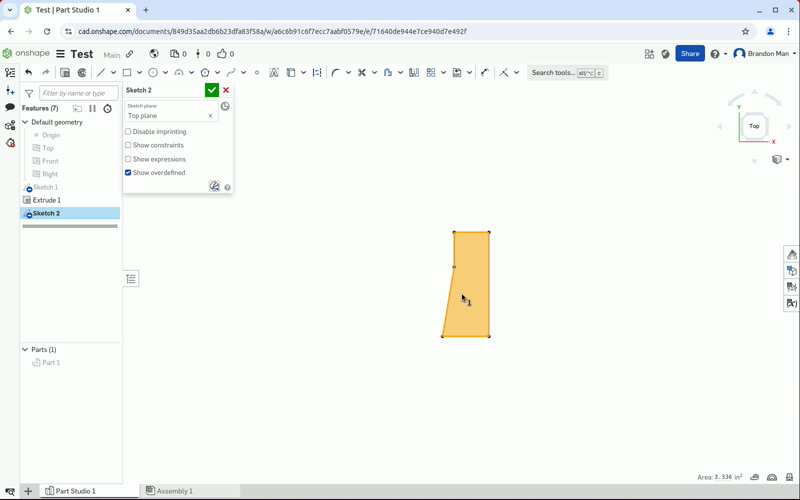
scroll(-6)
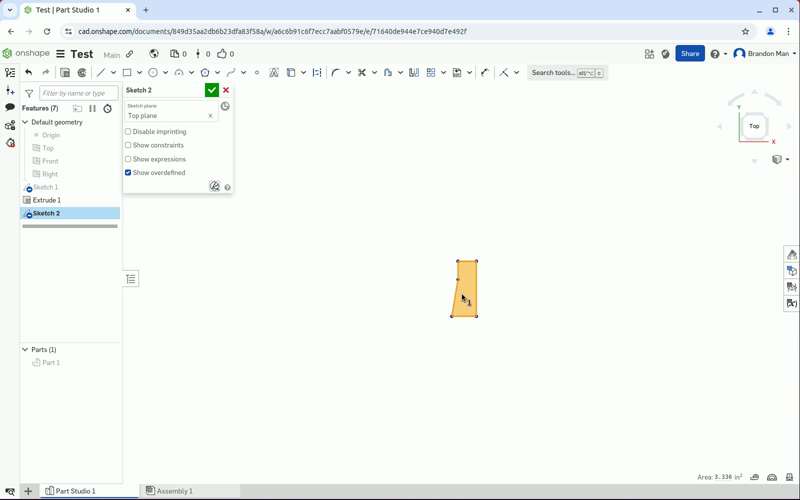
scroll(-6)
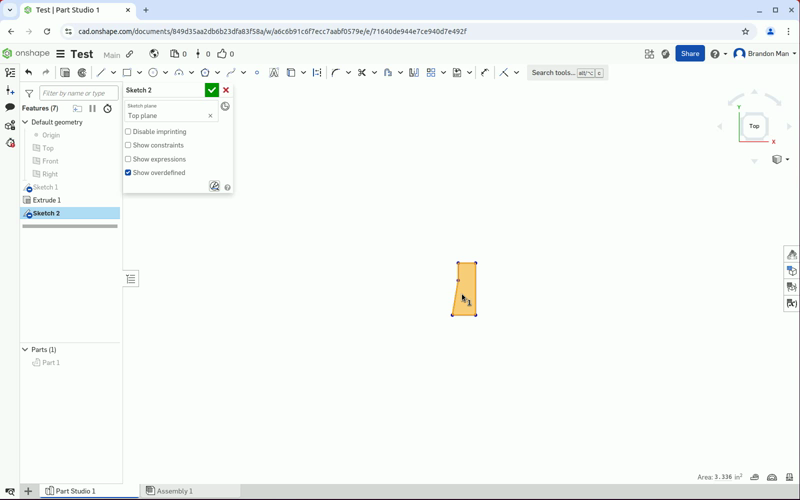
scroll(-6)
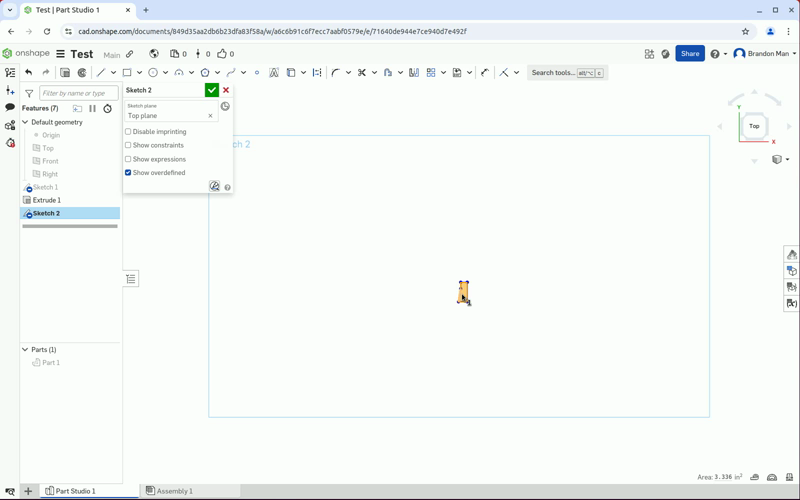
mouse_move(73, 352)
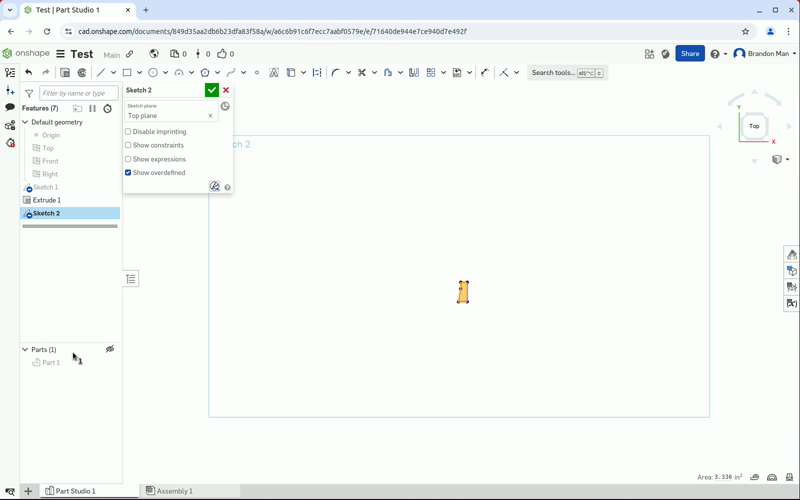
key(shift+y)
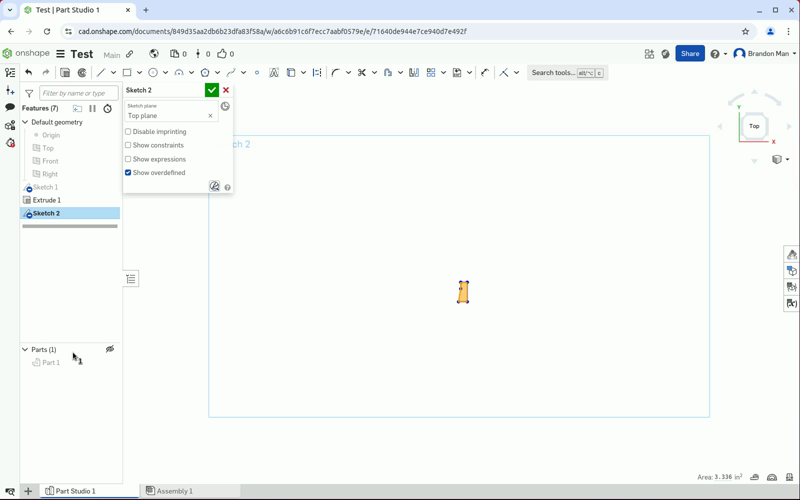
key(shift+e)
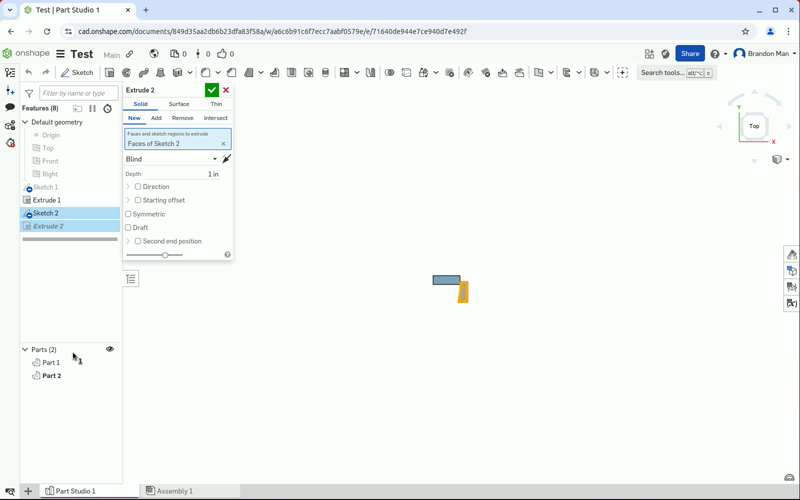
mouse_move(143, 106)
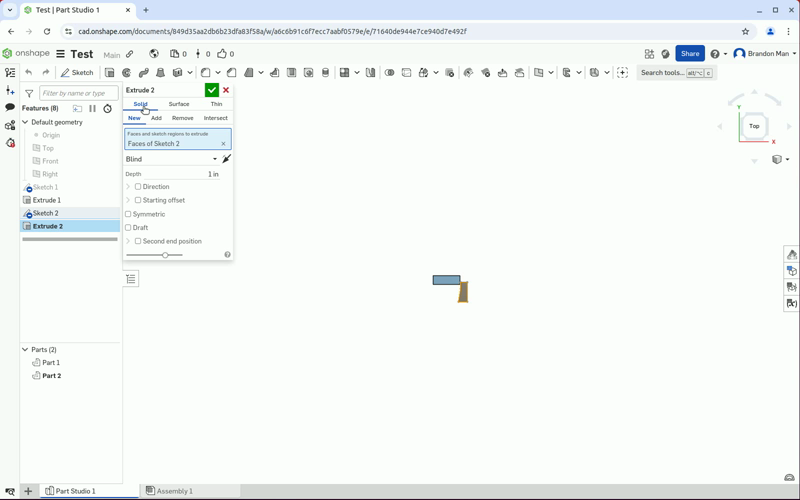
click(143, 106)
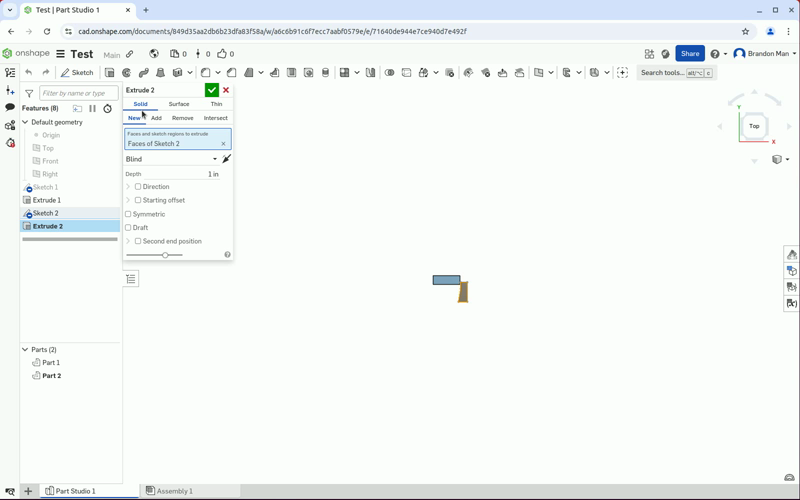
mouse_move(137, 120)
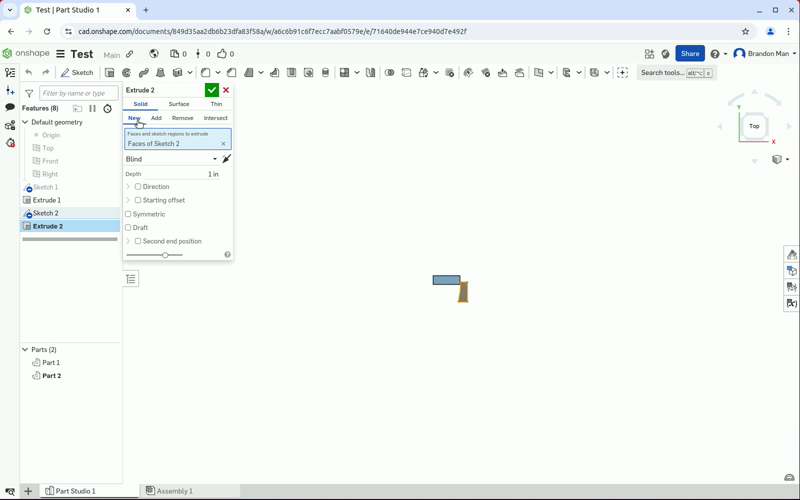
click(137, 120)
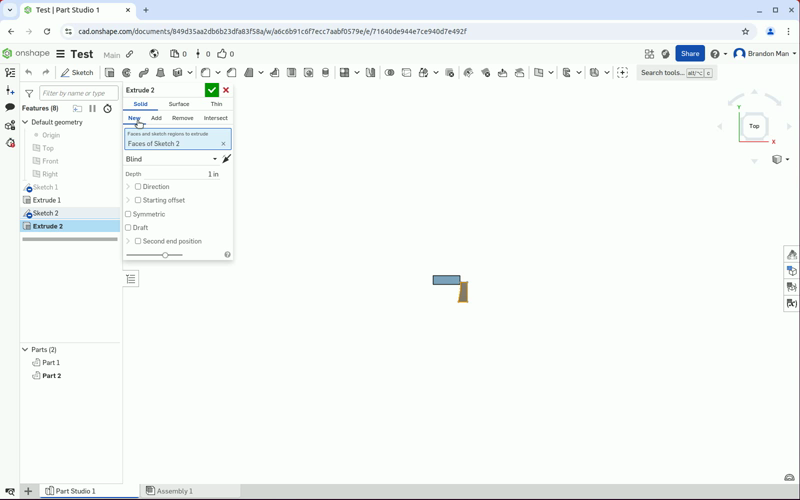
key(tab, 4)
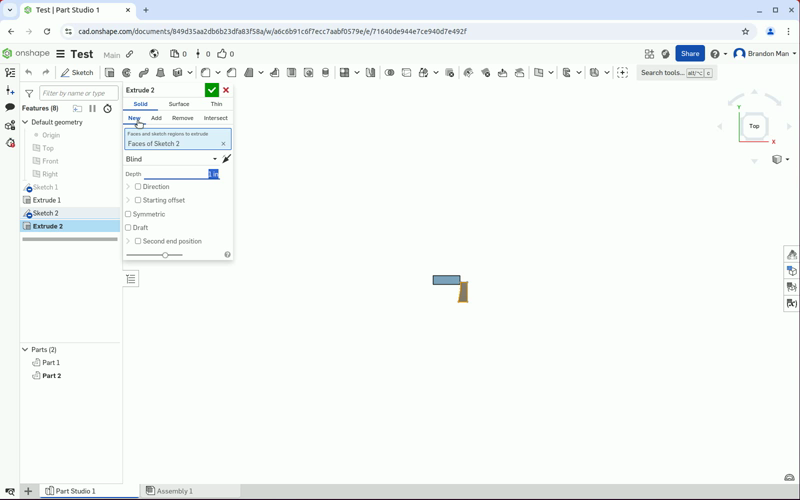
text(-23.108)
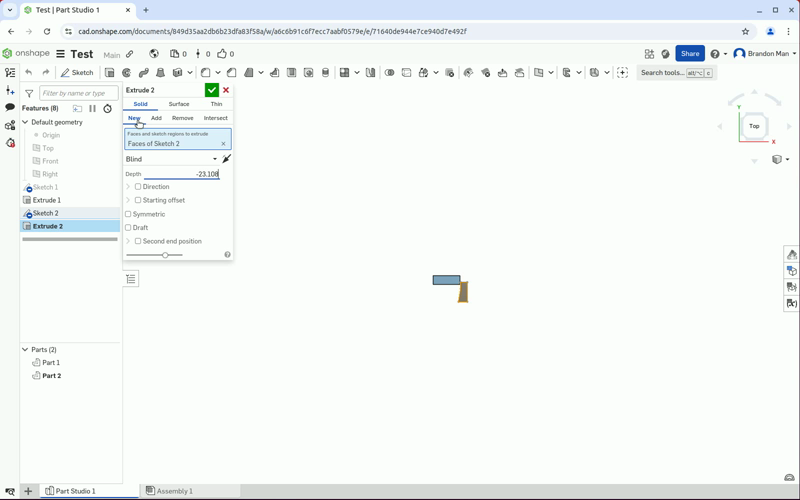
key(enter)
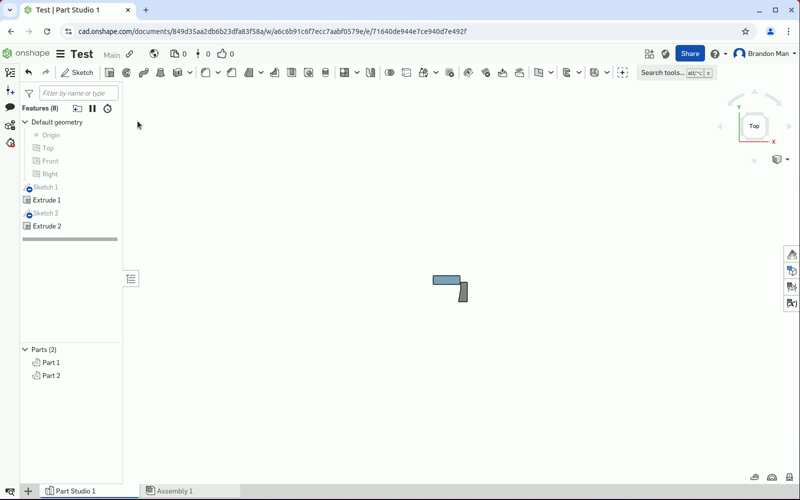
key(shift+h)
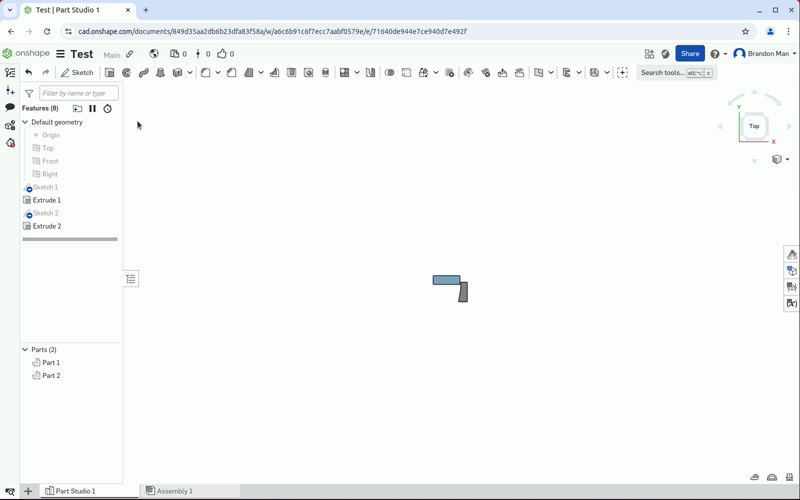
key(shift+h)
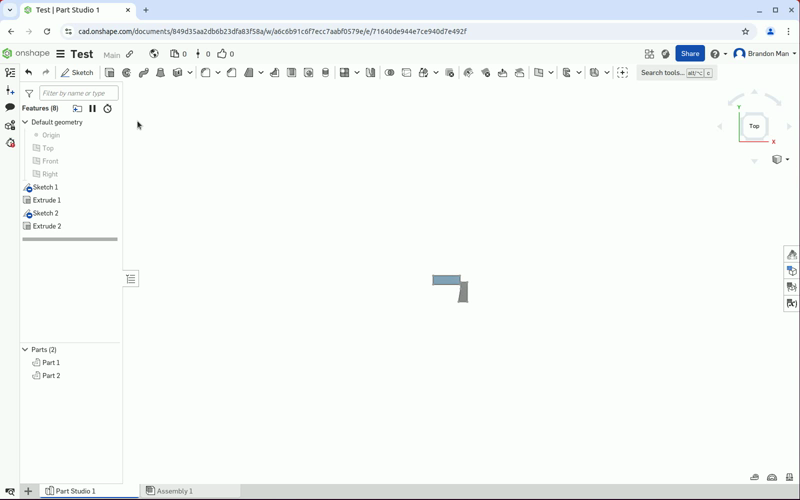
key(shift+7)
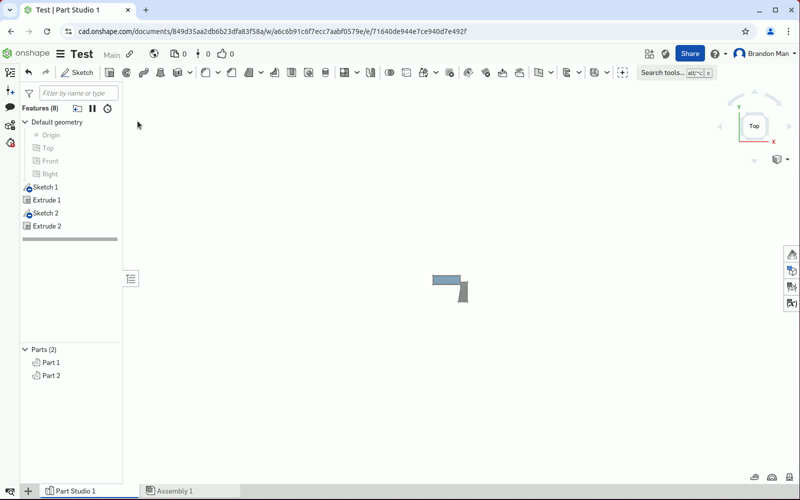
key(up, 3)
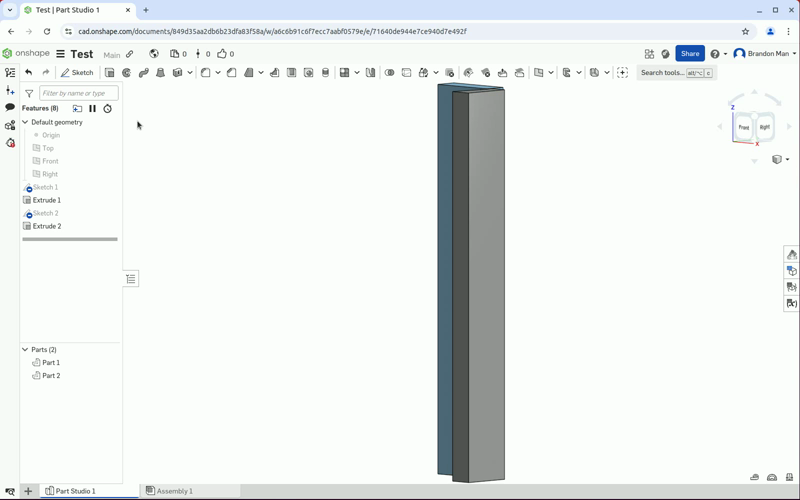
key(left, 3)
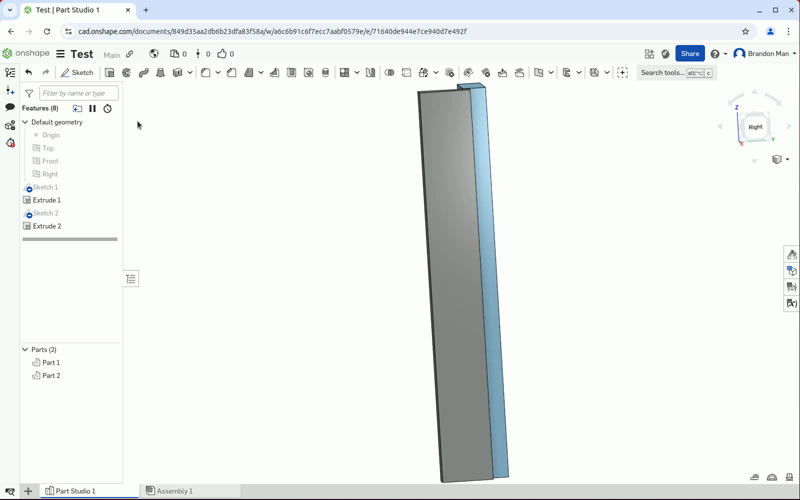
key(right, 3)
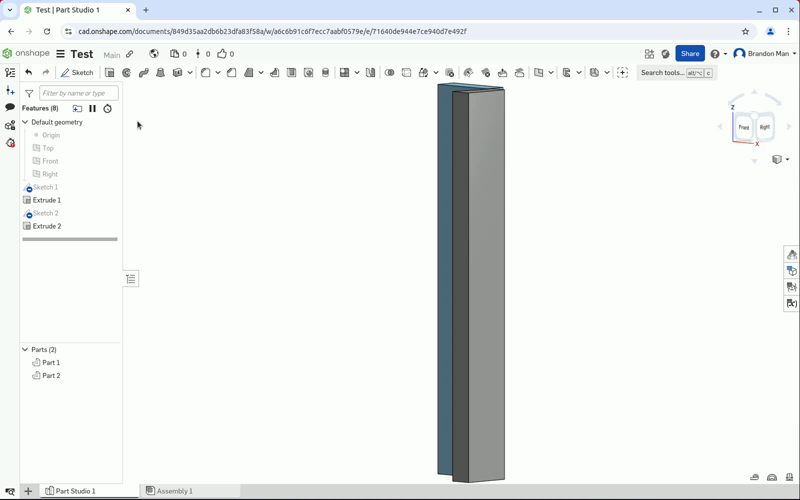
key(down, 3)
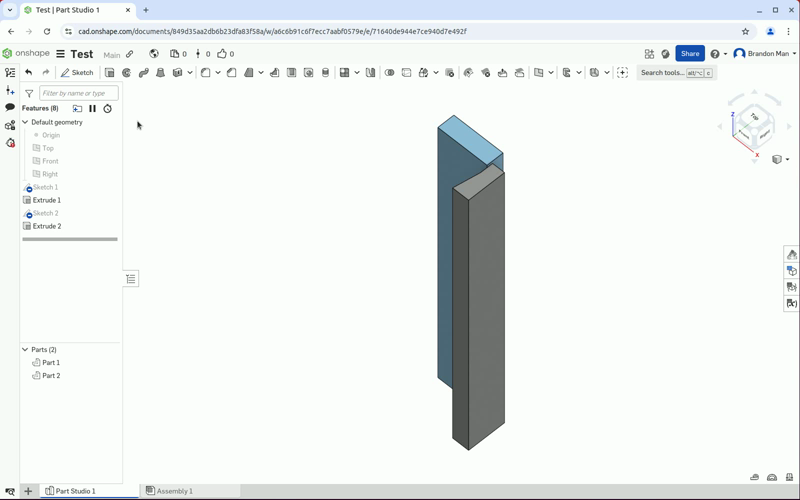
mouse_move(73, 189)
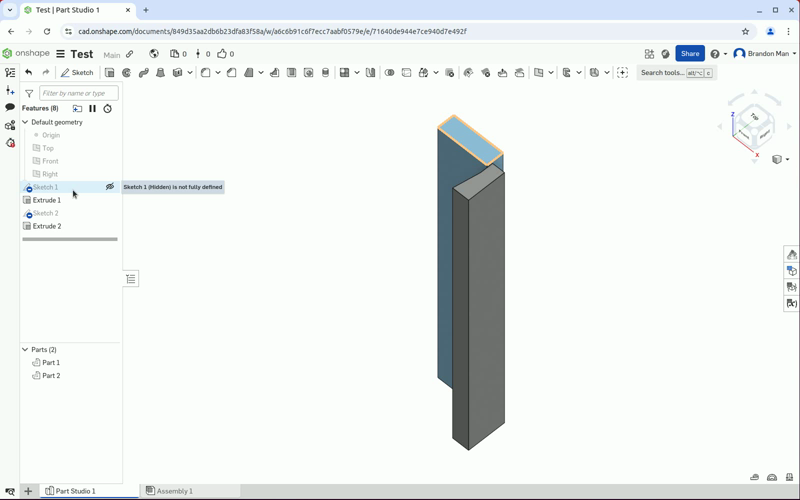
click(73, 189)